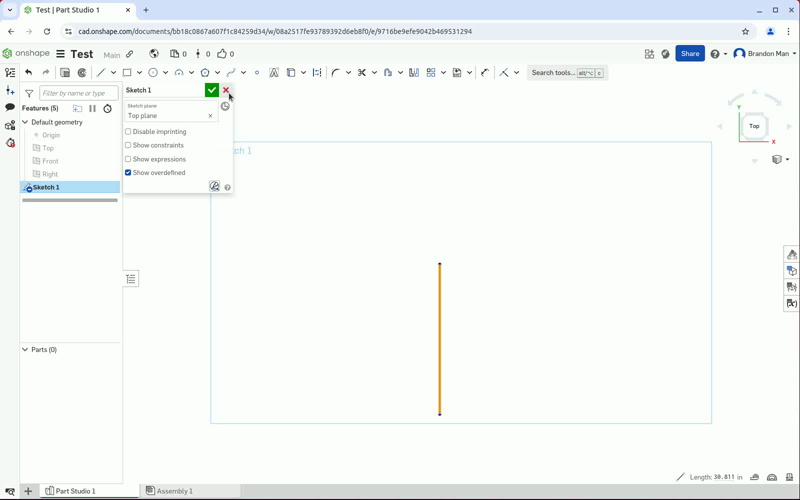
key(shift+h)
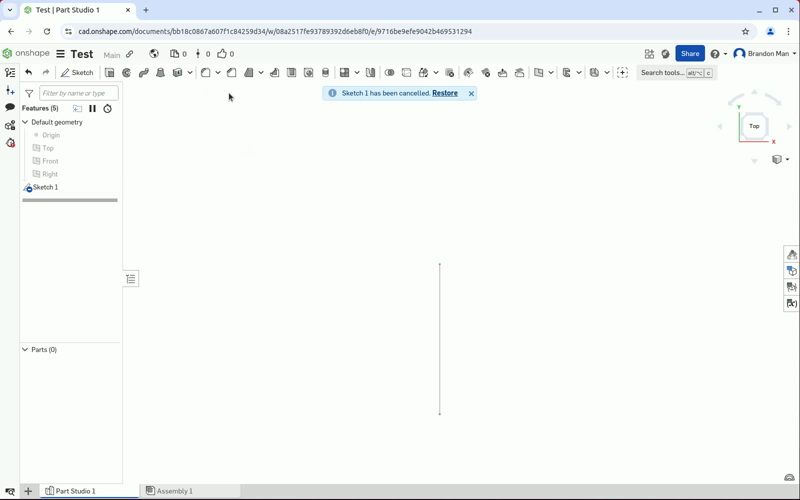
key(shift+s)
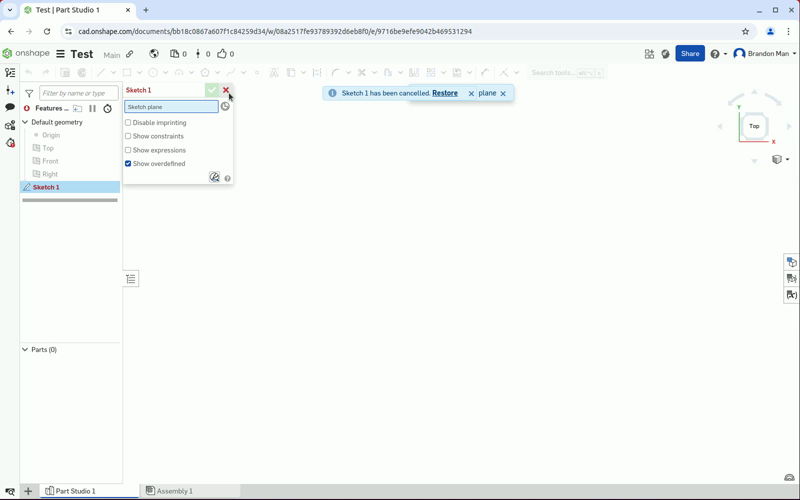
mouse_move(73, 150)
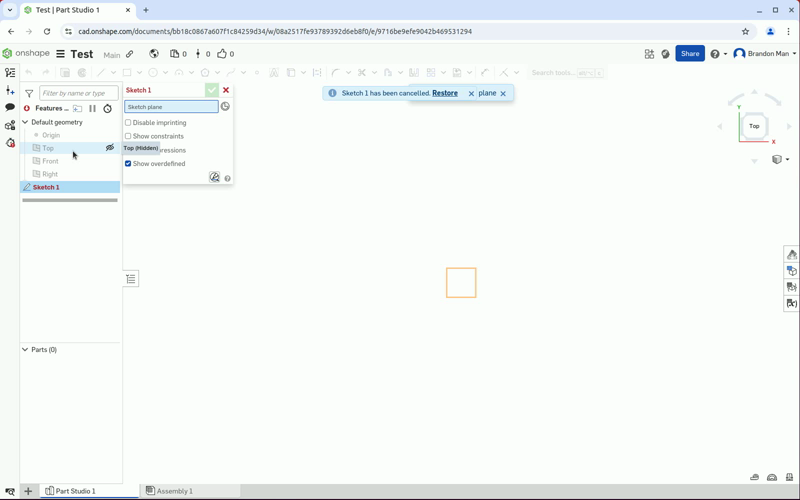
click(73, 150)
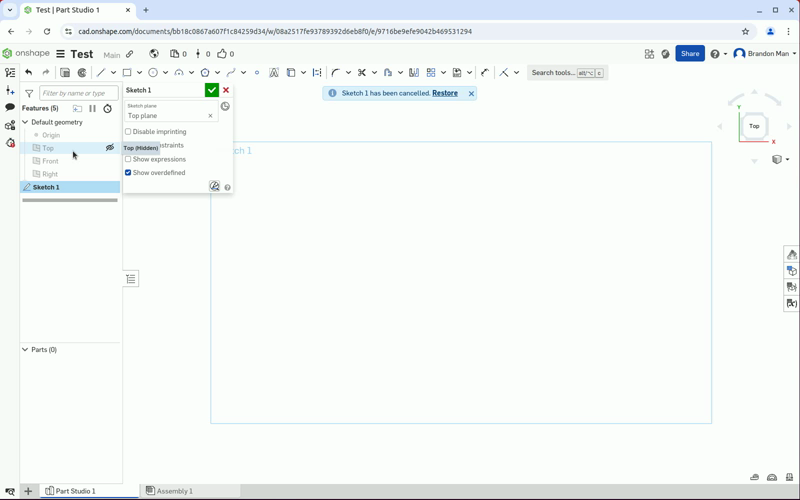
mouse_move(73, 352)
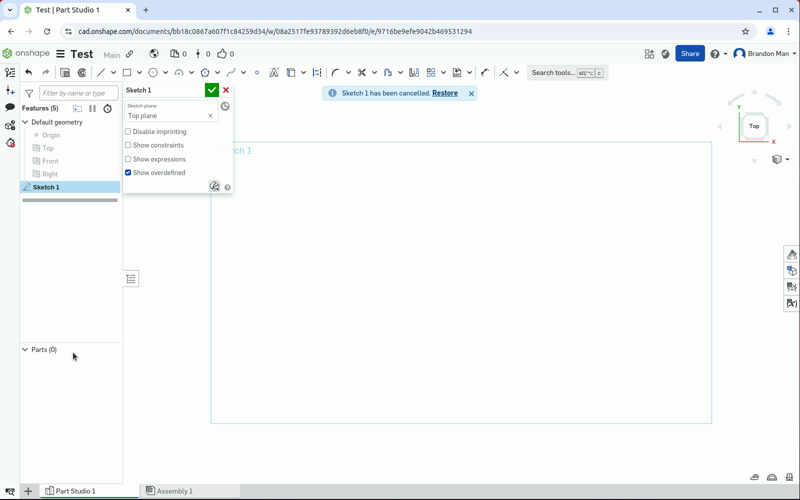
key(y)
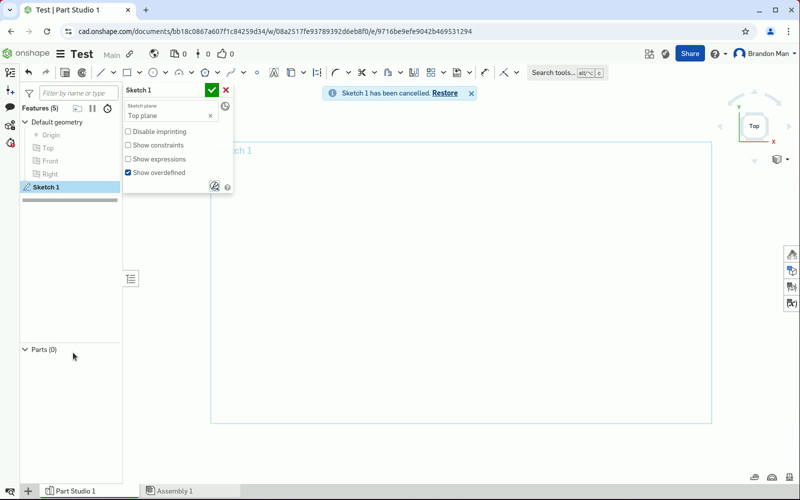
key(l)
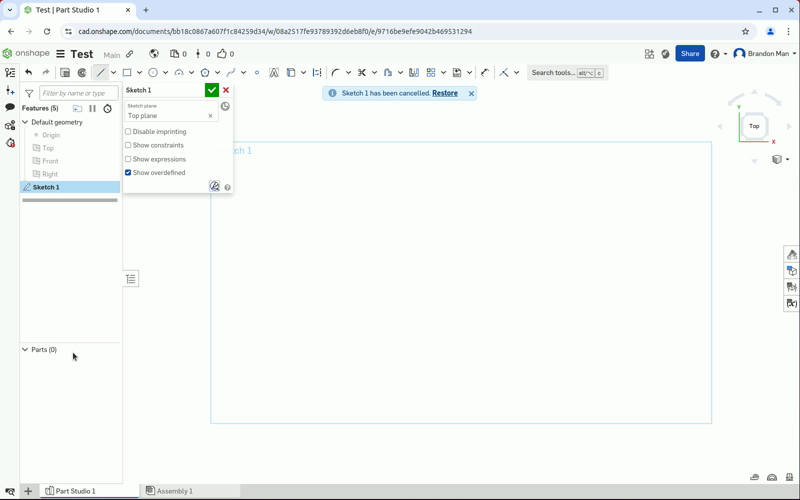
key_down(shift)
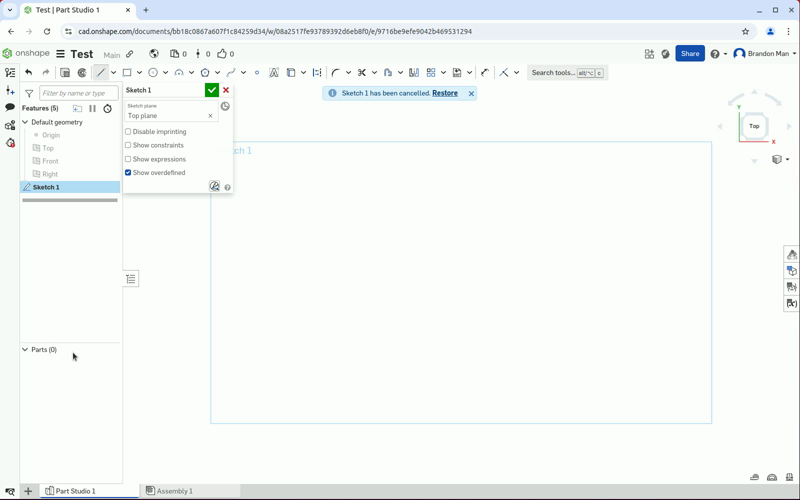
mouse_move(441, 299)
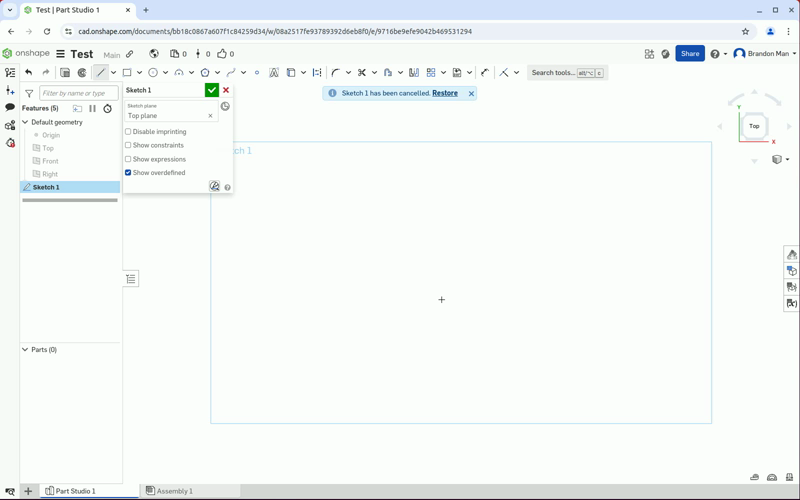
click(441, 299)
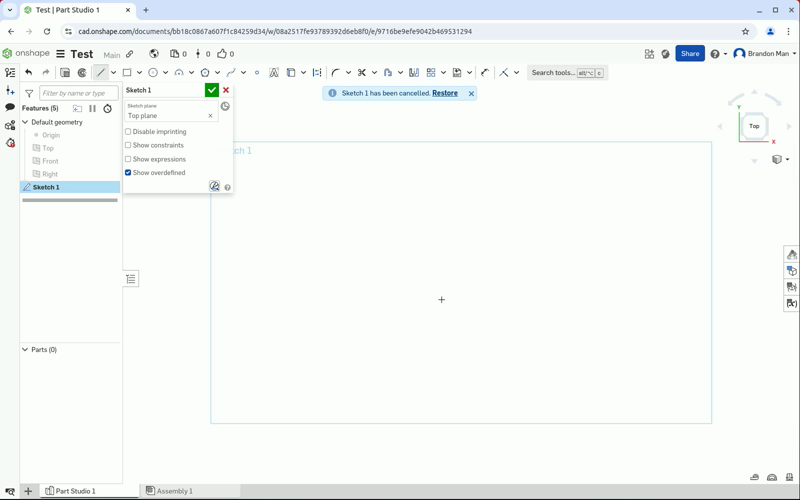
key_up(shift)
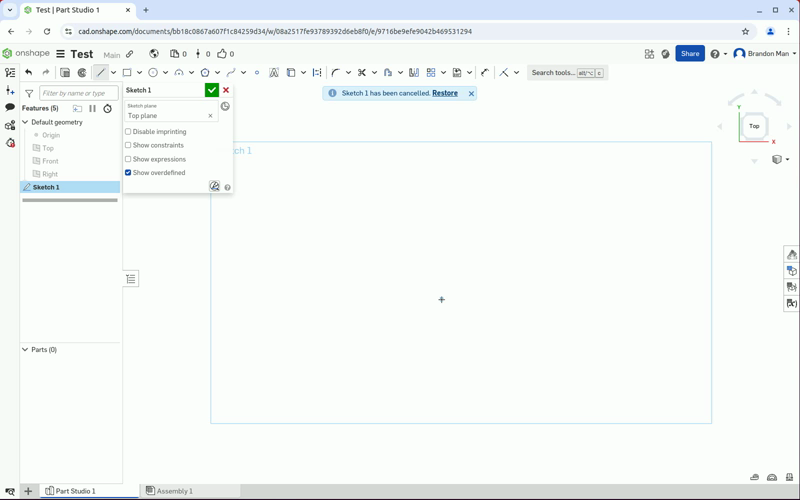
key_down(shift)
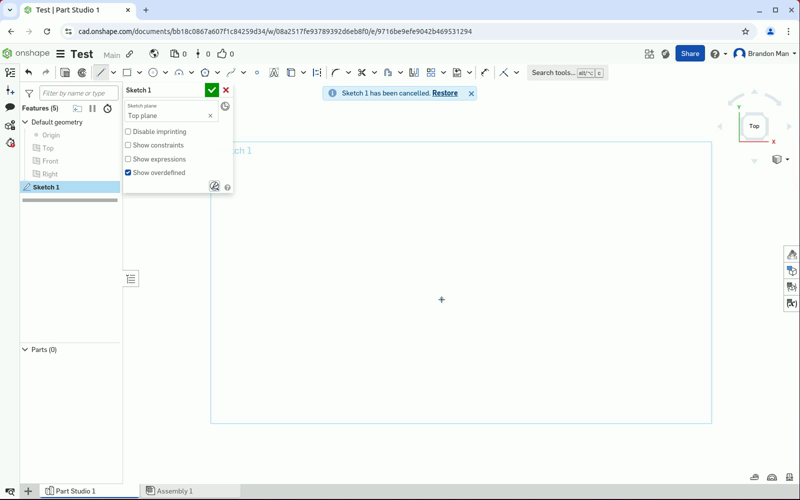
mouse_move(471, 299)
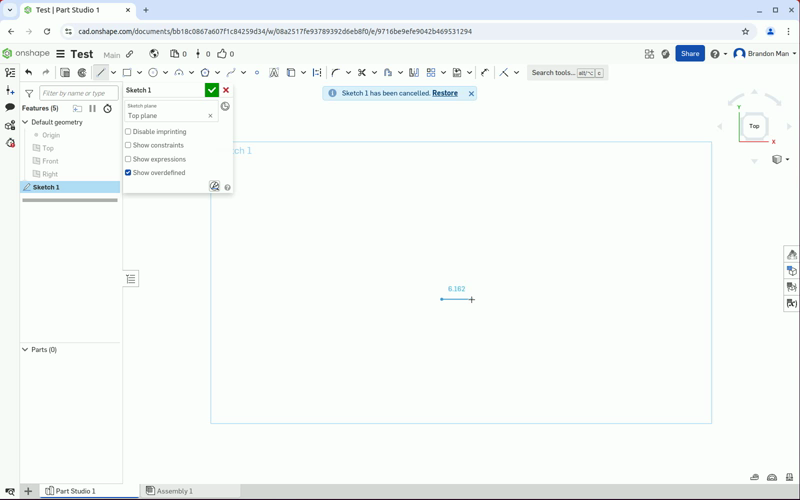
mouse_move(481, 299)
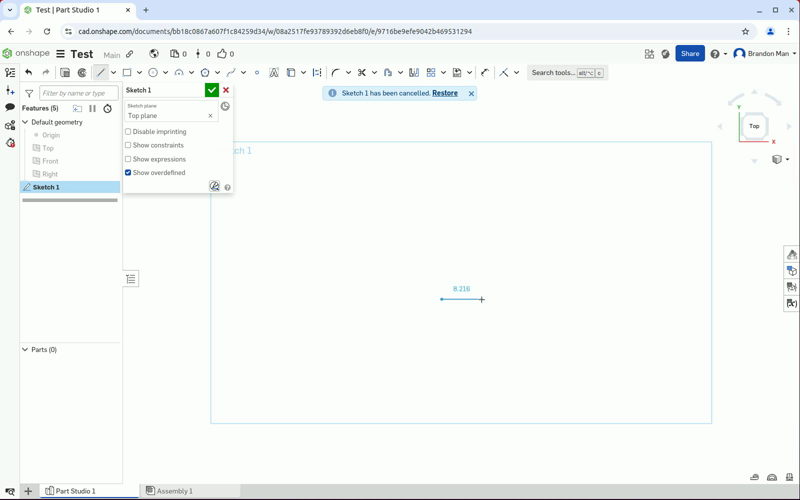
click(481, 299)
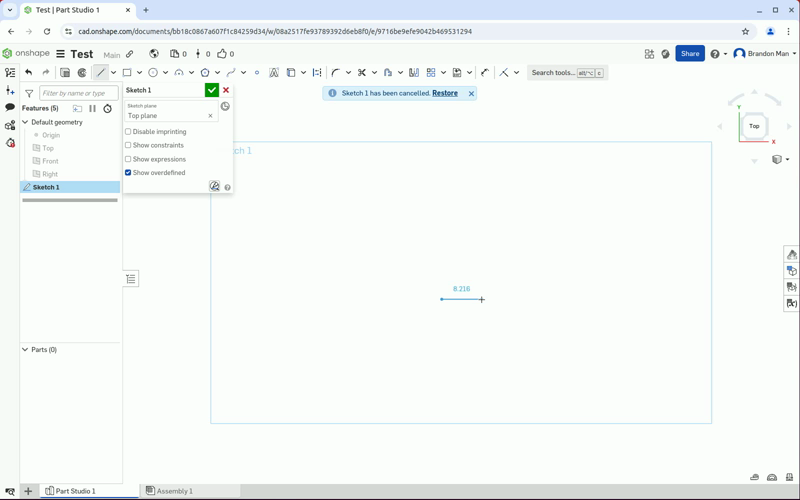
key_up(shift)
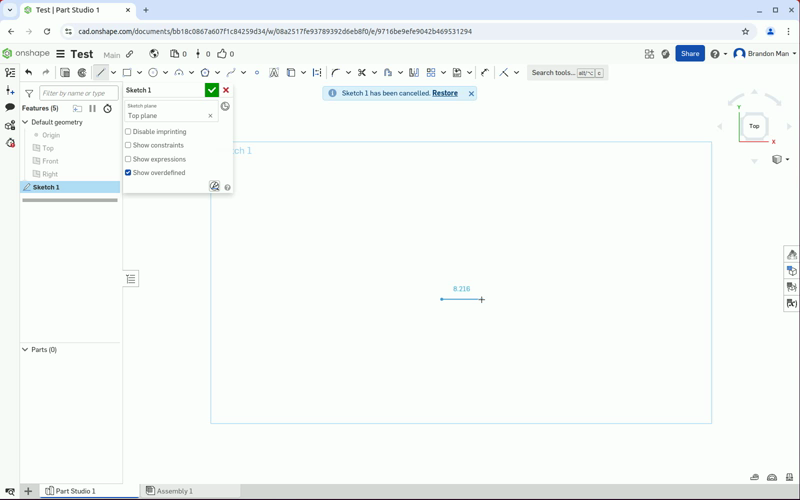
key_down(shift)
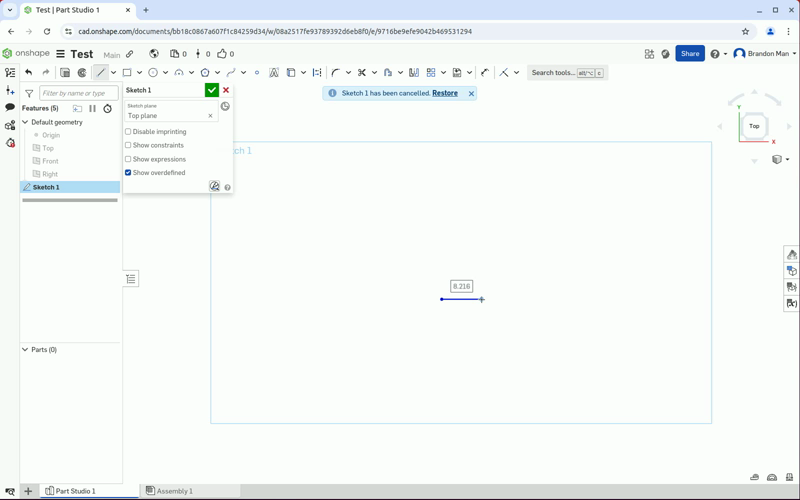
mouse_move(511, 299)
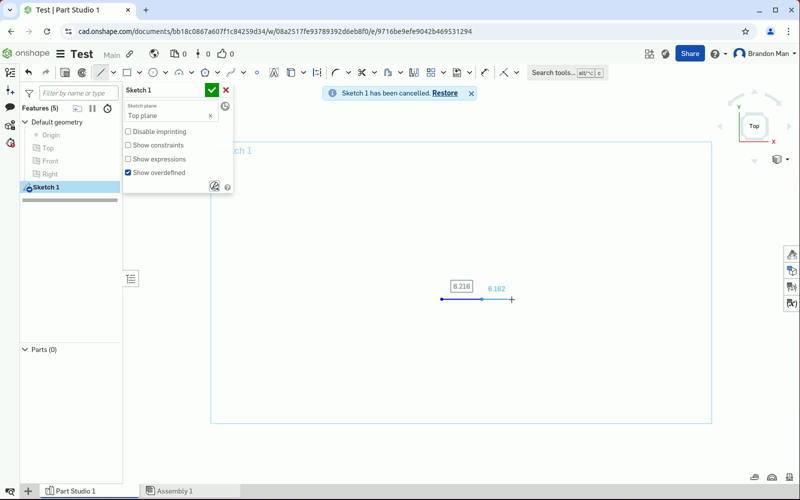
mouse_move(481, 266)
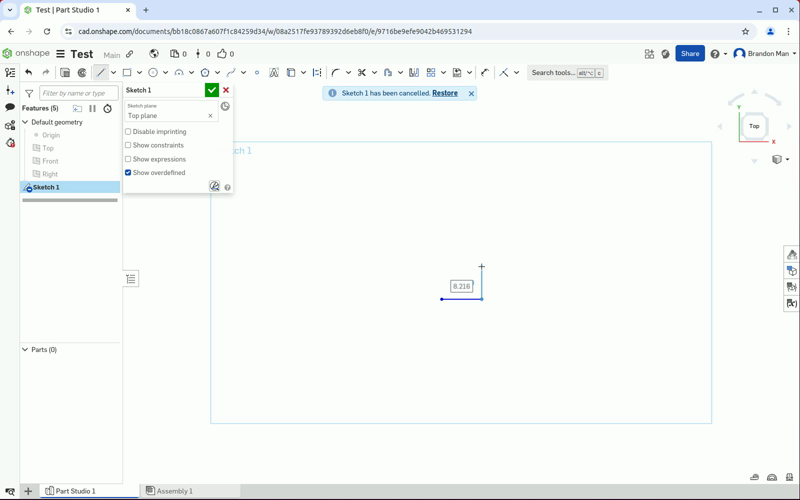
click(481, 266)
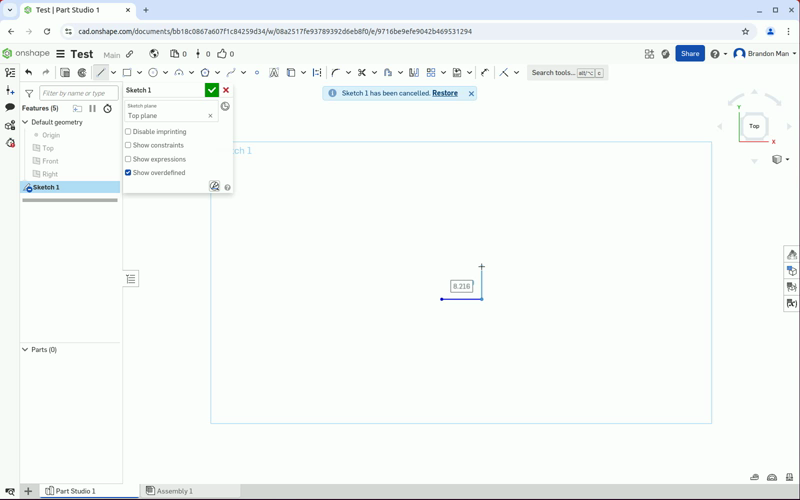
key_up(shift)
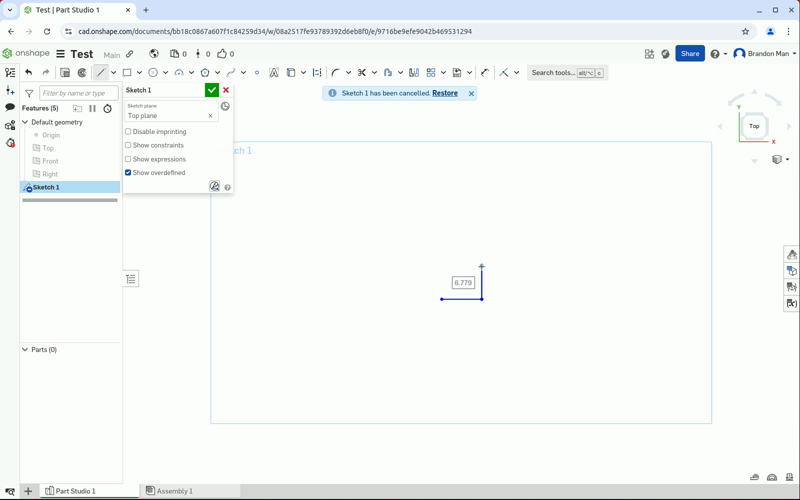
key_down(shift)
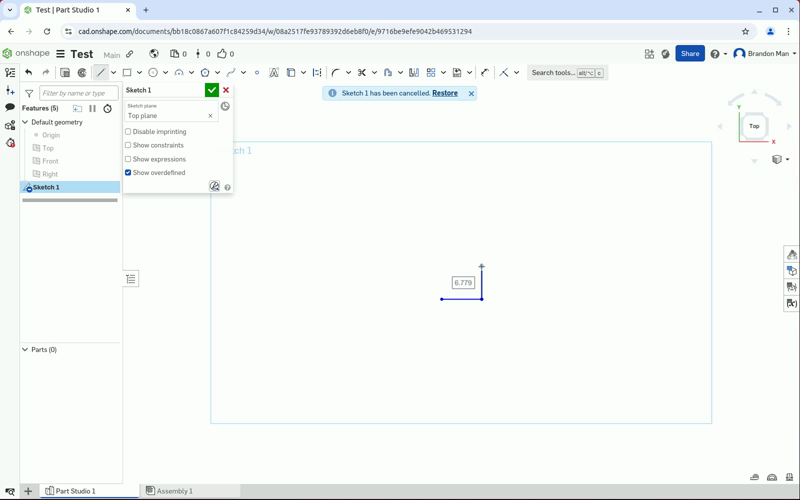
mouse_move(511, 266)
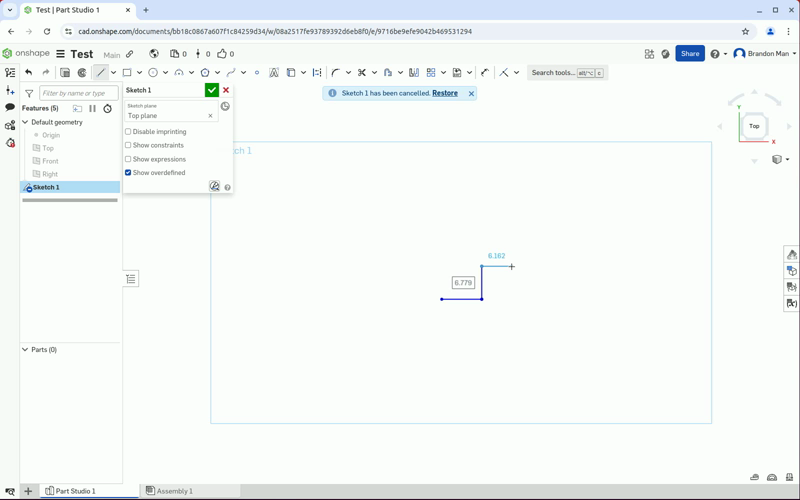
mouse_move(441, 266)
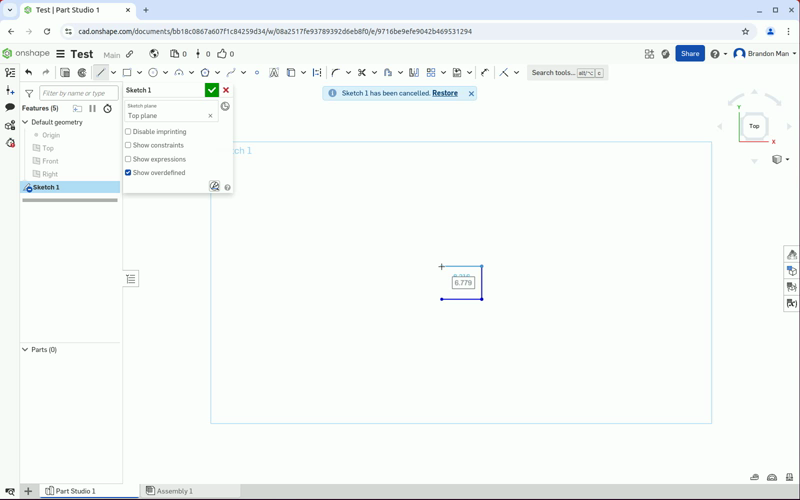
click(441, 266)
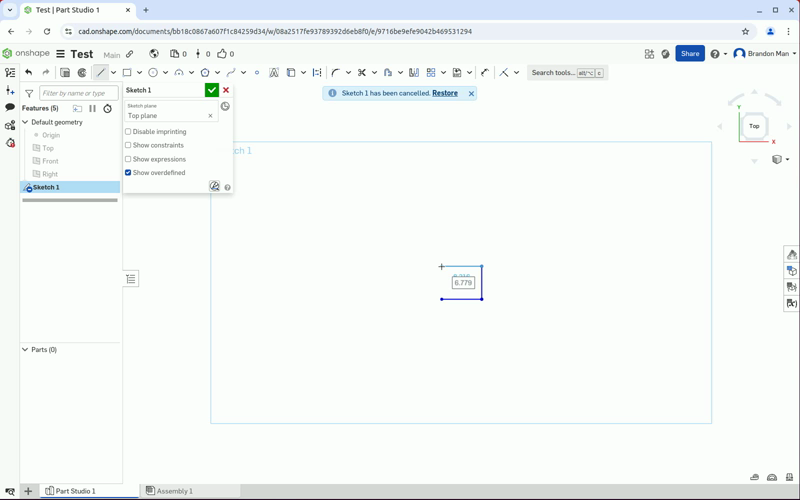
key_up(shift)
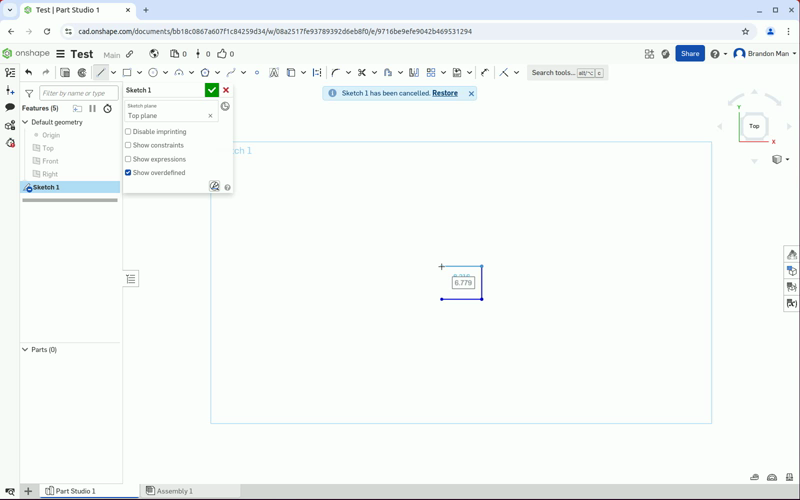
mouse_move(471, 266)
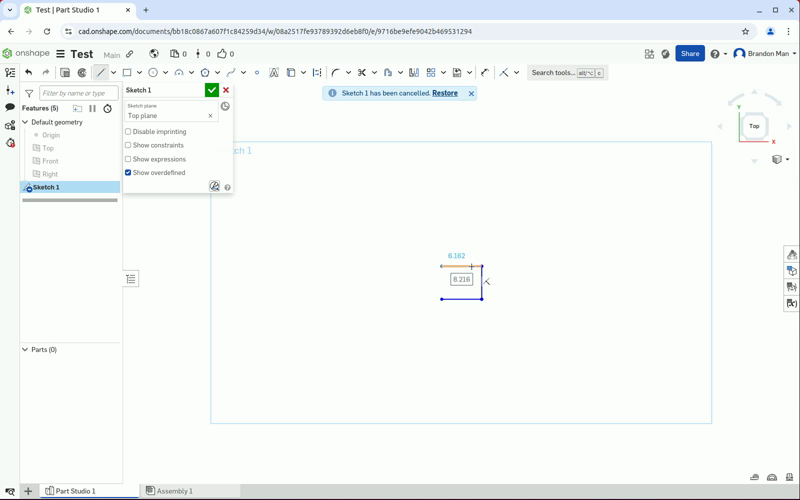
key_down(shift)
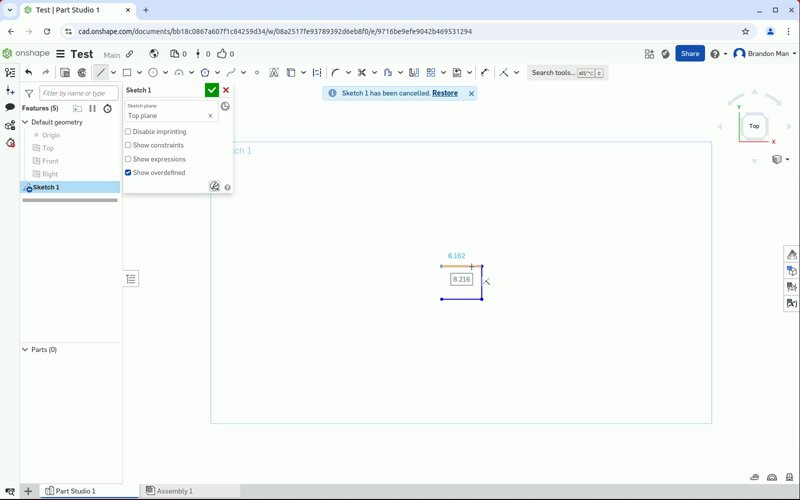
mouse_move(441, 299)
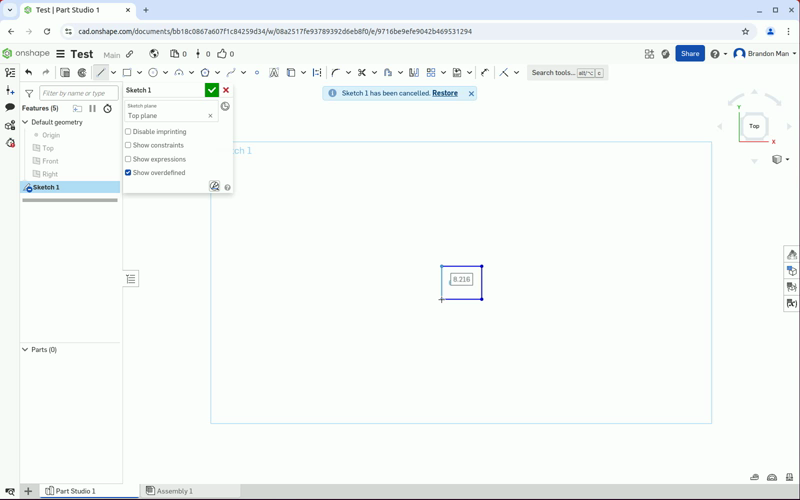
key_up(shift)
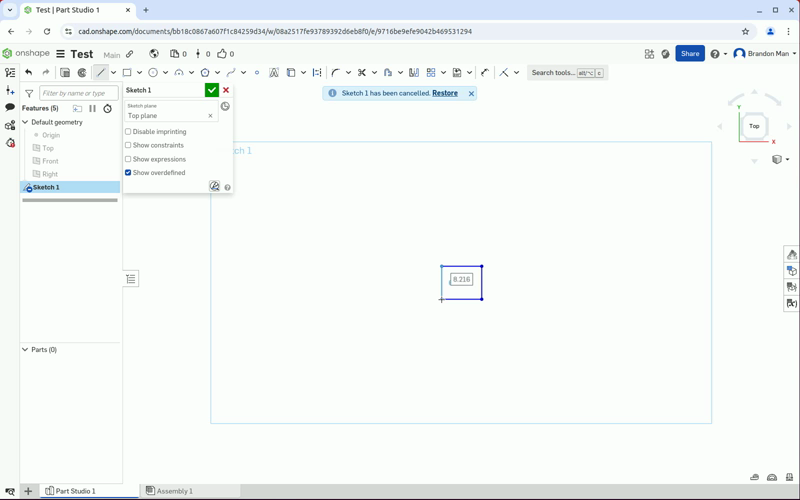
click(441, 299)
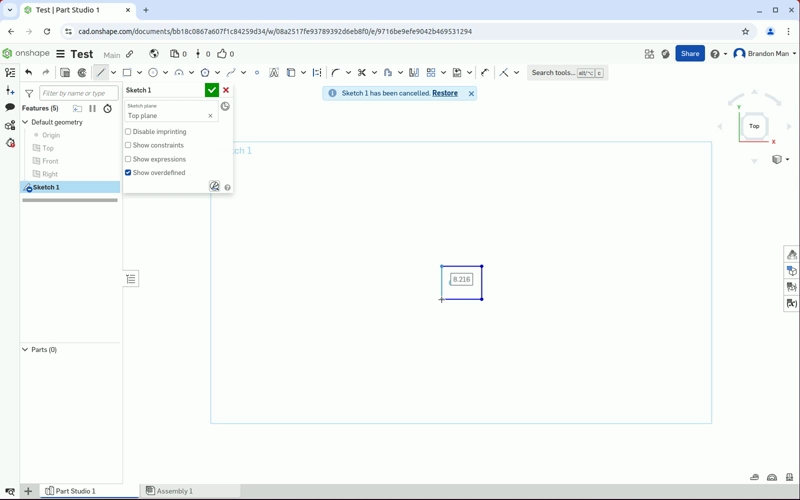
key(esc)
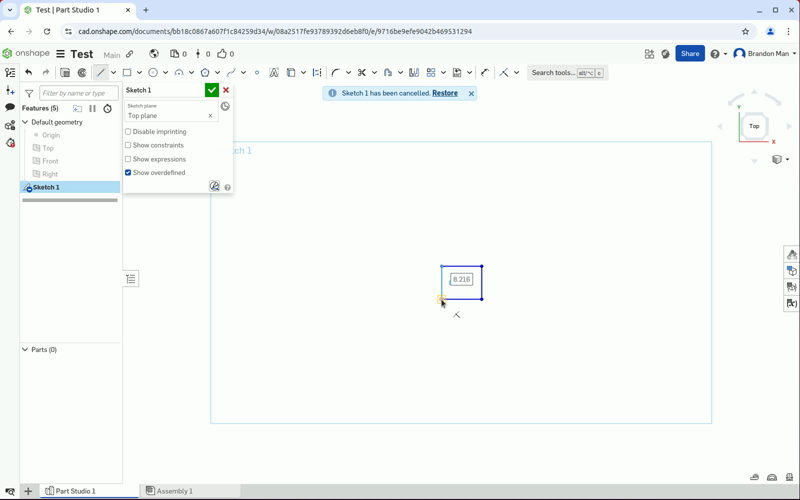
key(l)
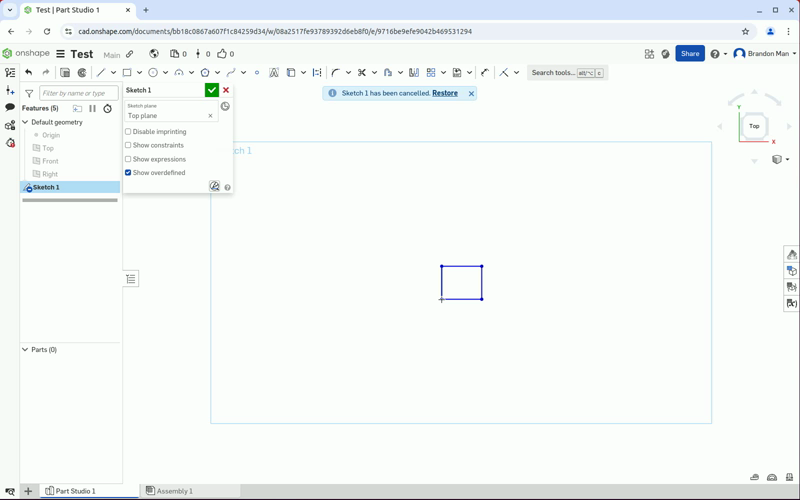
key_down(shift)
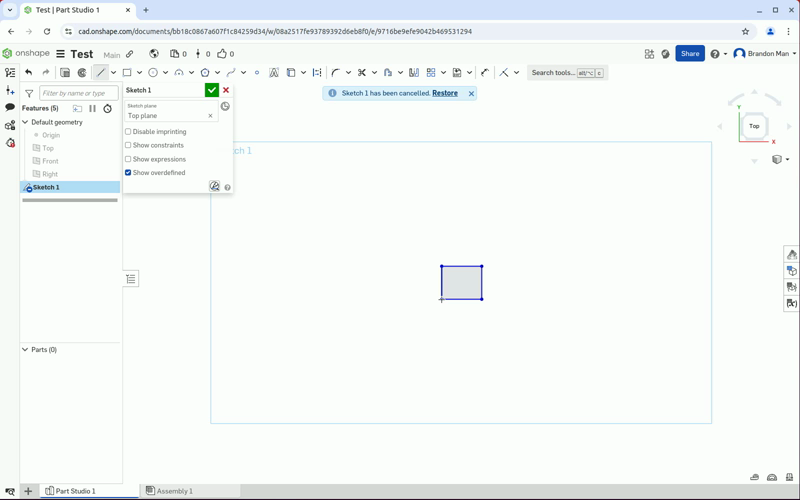
mouse_move(447, 293)
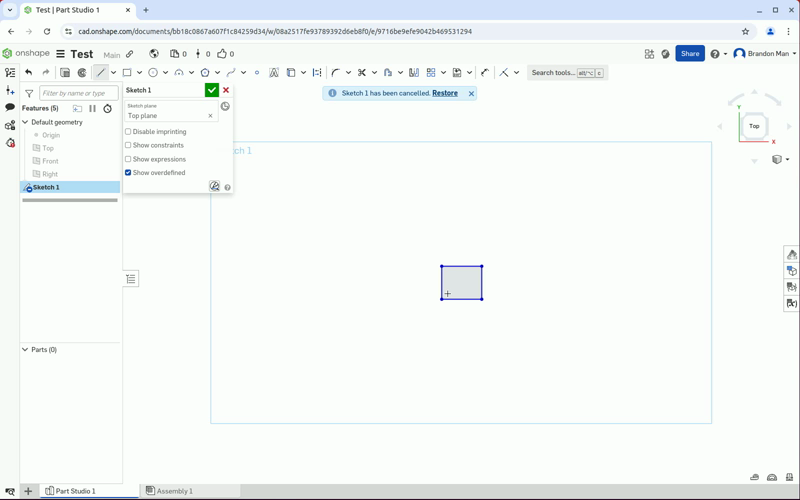
click(447, 293)
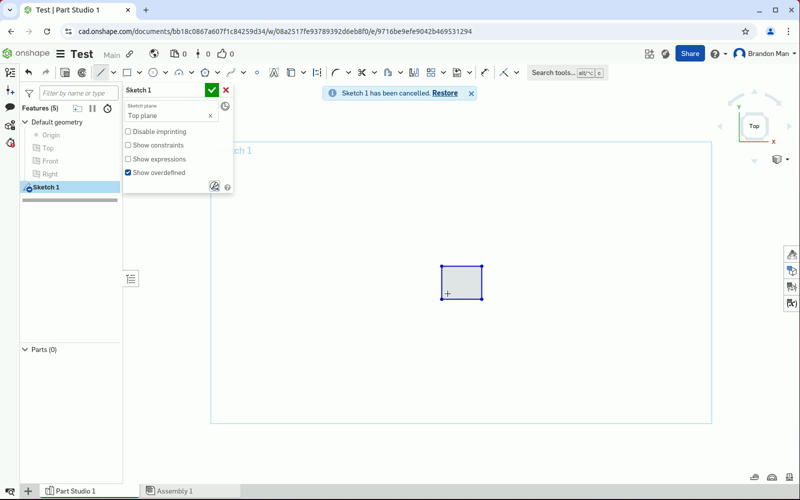
key_up(shift)
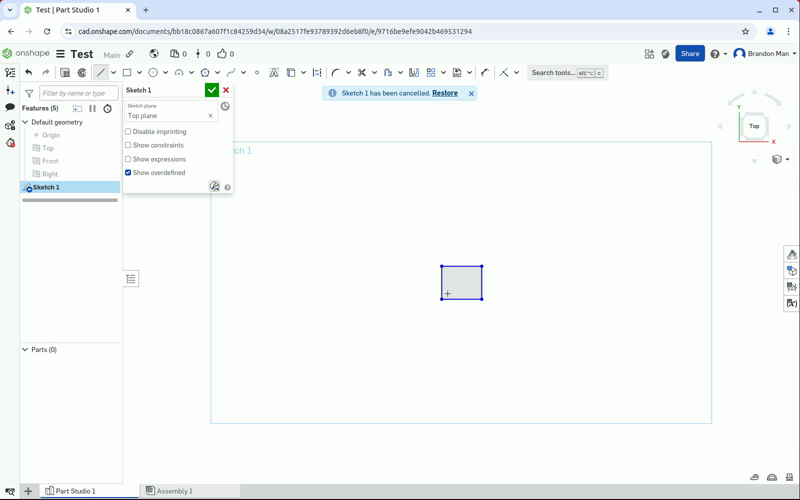
key_down(shift)
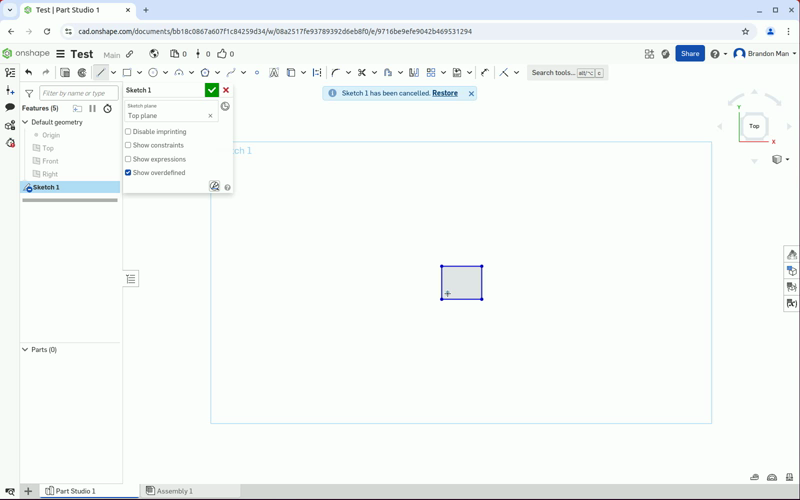
mouse_move(477, 293)
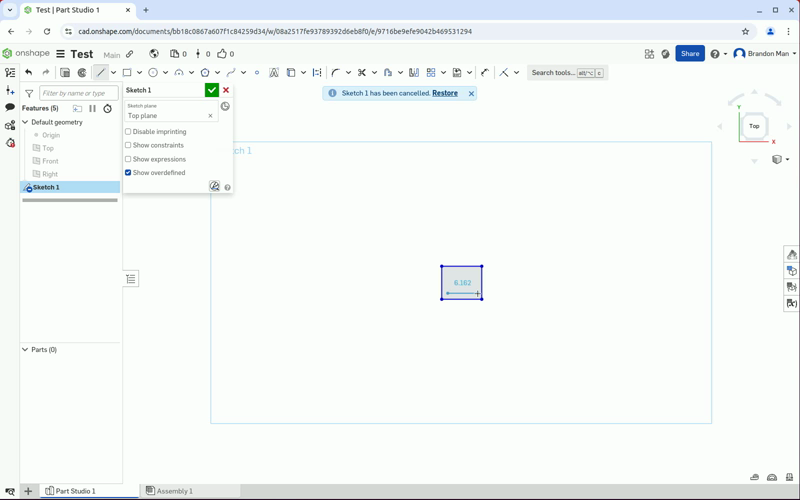
mouse_move(475, 293)
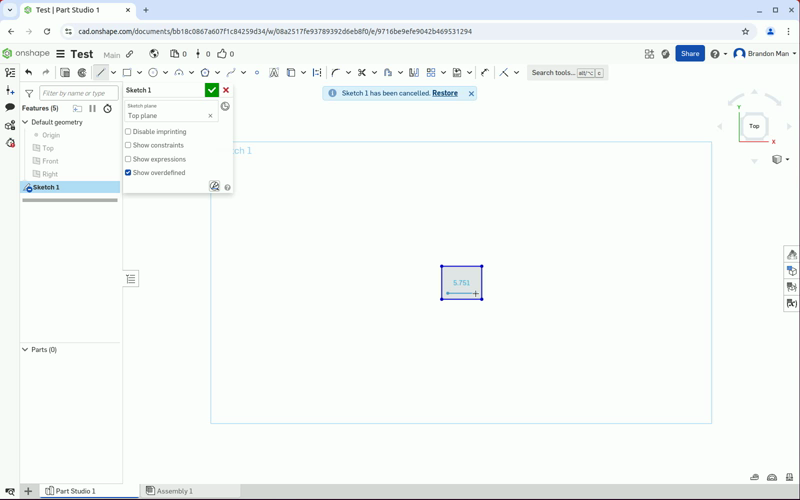
click(475, 293)
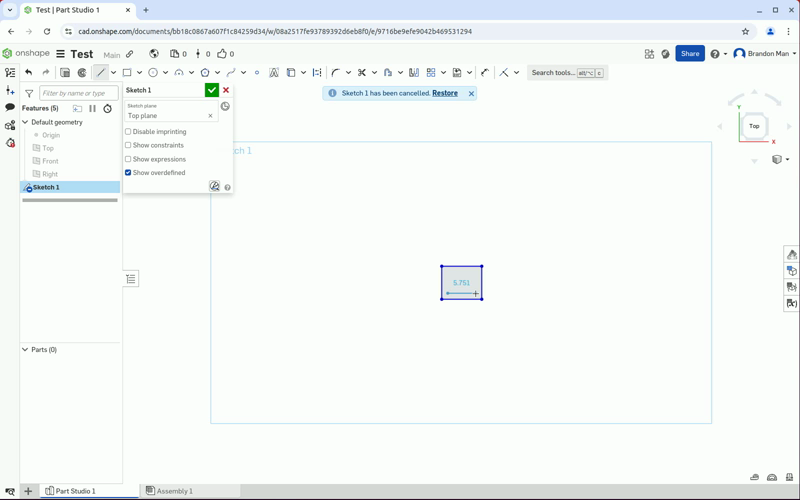
key_up(shift)
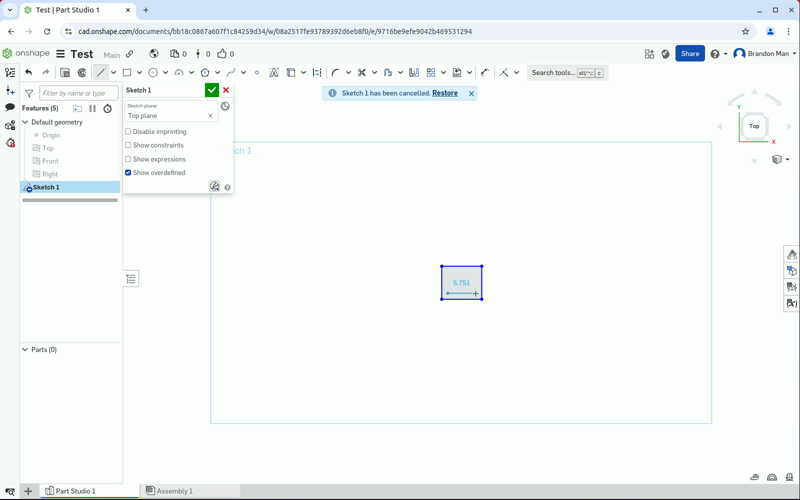
key_down(shift)
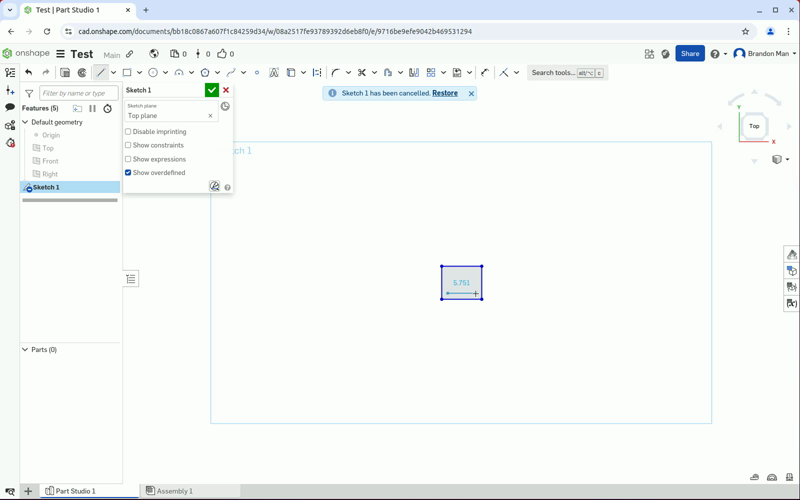
mouse_move(505, 293)
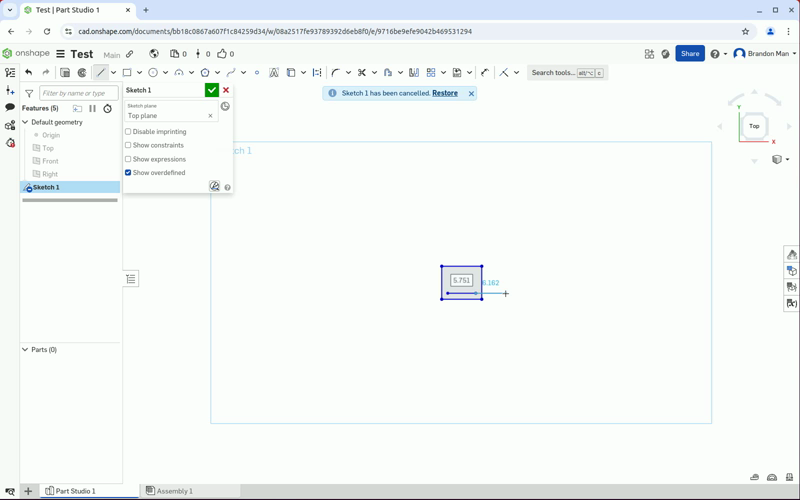
mouse_move(475, 272)
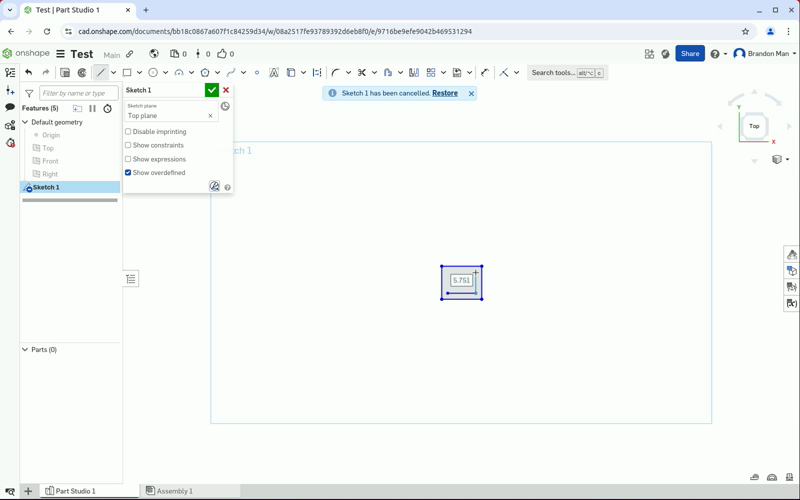
click(475, 272)
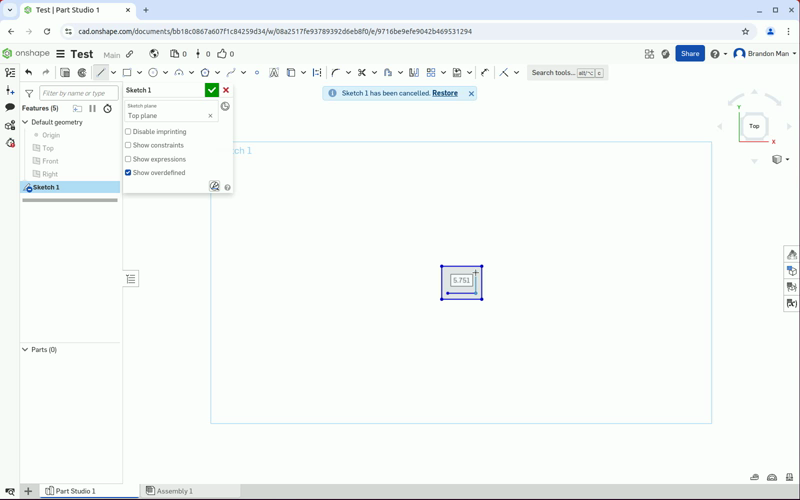
key_up(shift)
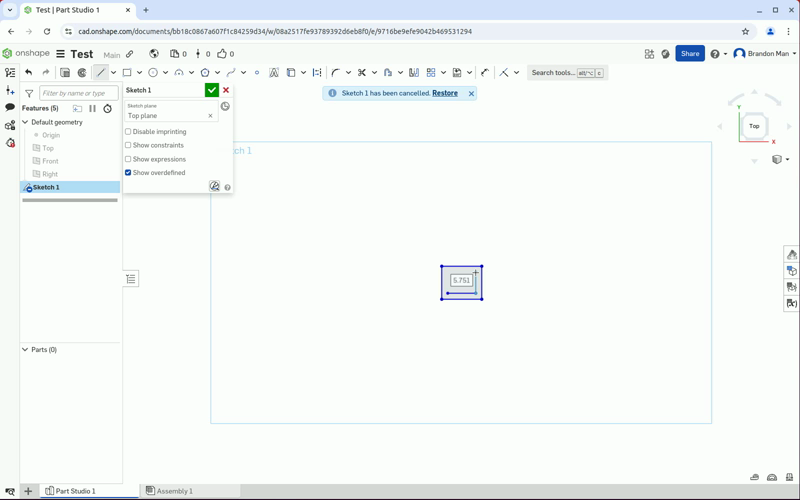
key_down(shift)
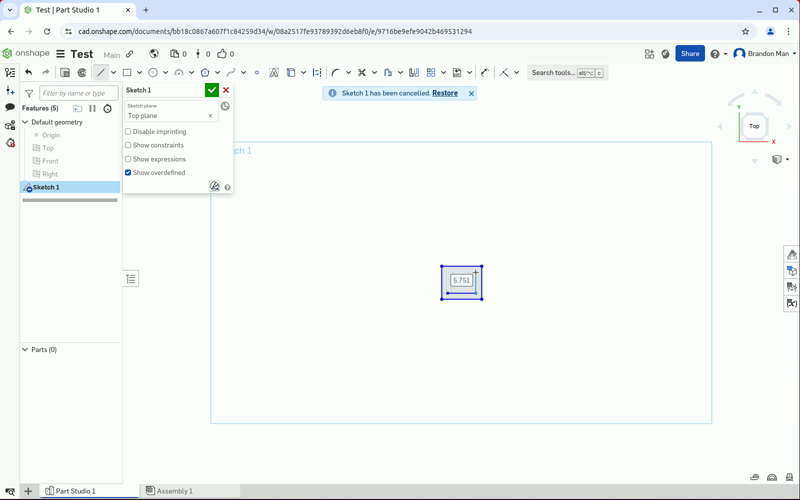
mouse_move(505, 272)
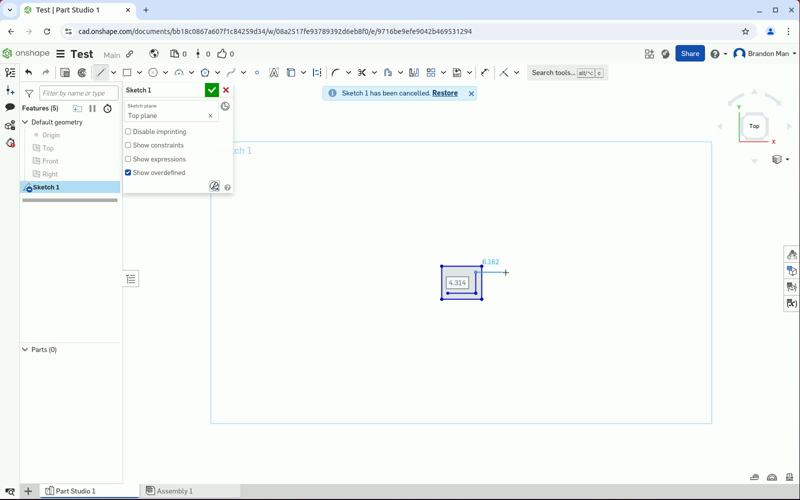
mouse_move(447, 272)
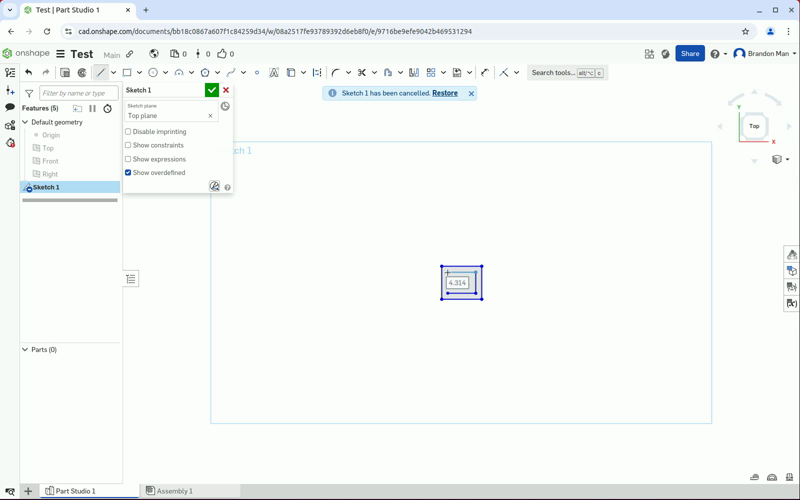
click(447, 272)
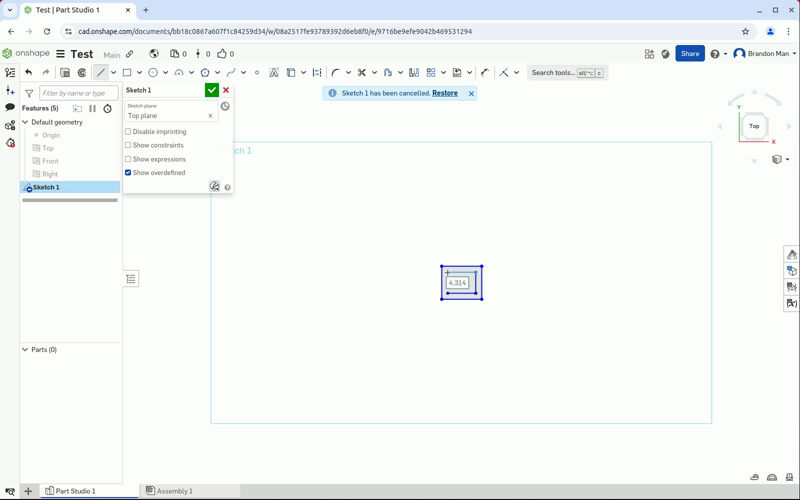
key_up(shift)
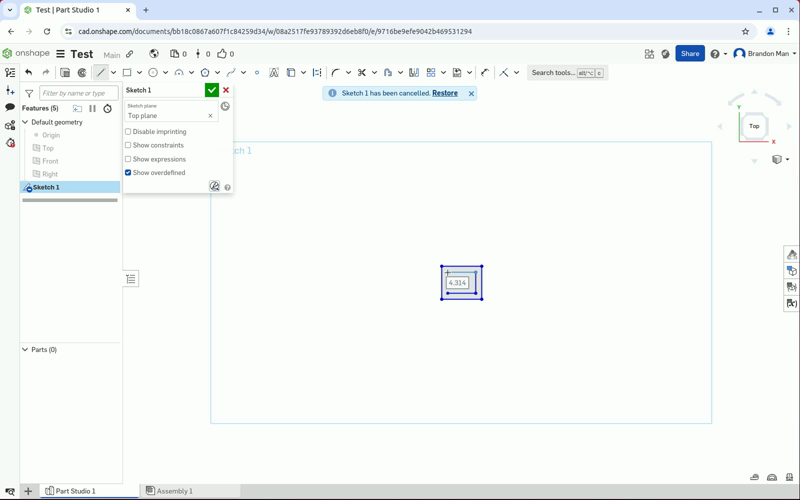
mouse_move(477, 272)
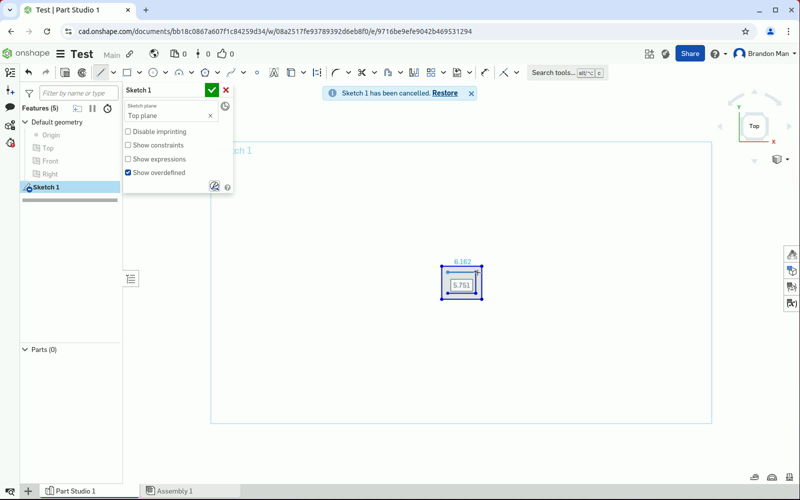
key_down(shift)
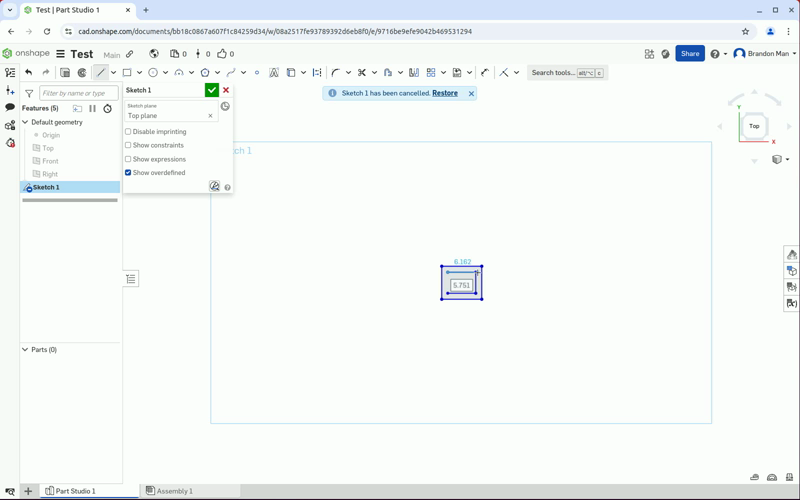
mouse_move(447, 293)
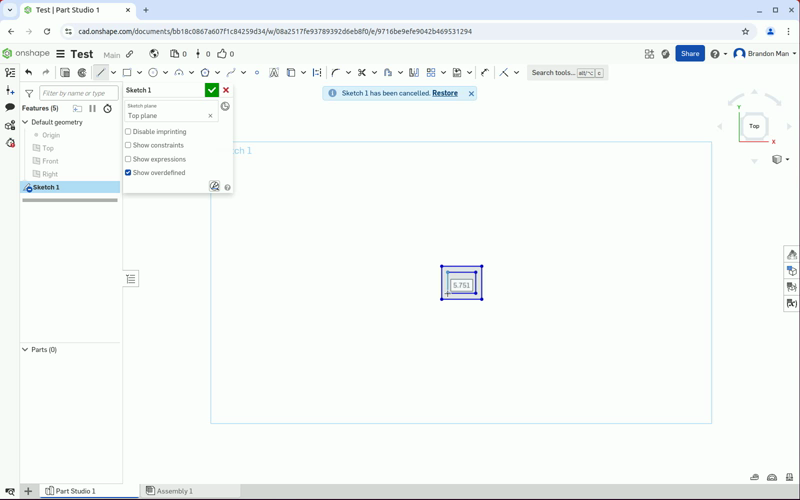
key_up(shift)
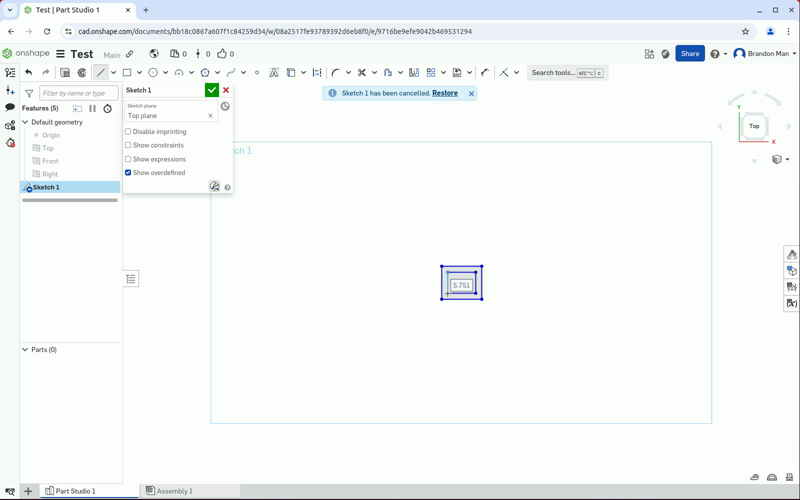
click(447, 293)
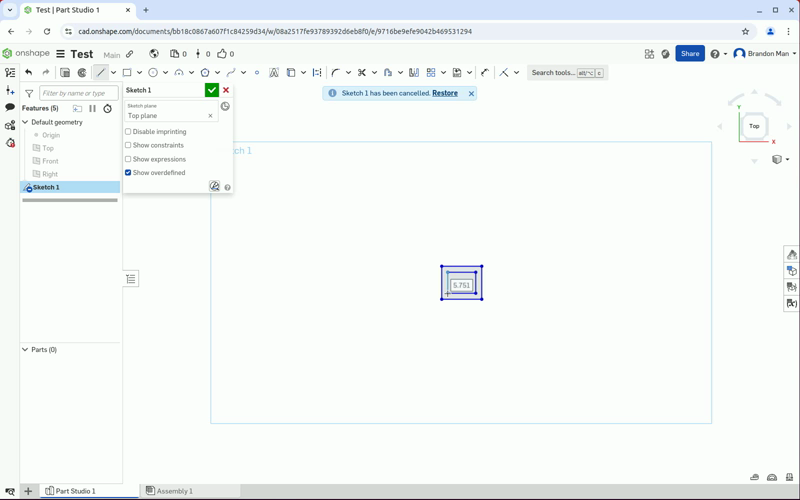
key(esc)
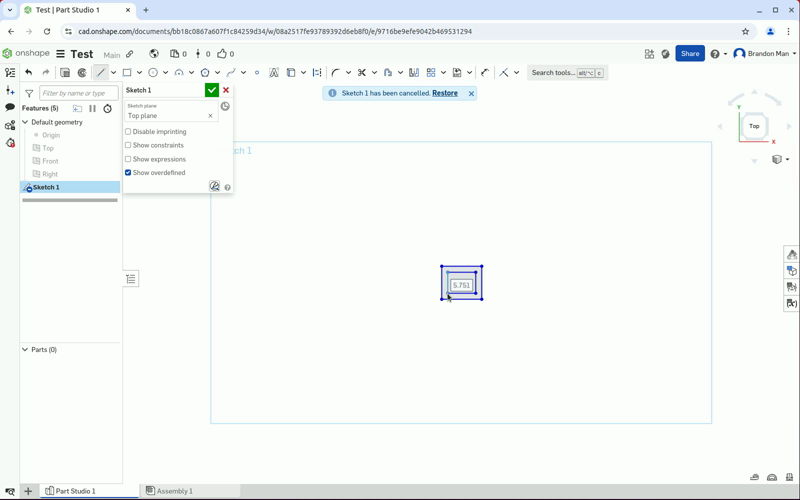
mouse_move(454, 296)
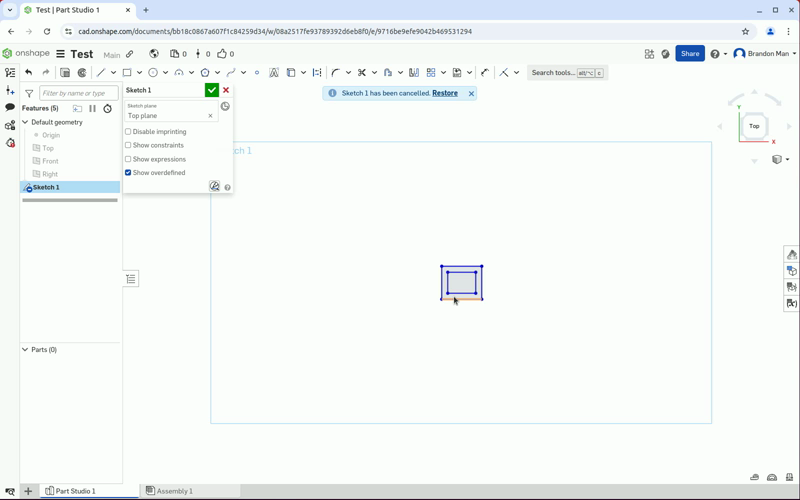
scroll(6)
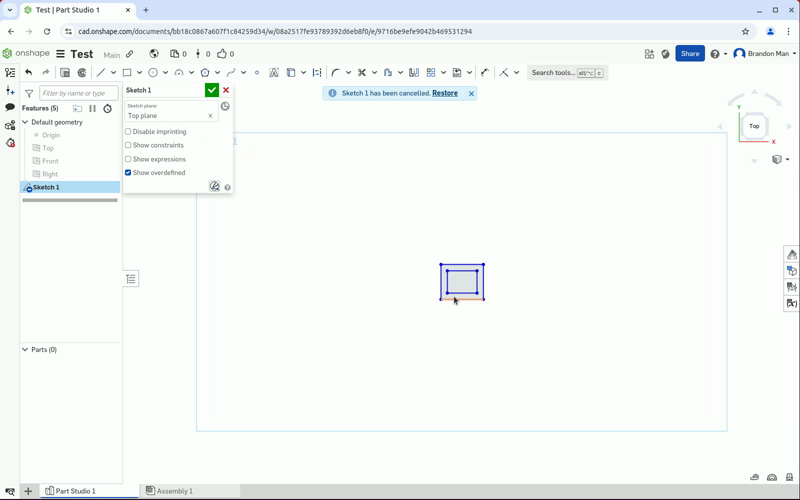
scroll(6)
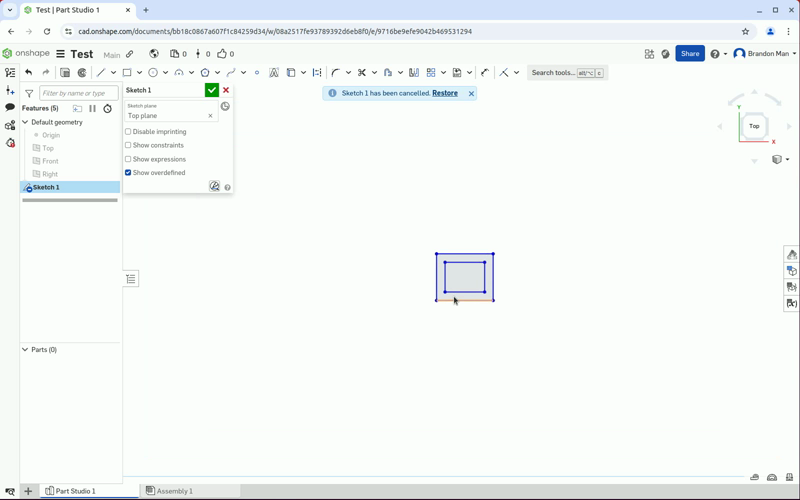
scroll(6)
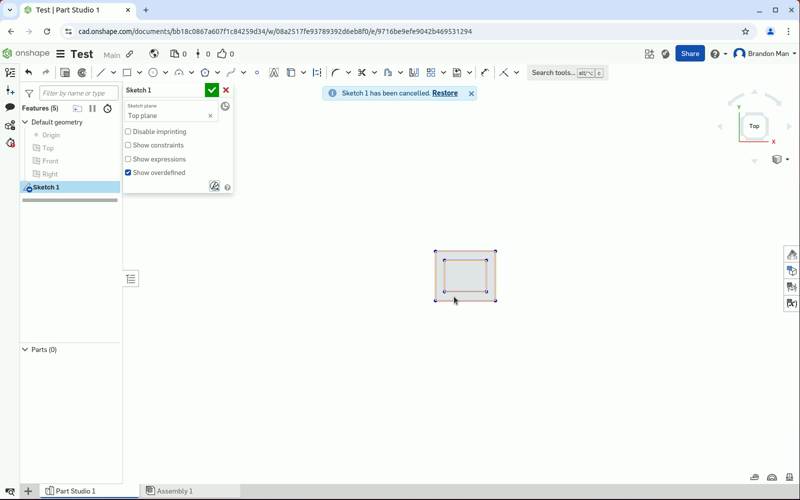
scroll(6)
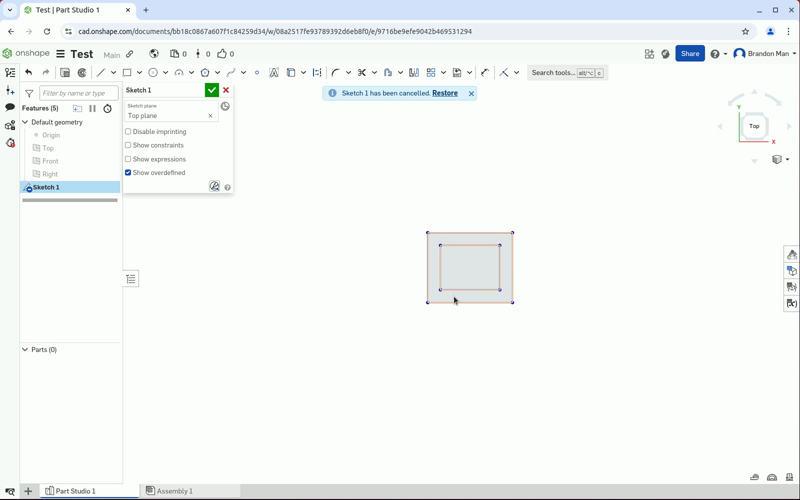
scroll(6)
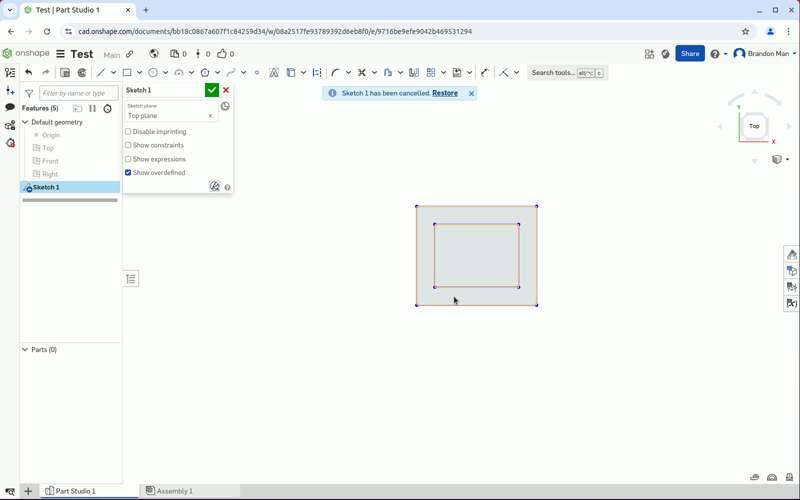
scroll(6)
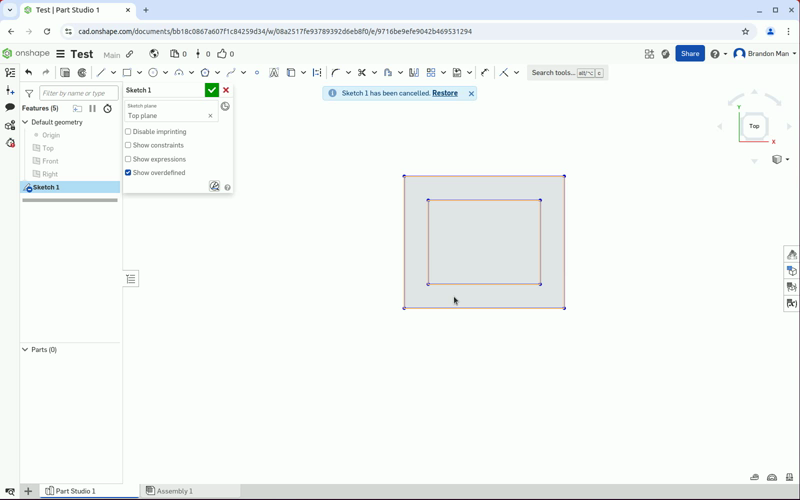
scroll(6)
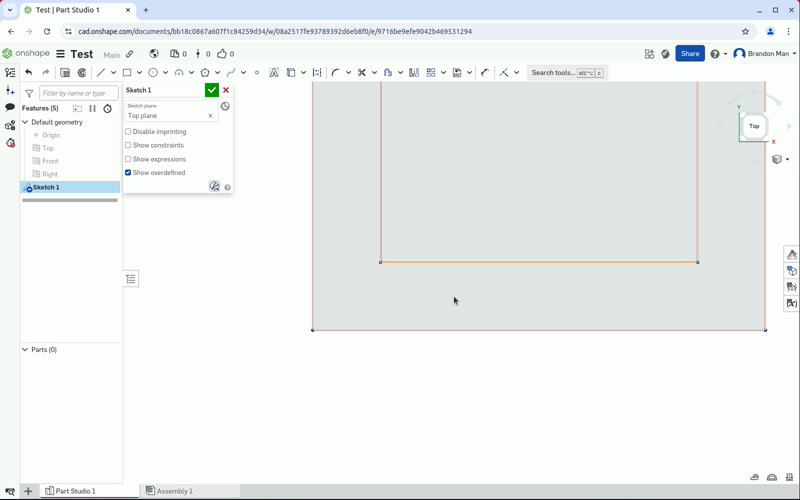
click(454, 296)
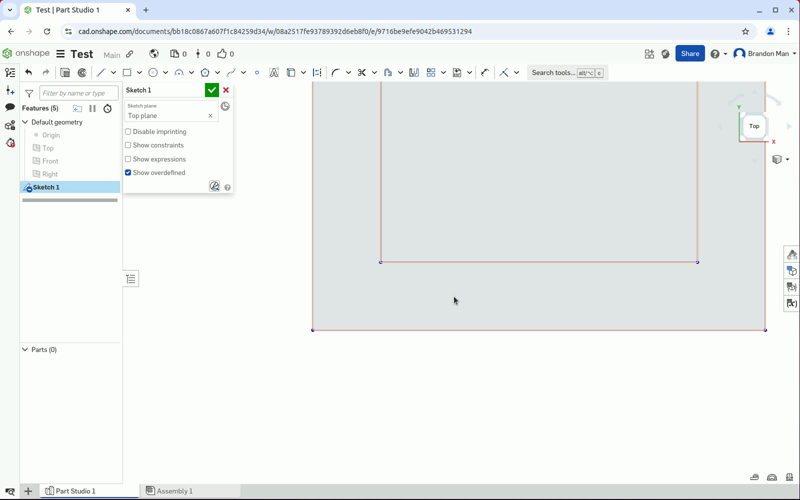
scroll(-6)
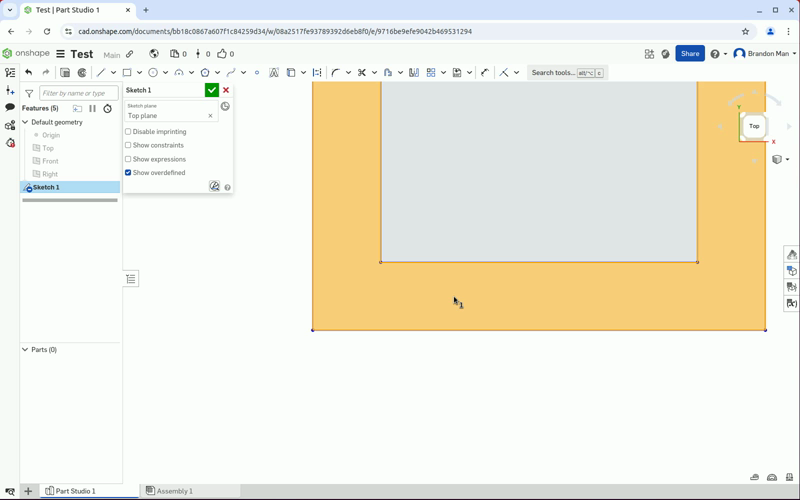
scroll(-6)
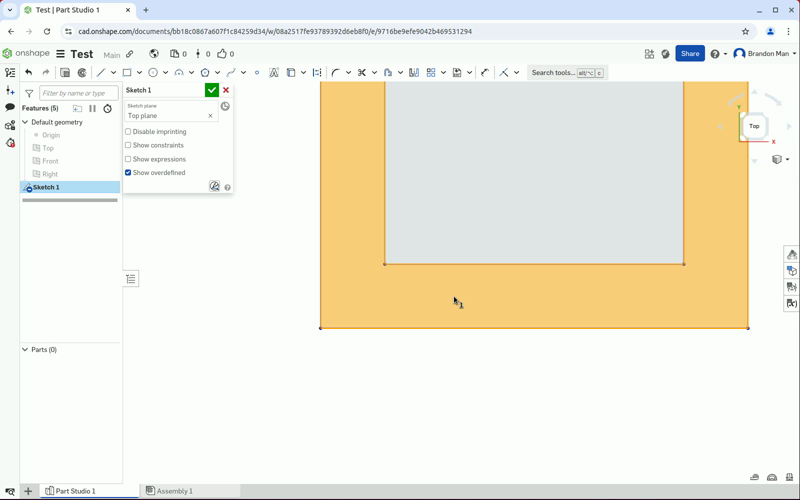
scroll(-6)
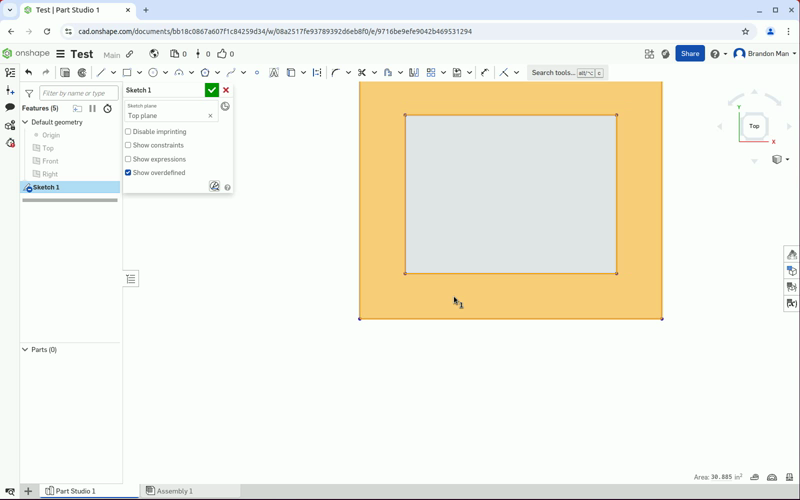
scroll(-6)
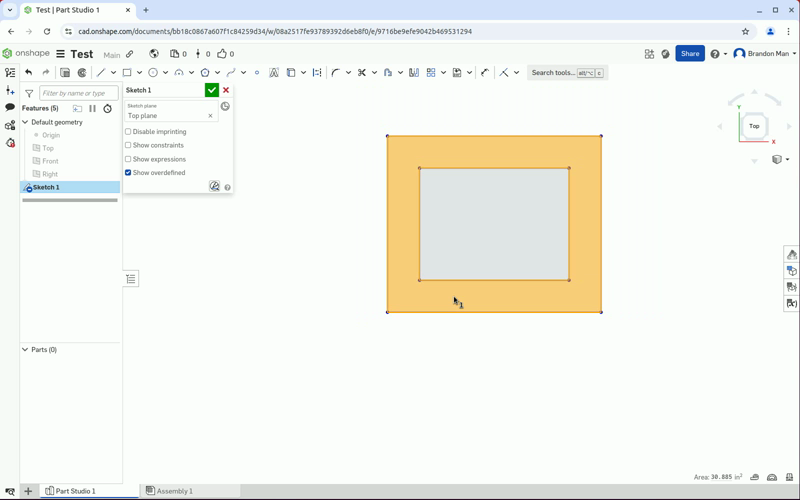
scroll(-6)
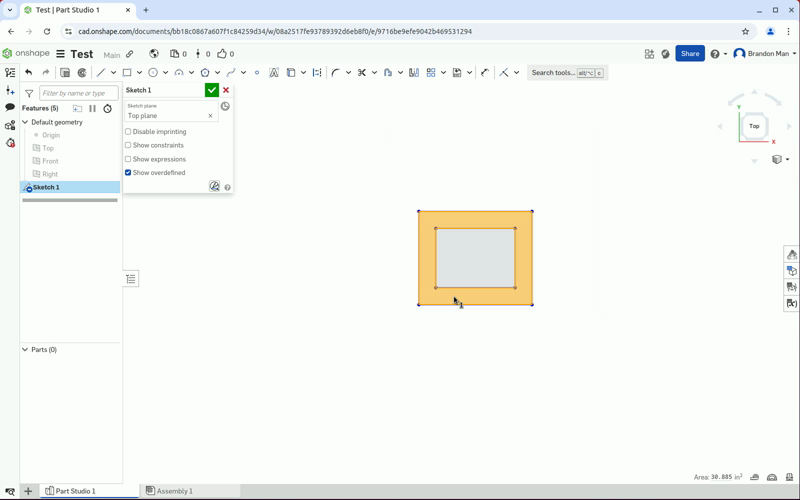
scroll(-6)
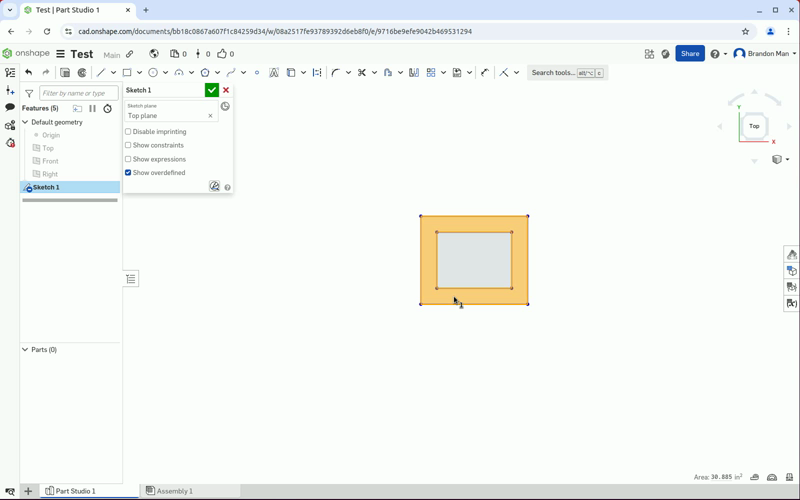
scroll(-6)
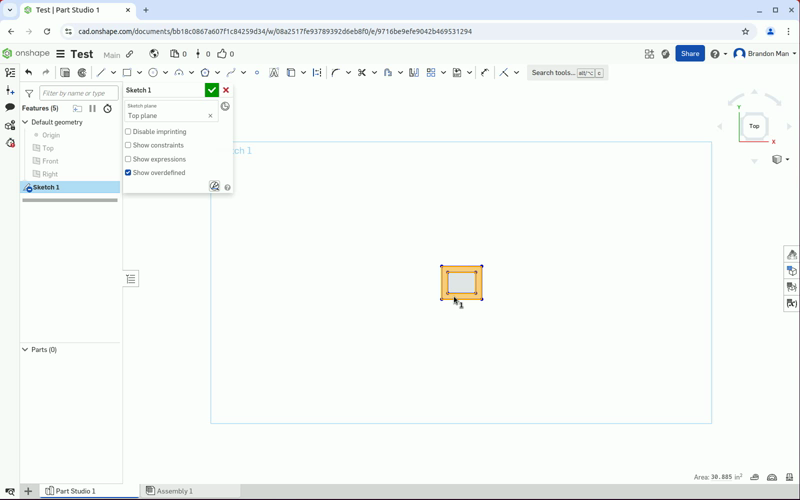
mouse_move(73, 352)
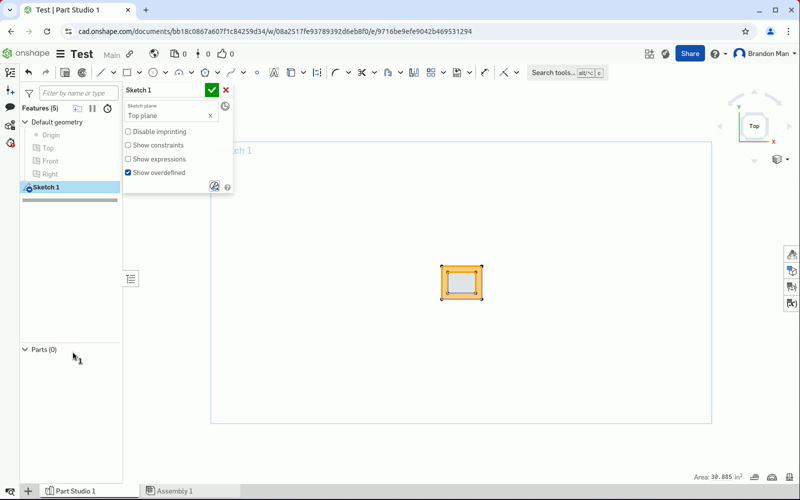
key(shift+y)
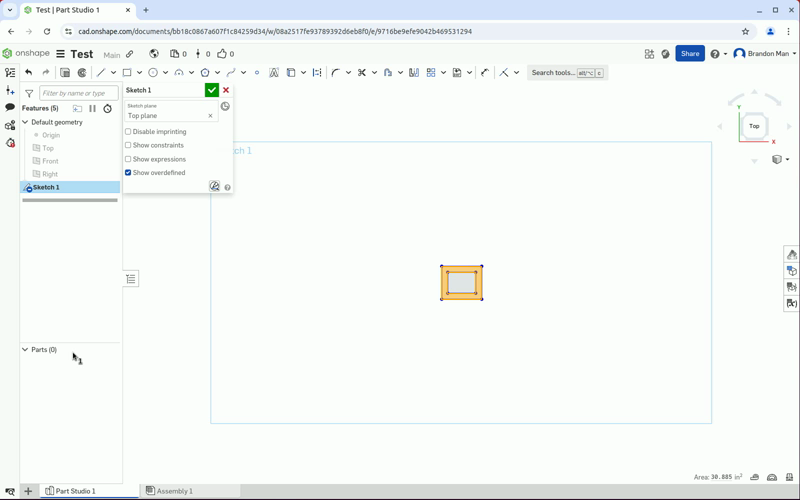
key(shift+e)
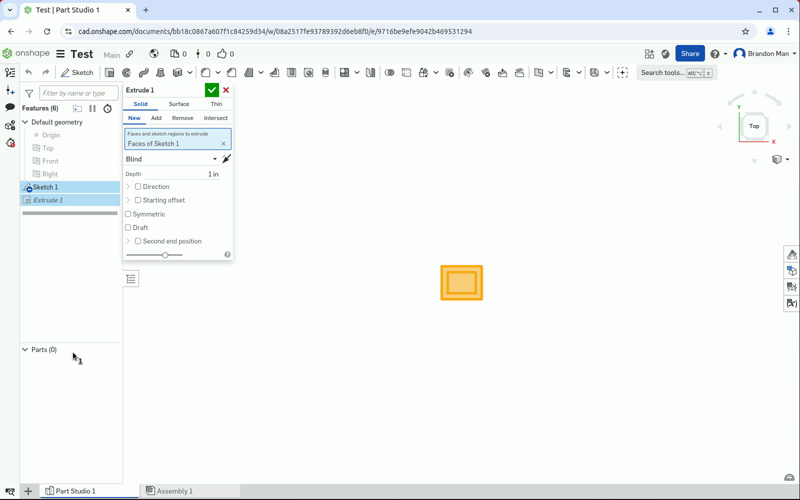
mouse_move(143, 106)
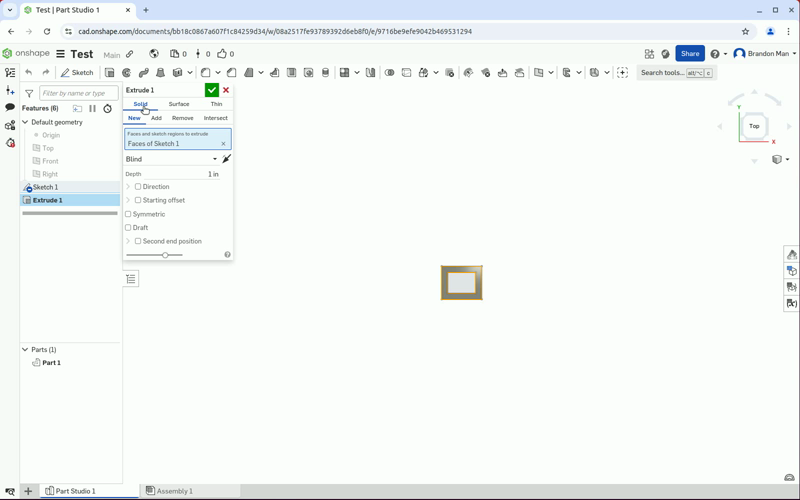
click(143, 106)
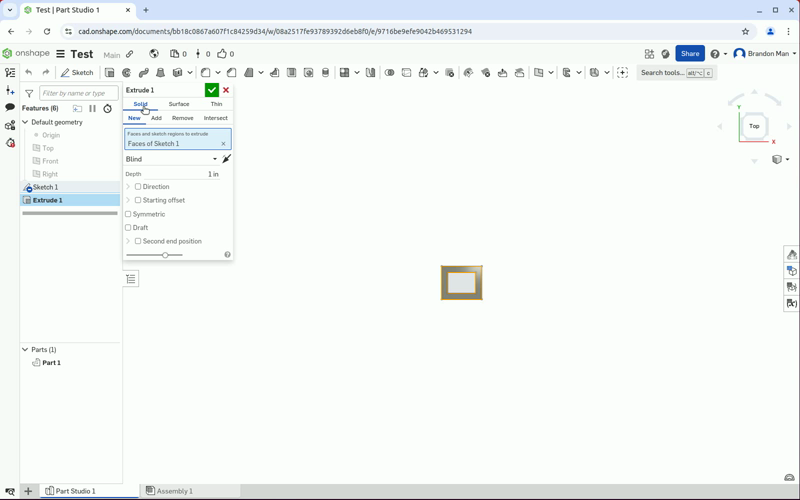
mouse_move(137, 120)
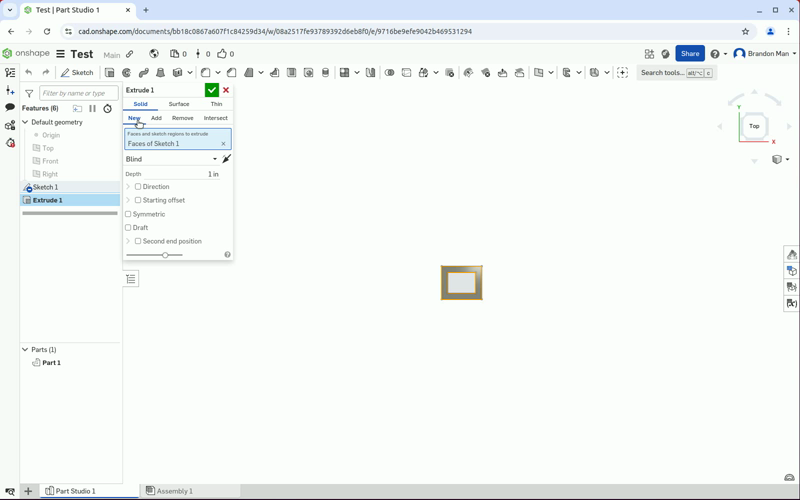
click(137, 120)
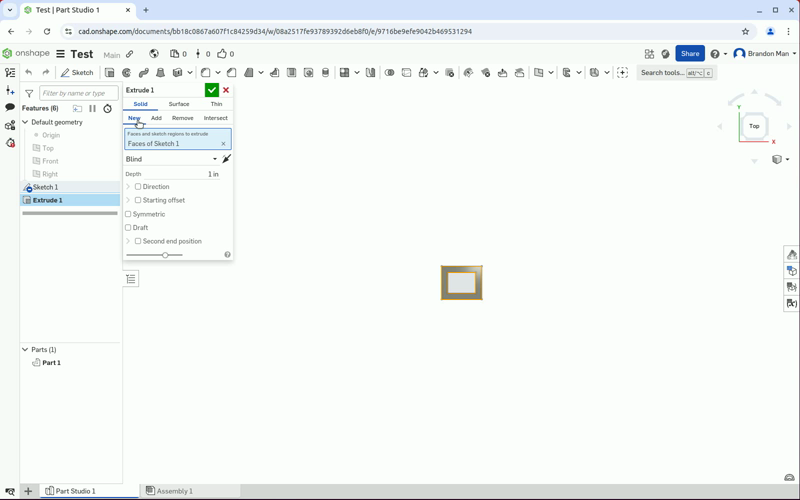
key(tab, 4)
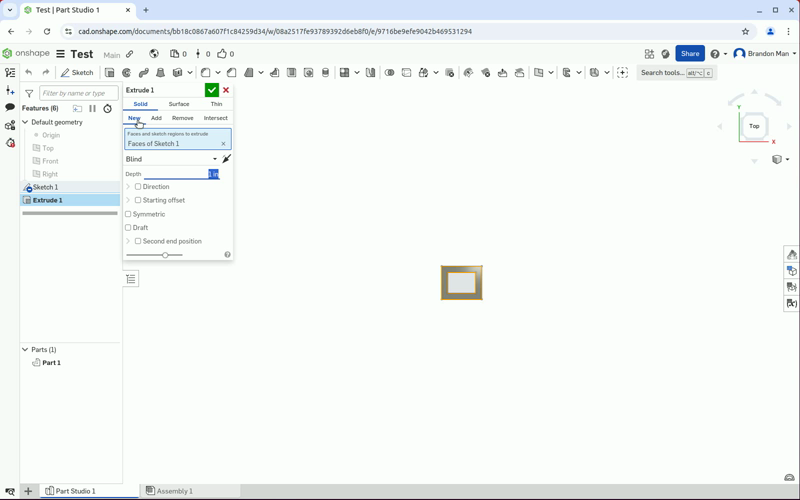
text(6.74)
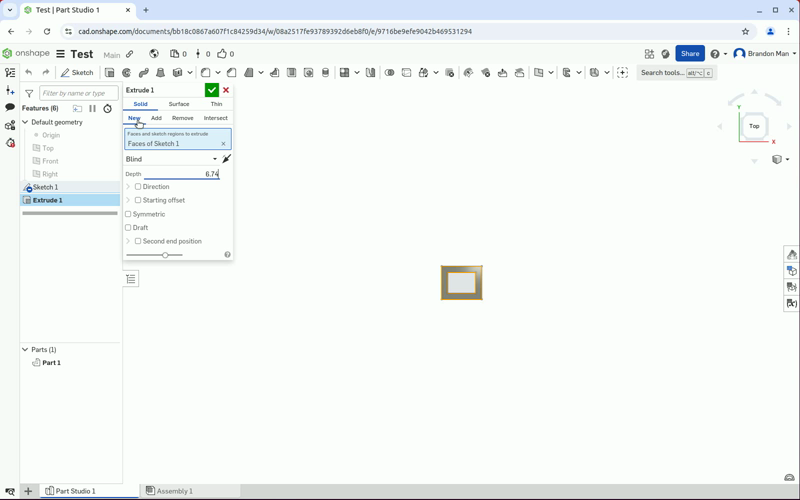
key(tab, 3)
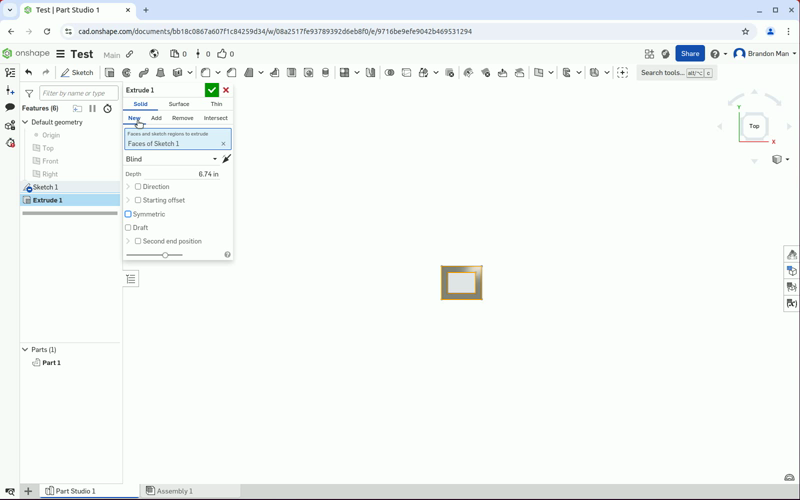
key(space)
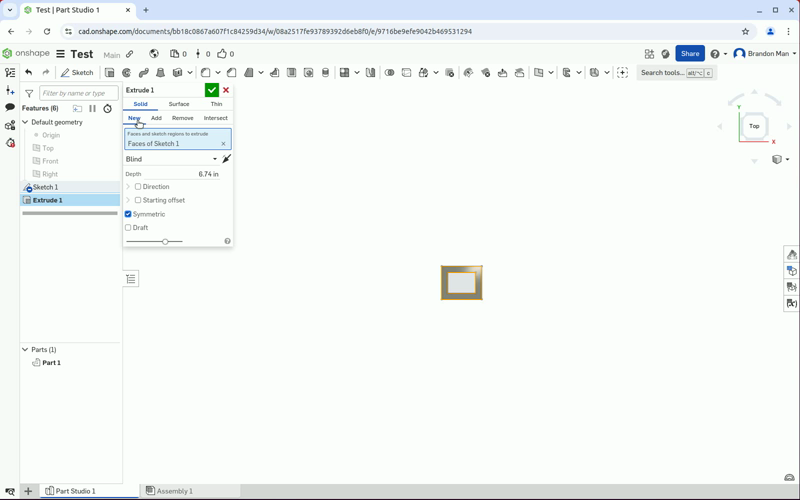
key(enter)
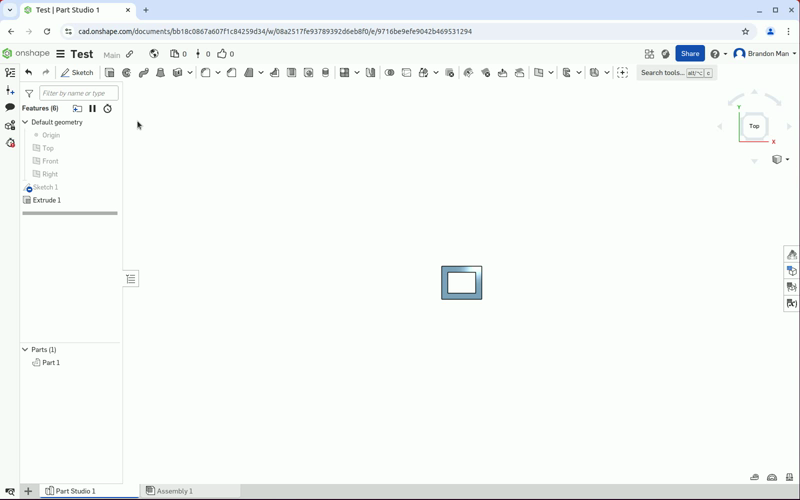
key(shift+h)
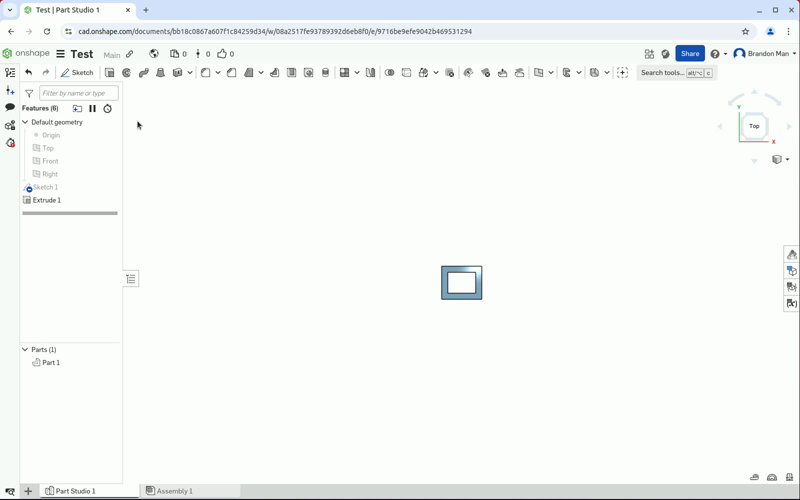
key(shift+h)
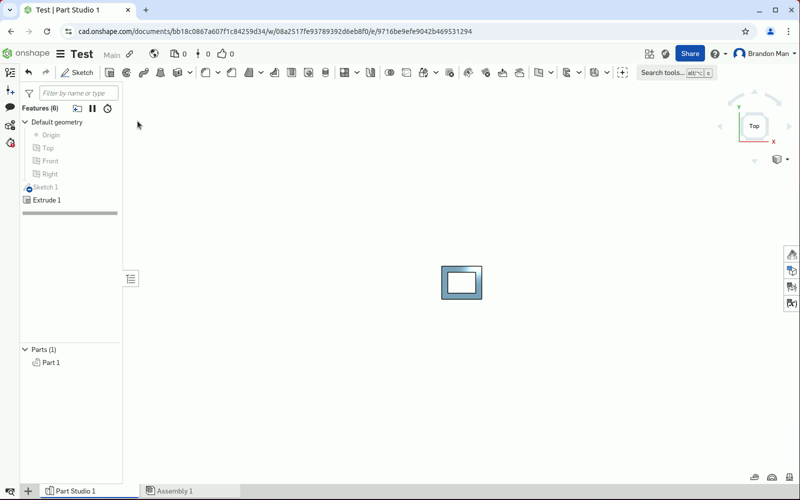
mouse_move(73, 189)
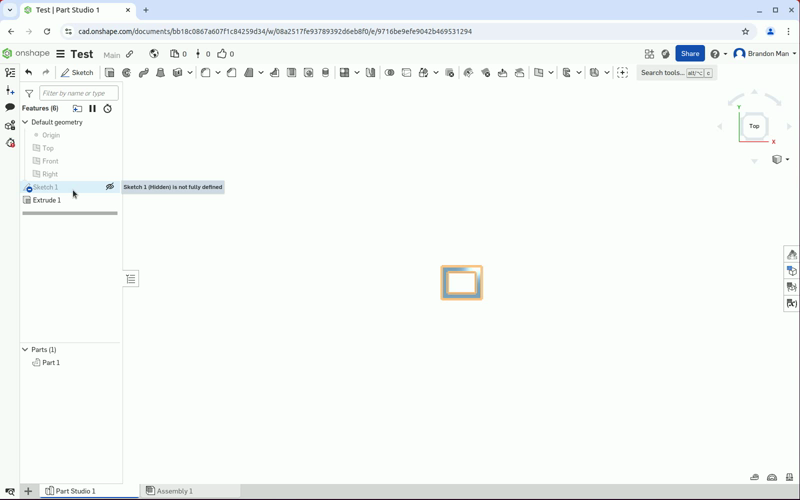
click(73, 189)
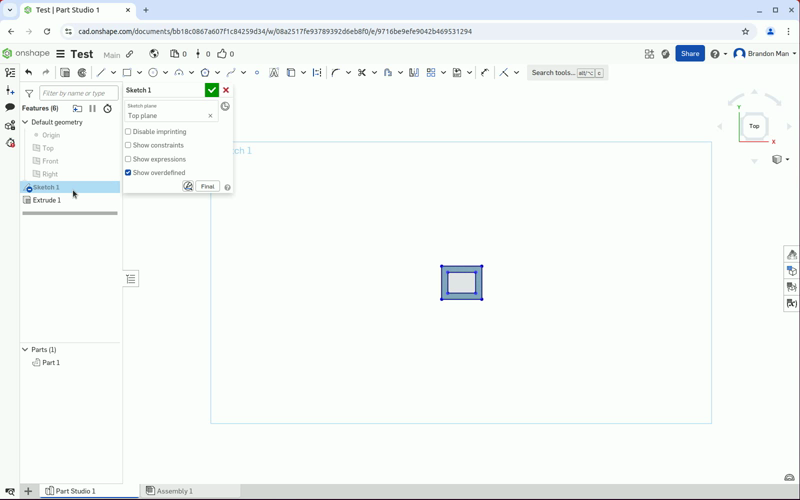
mouse_move(229, 92)
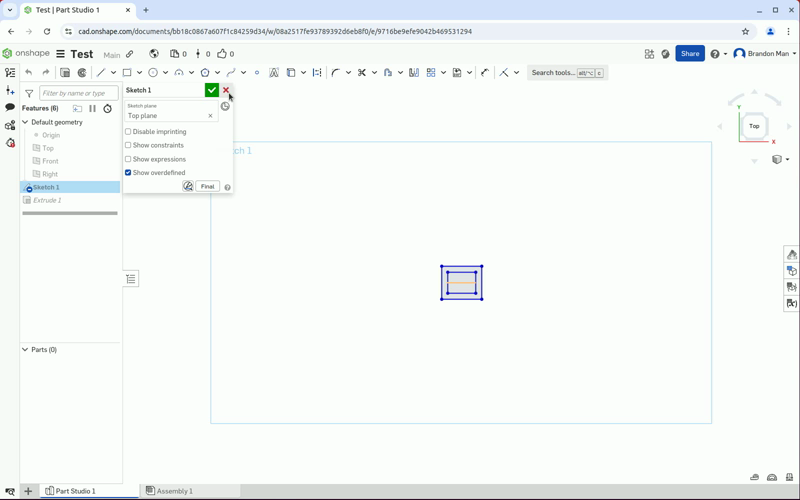
click(229, 92)
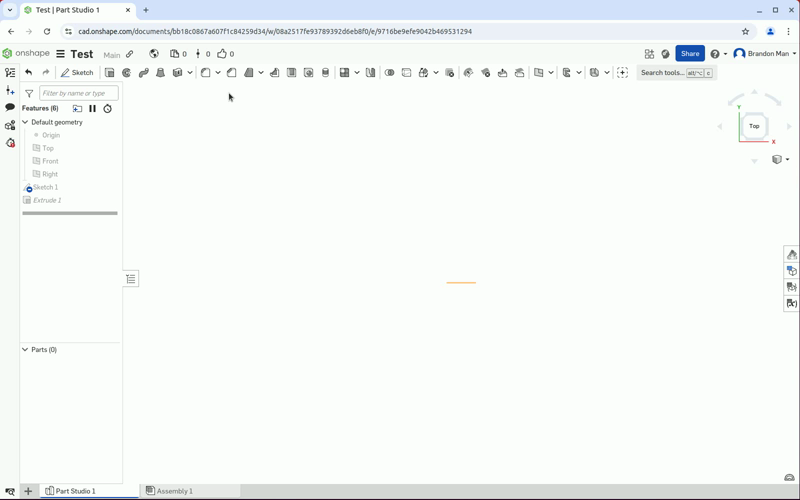
mouse_move(541, 75)
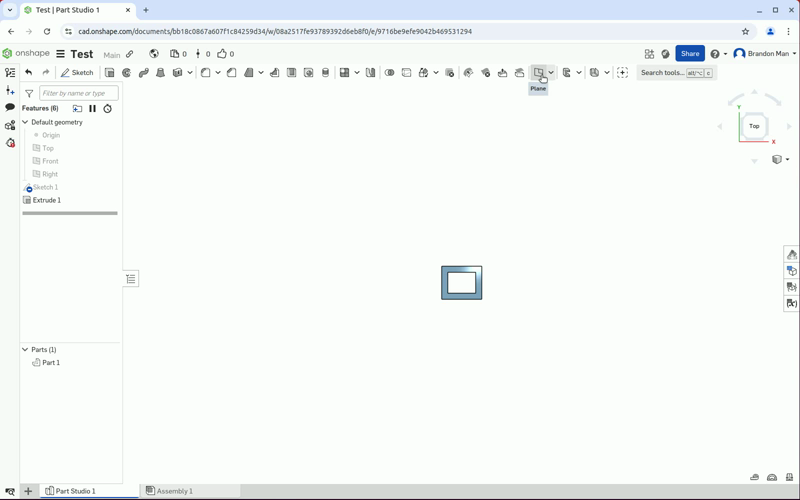
click(541, 75)
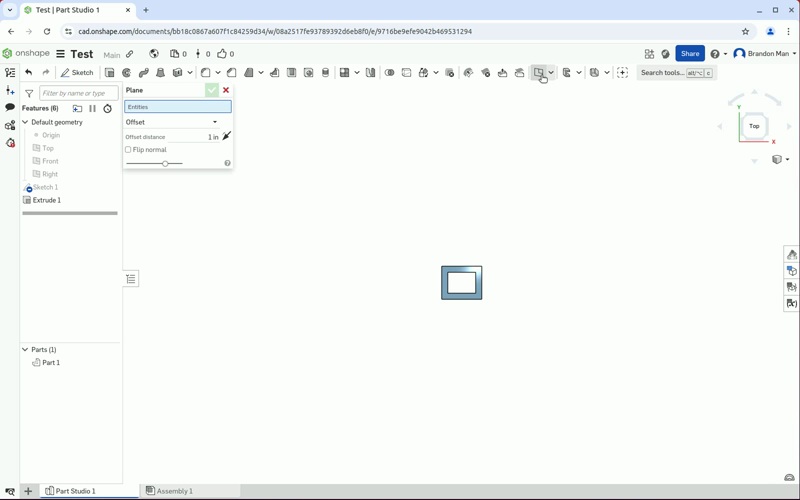
mouse_move(73, 150)
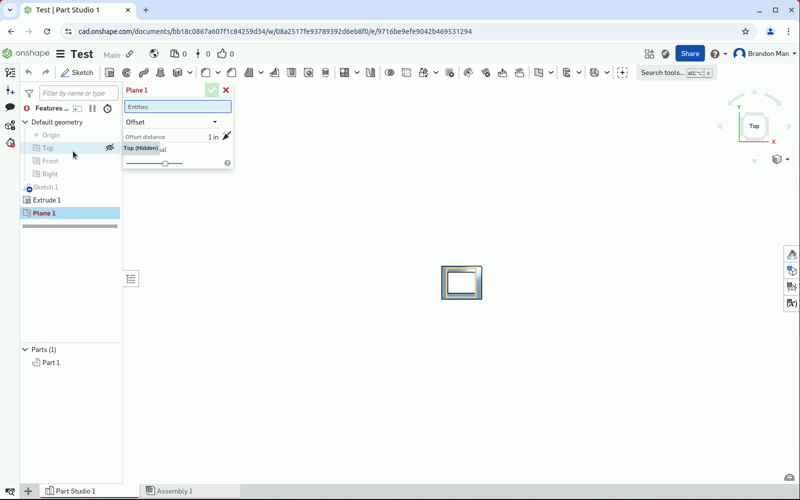
click(73, 150)
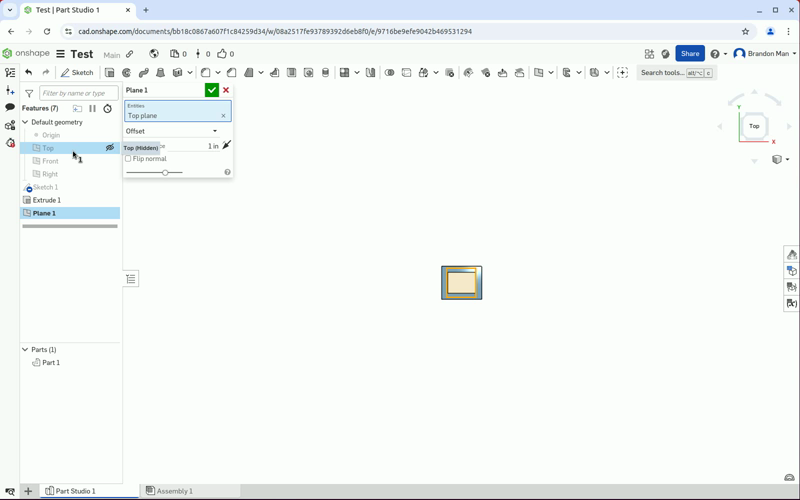
key(tab, 2)
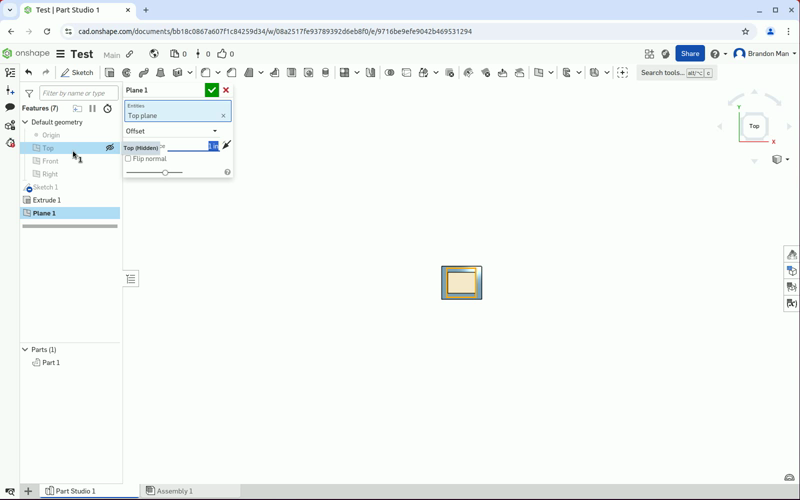
text(3.358)
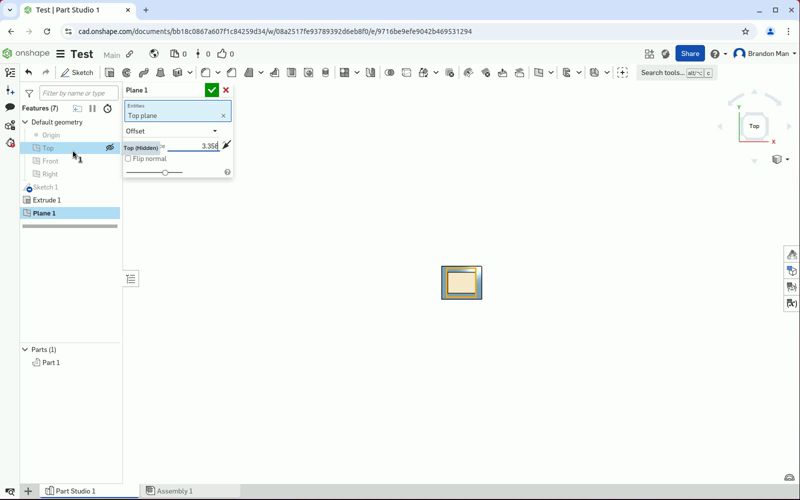
key(enter, 2)
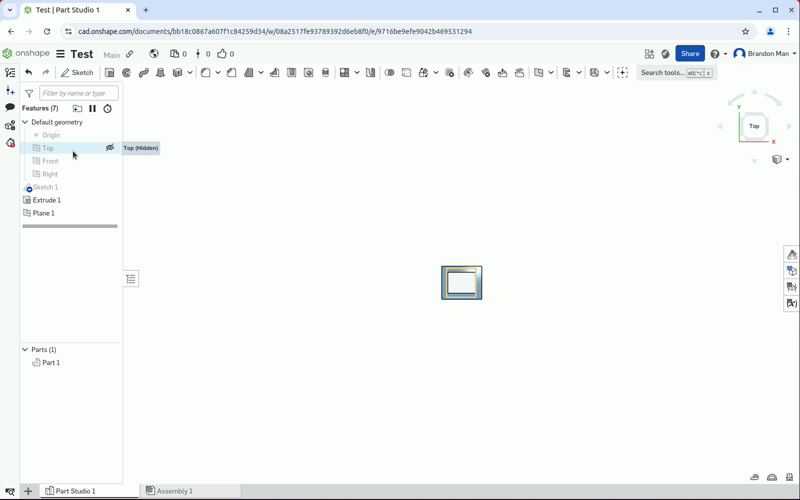
key(shift+s)
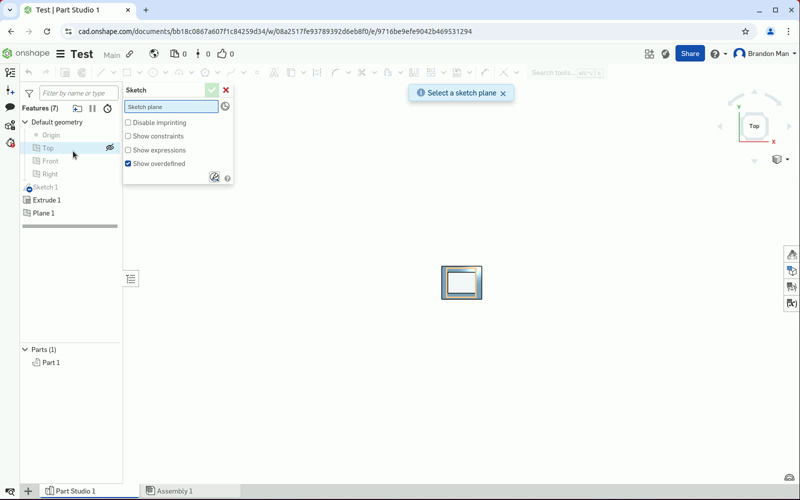
mouse_move(73, 215)
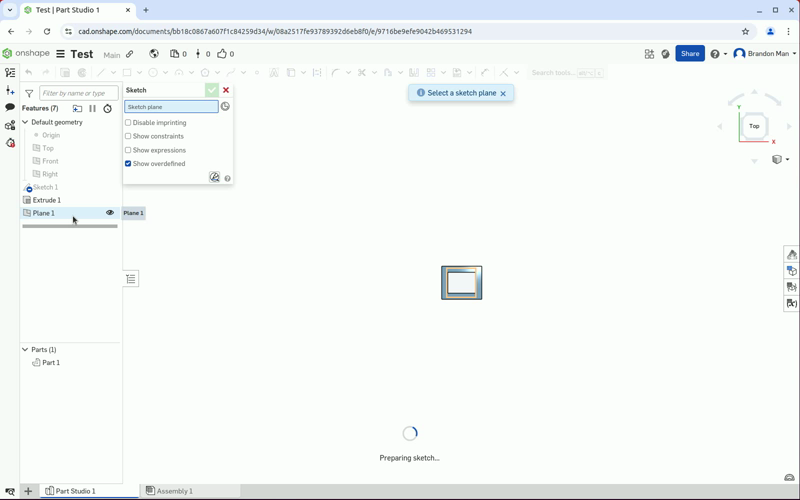
click(73, 215)
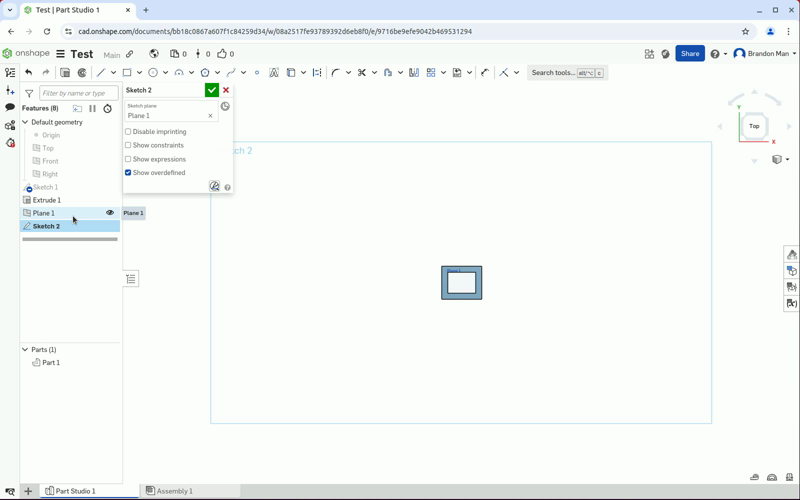
mouse_move(73, 352)
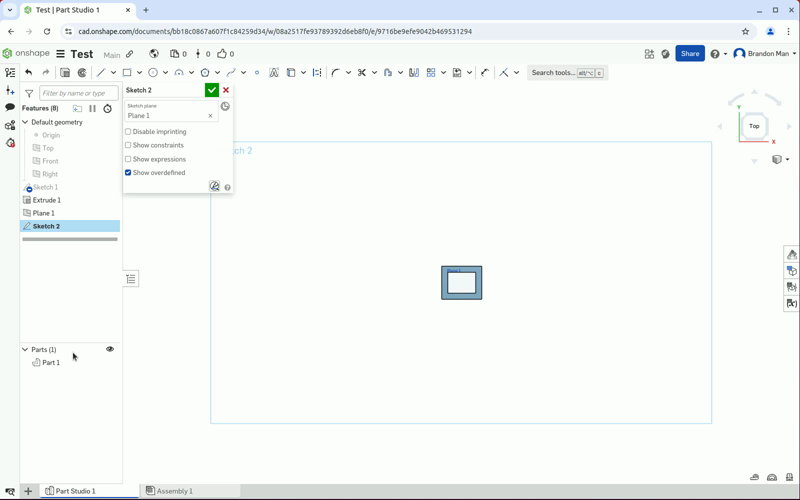
key(y)
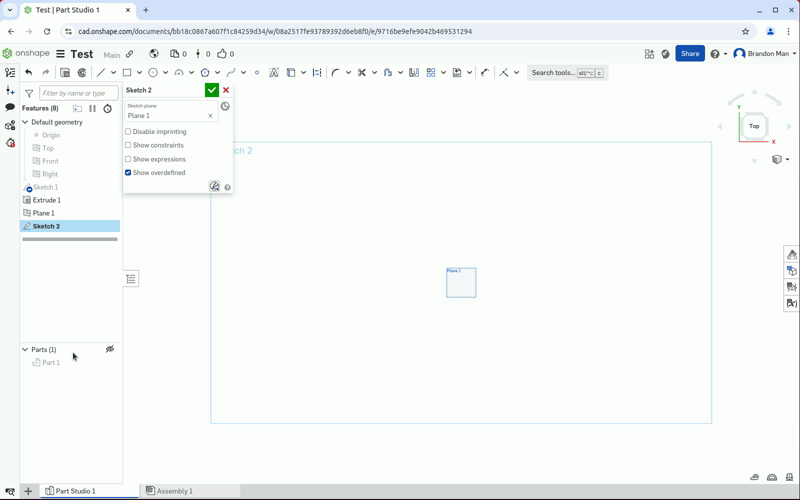
key(l)
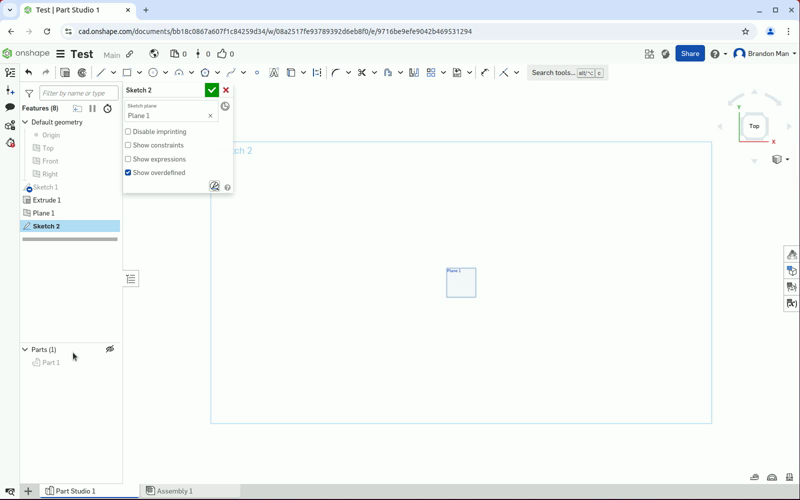
key_down(shift)
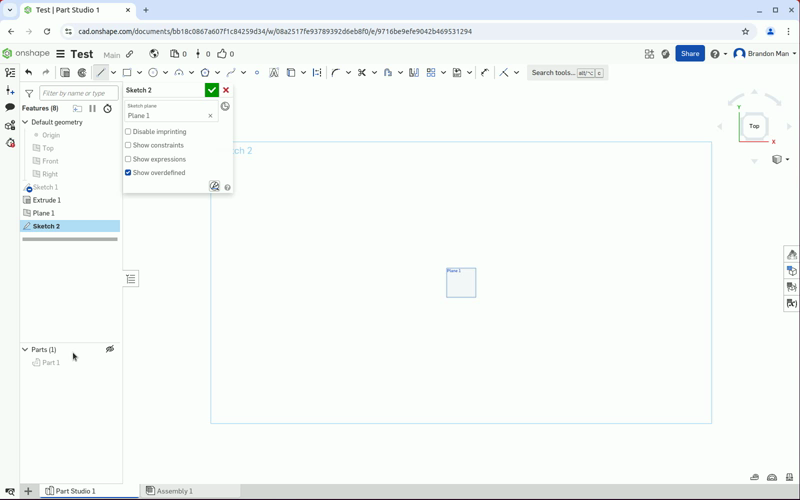
mouse_move(453, 279)
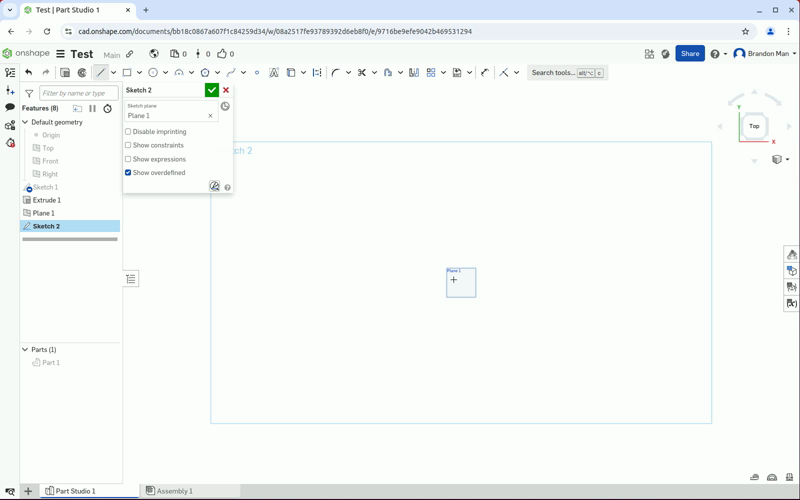
click(453, 279)
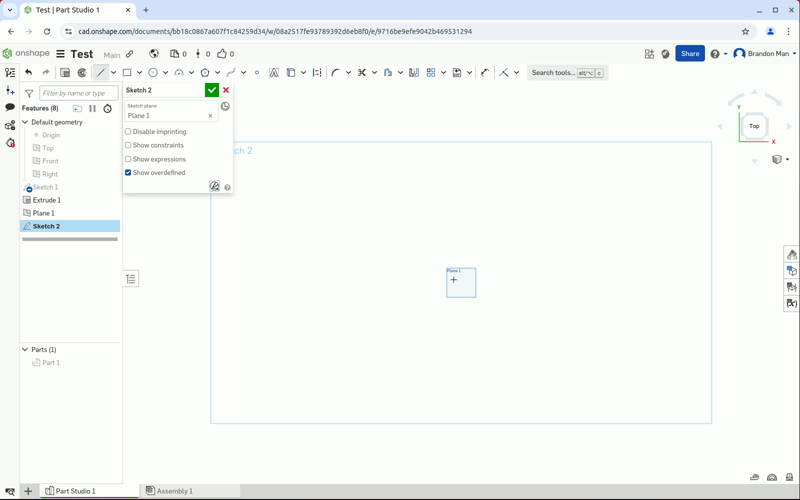
key_up(shift)
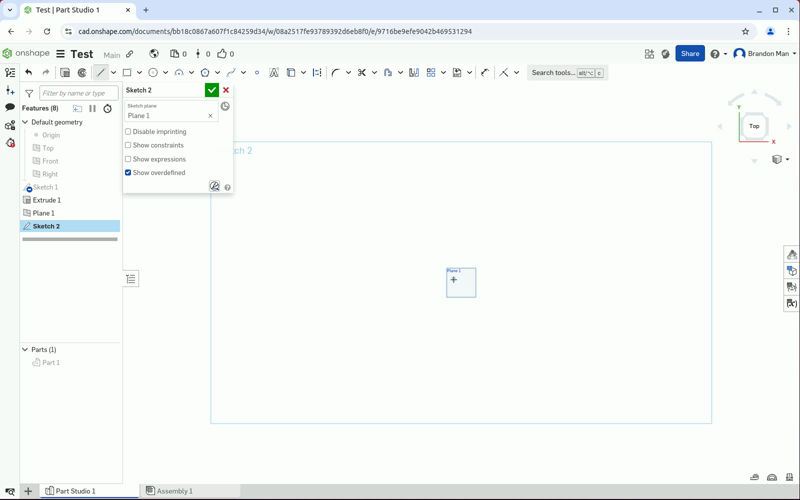
key_down(shift)
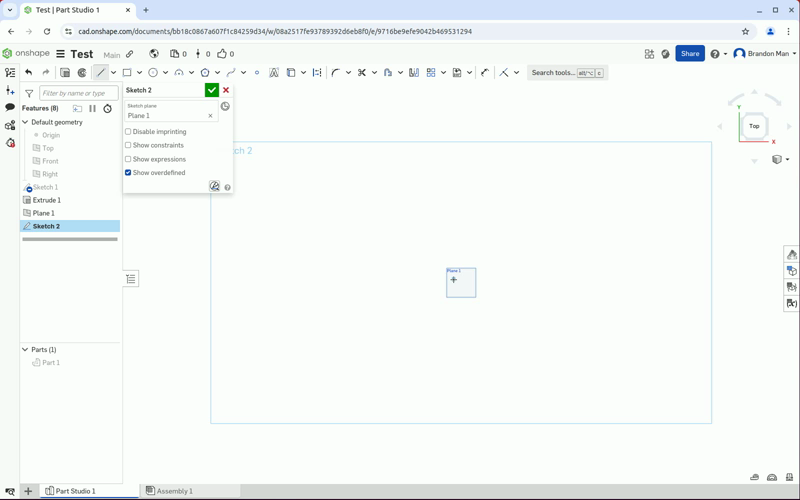
mouse_move(483, 279)
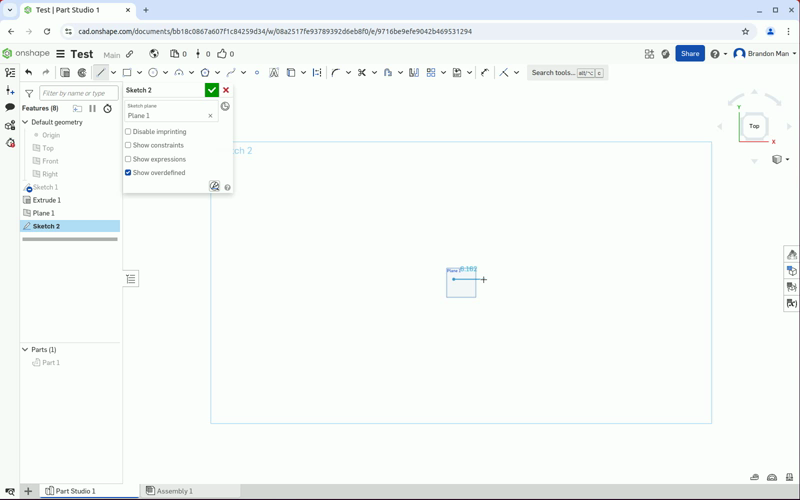
mouse_move(467, 279)
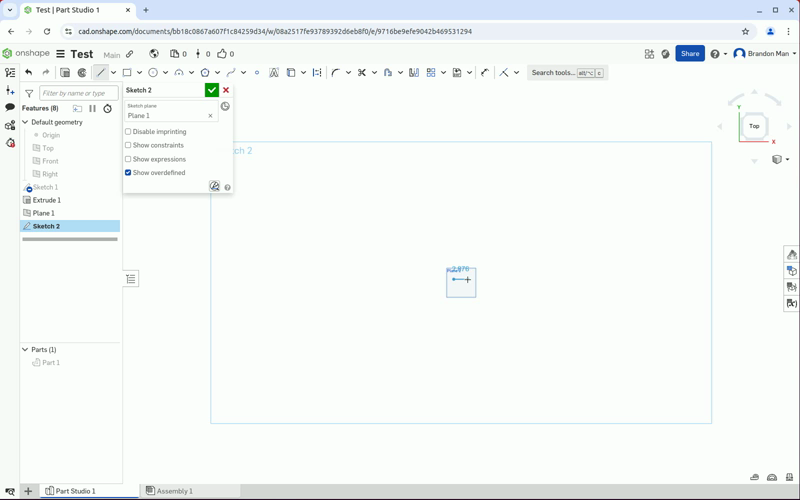
click(467, 279)
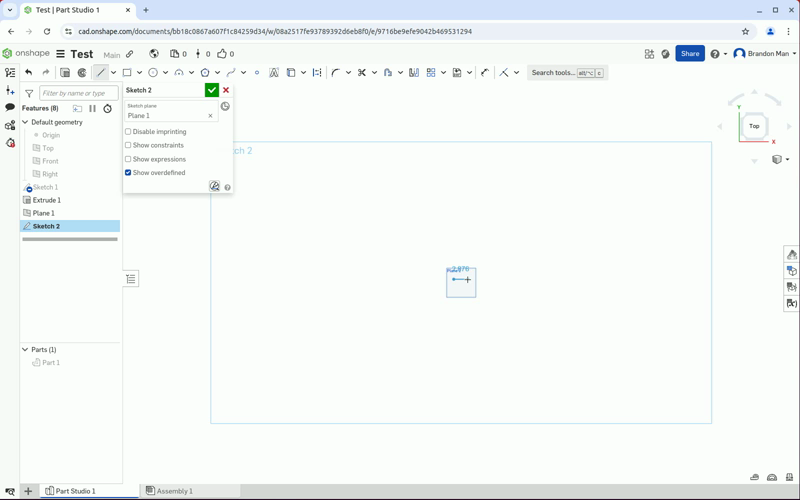
key_up(shift)
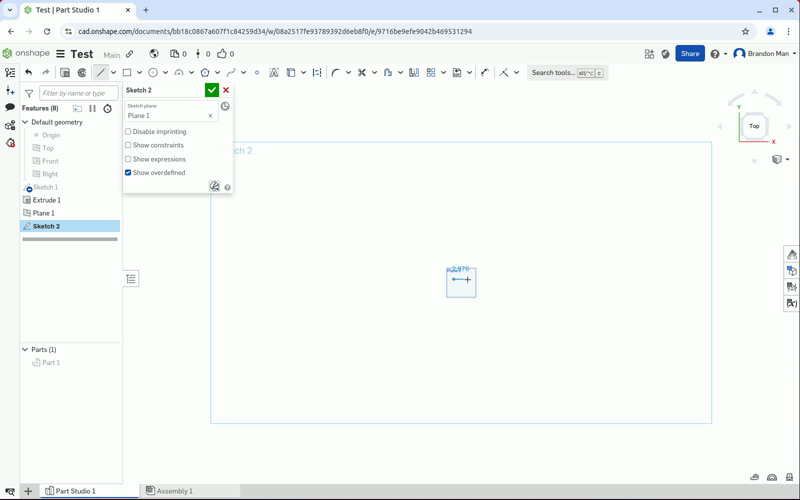
key_down(shift)
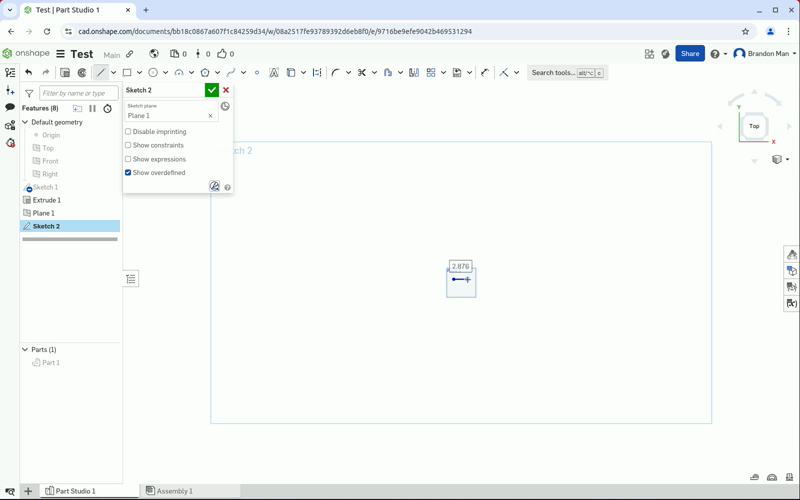
mouse_move(497, 279)
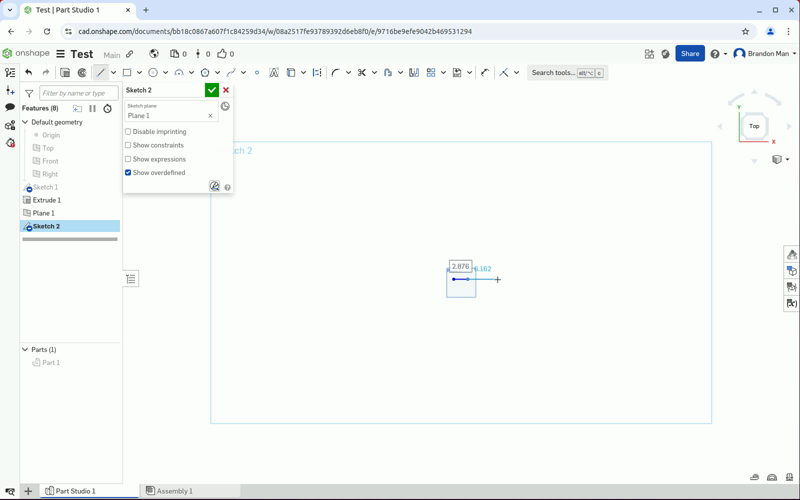
mouse_move(467, 272)
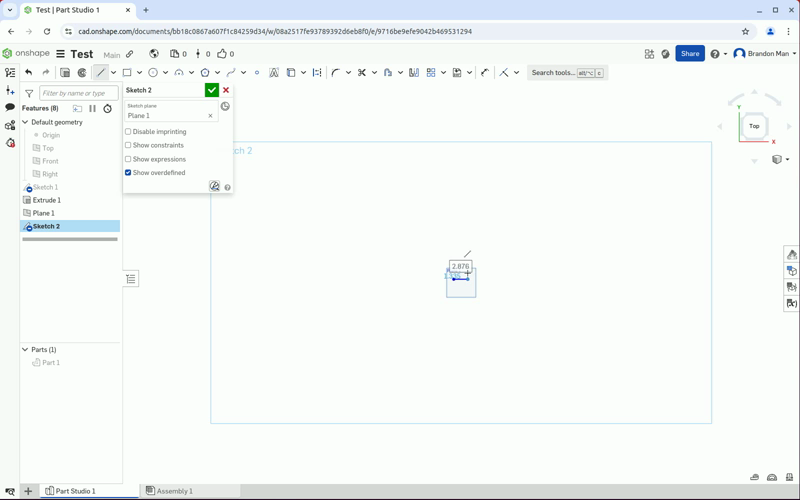
scroll(6)
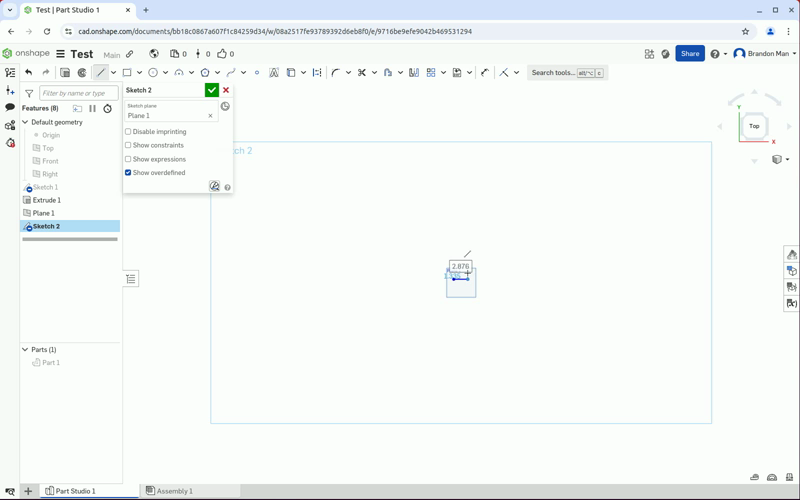
scroll(6)
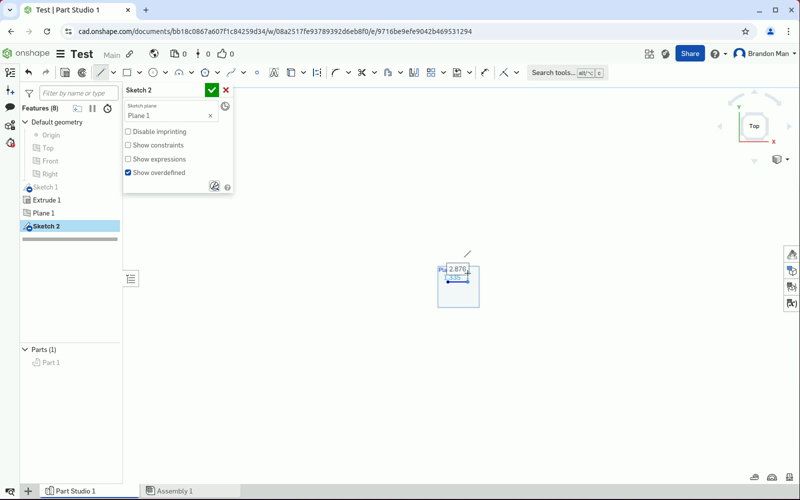
scroll(6)
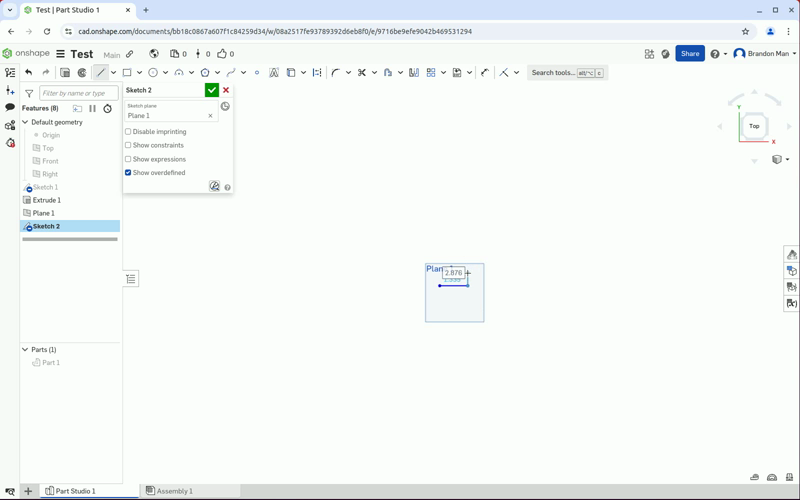
scroll(6)
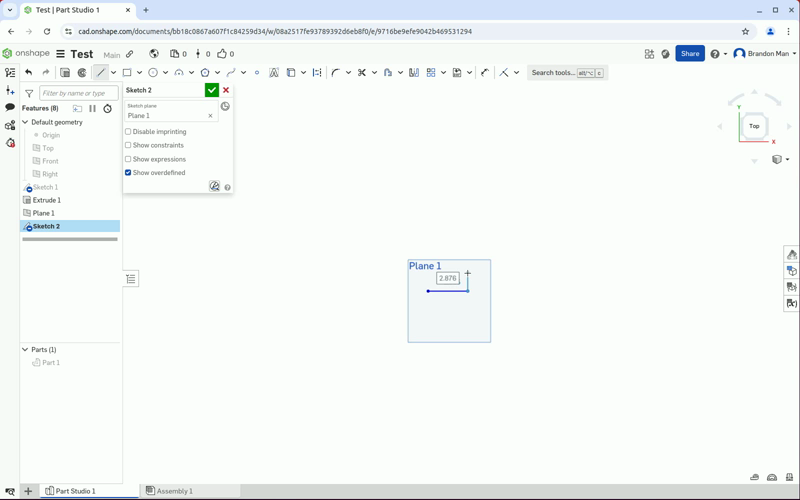
scroll(6)
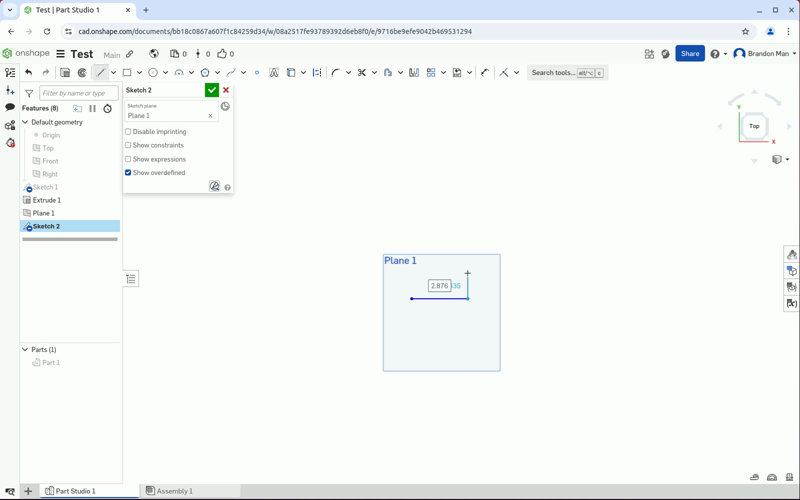
scroll(6)
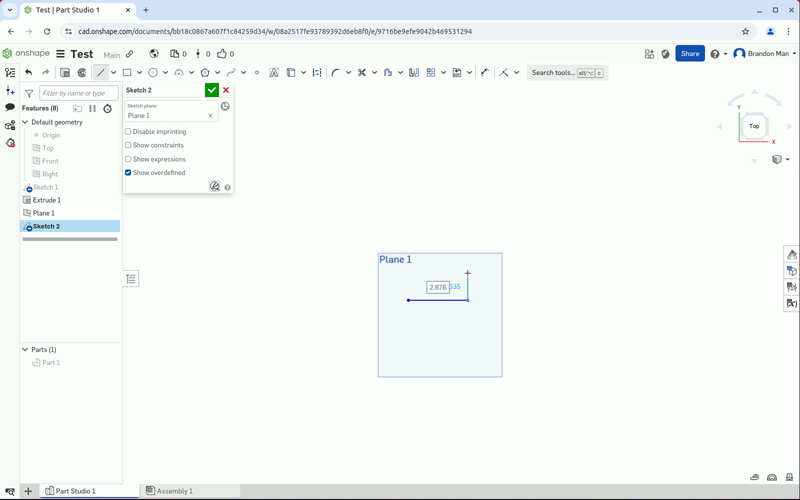
scroll(6)
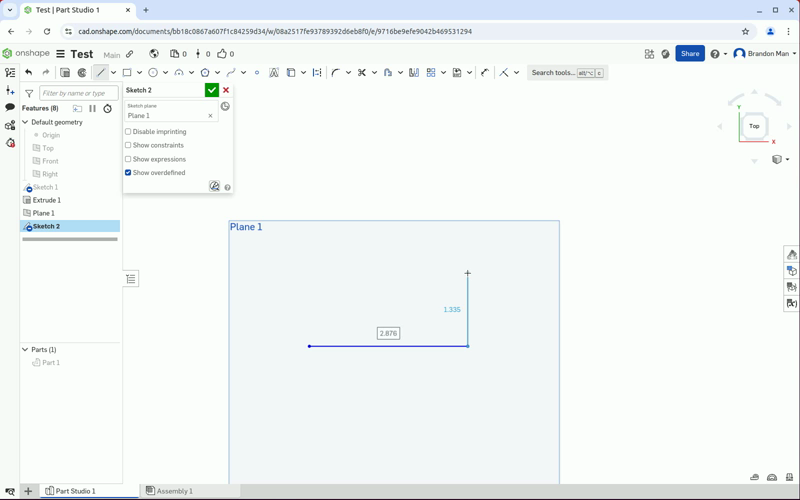
click(467, 272)
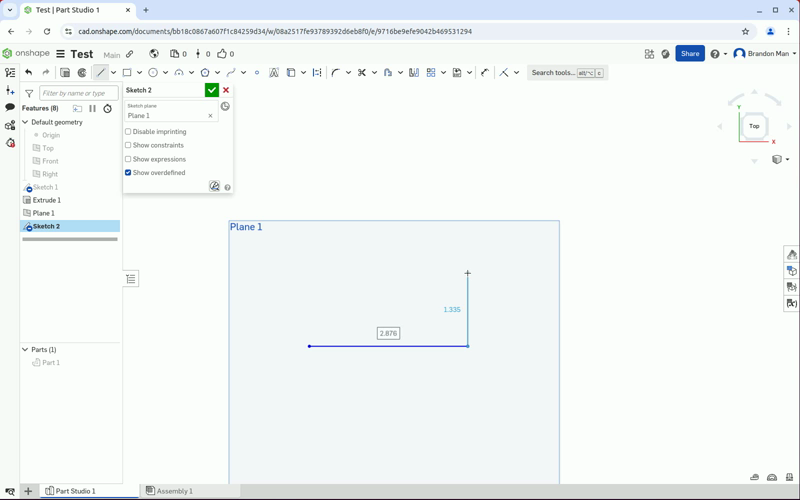
scroll(-6)
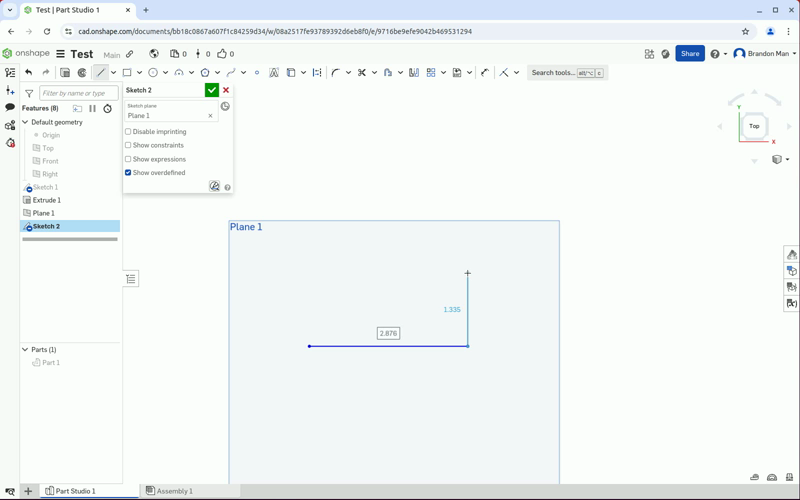
scroll(-6)
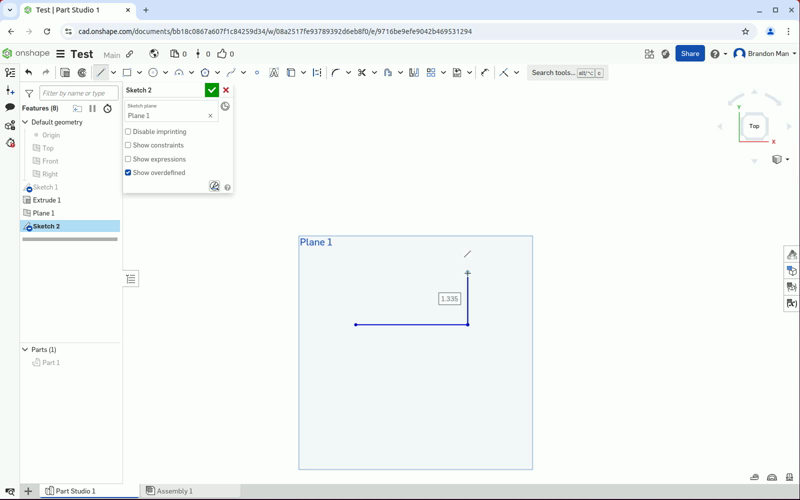
scroll(-6)
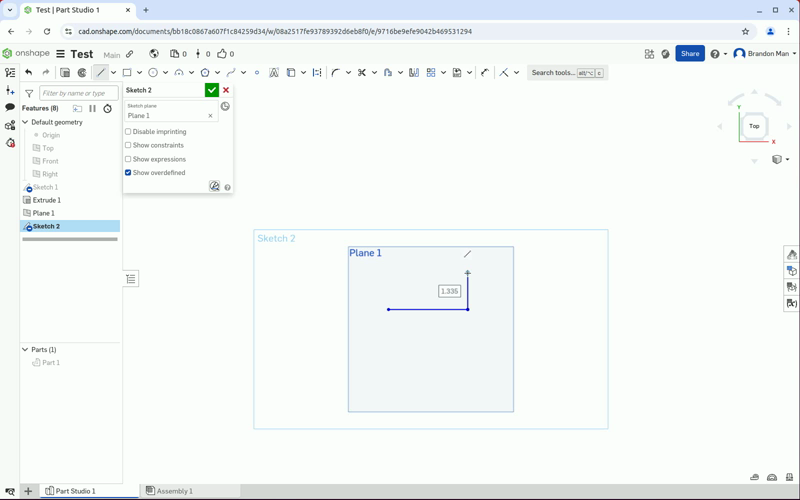
scroll(-6)
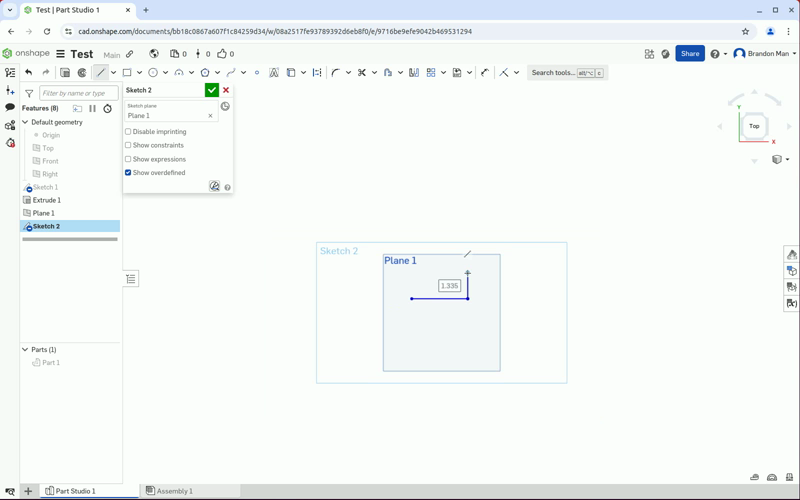
scroll(-6)
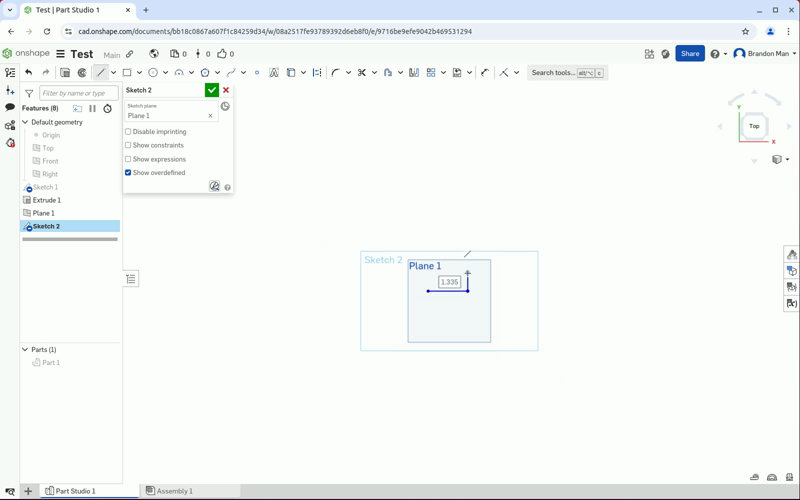
scroll(-6)
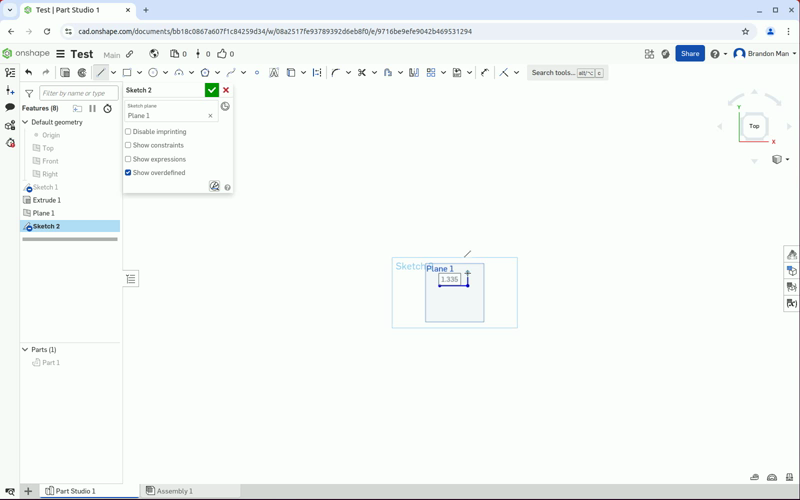
scroll(-6)
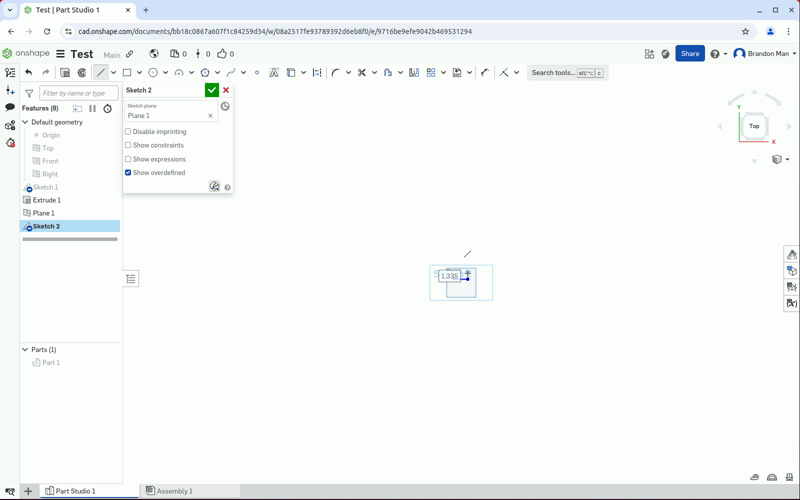
key_up(shift)
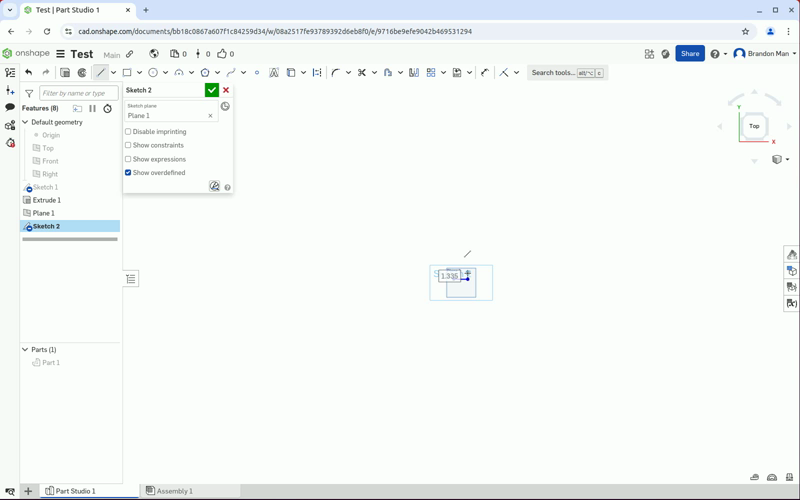
key_down(shift)
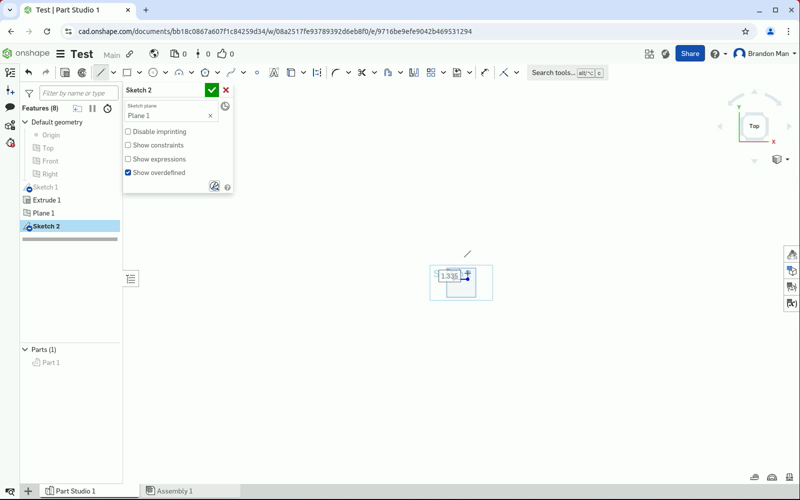
mouse_move(497, 272)
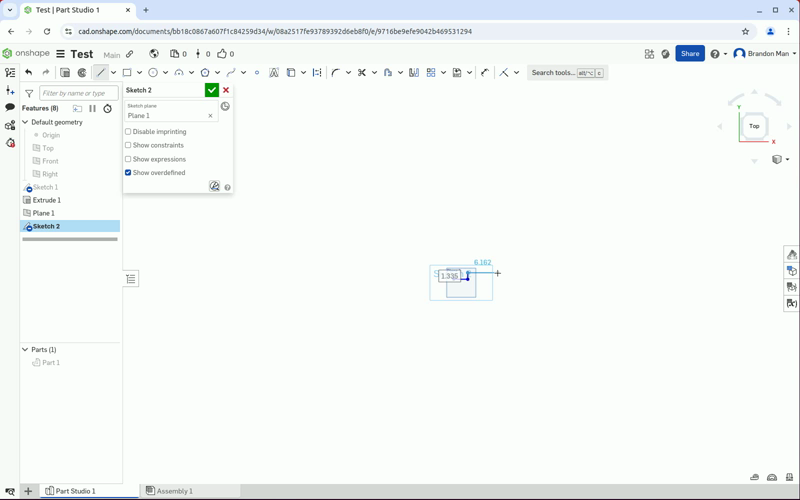
mouse_move(453, 272)
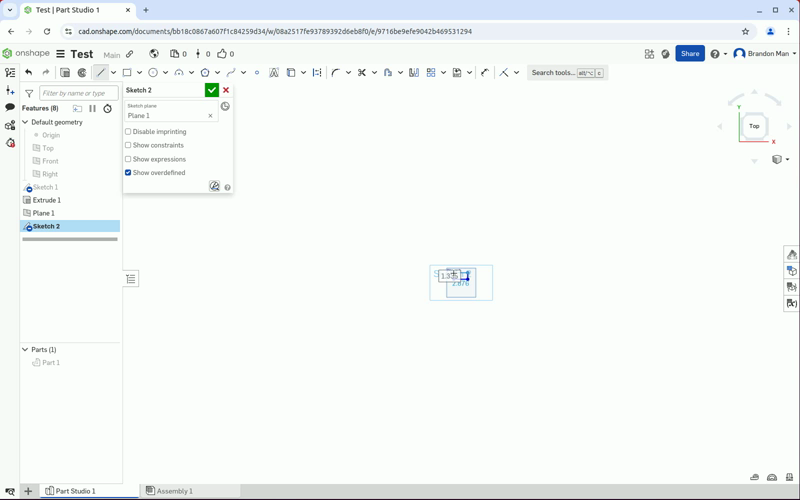
click(453, 272)
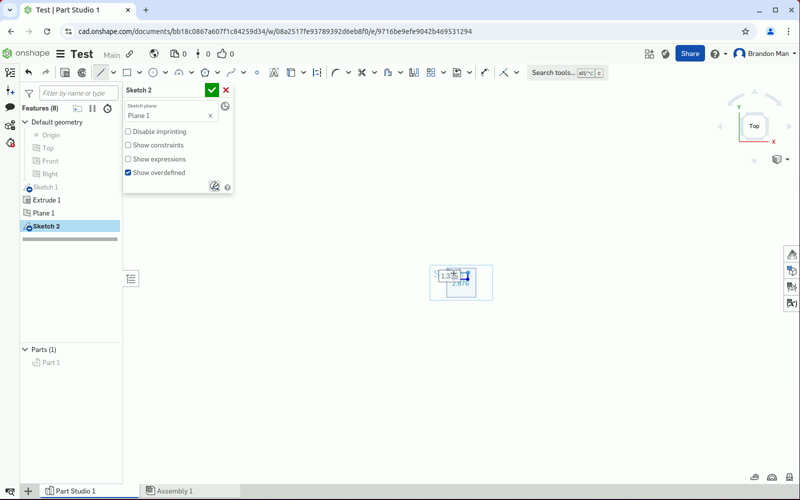
key_up(shift)
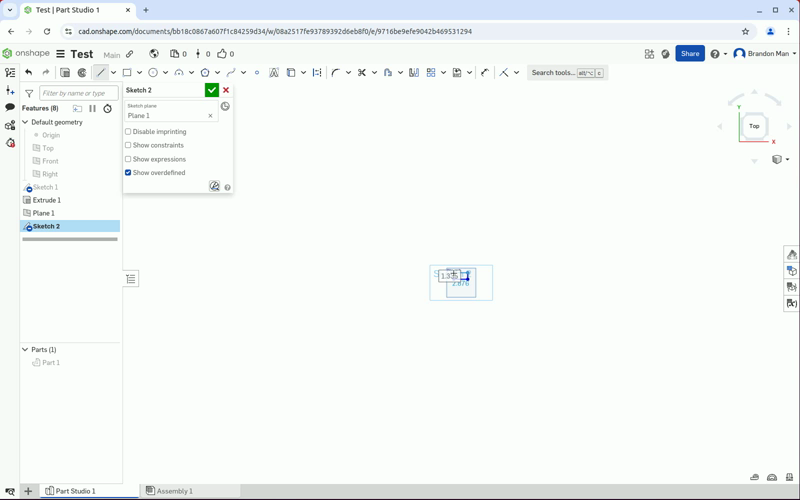
mouse_move(483, 272)
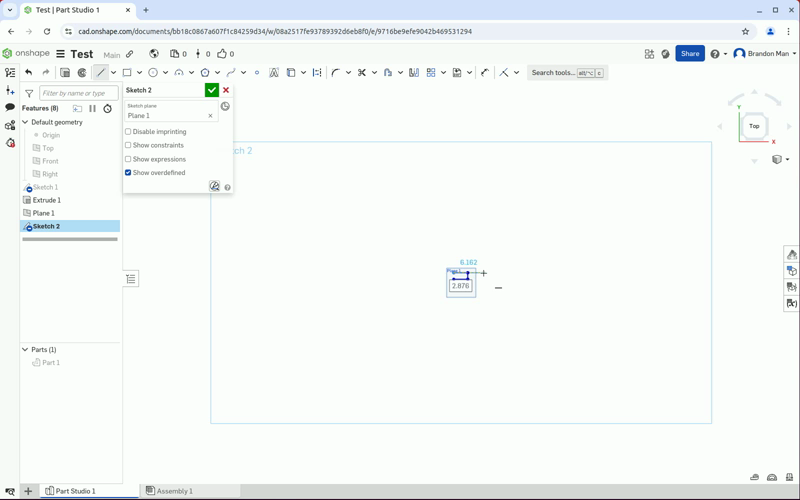
key_down(shift)
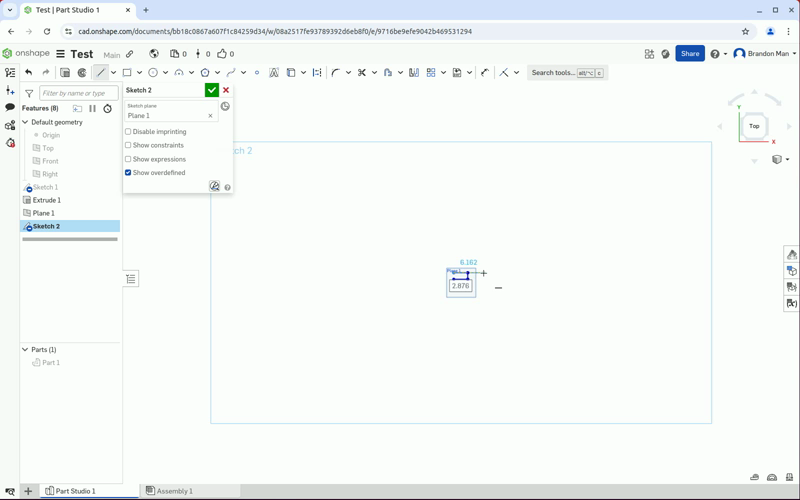
mouse_move(453, 279)
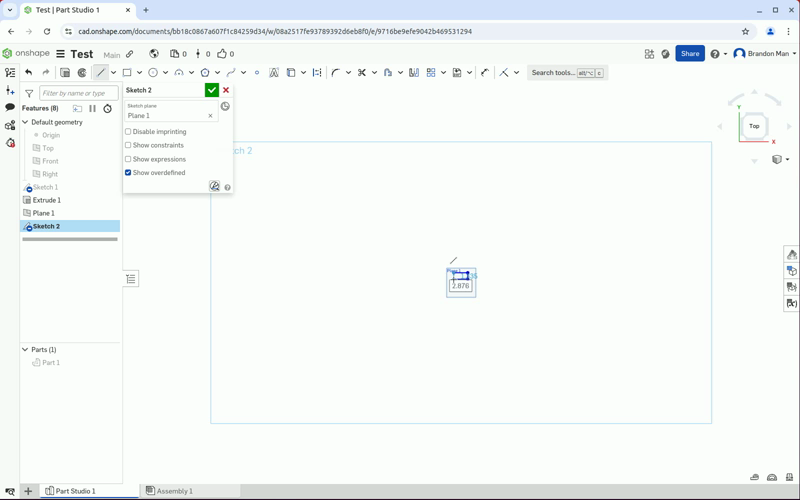
scroll(6)
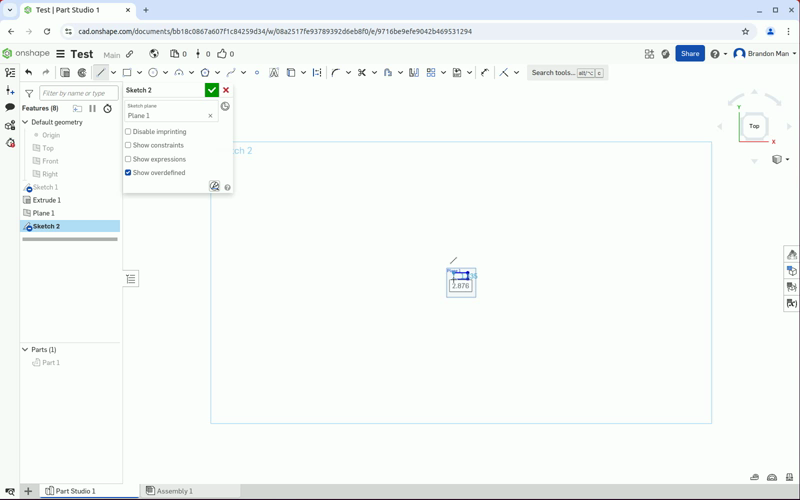
scroll(6)
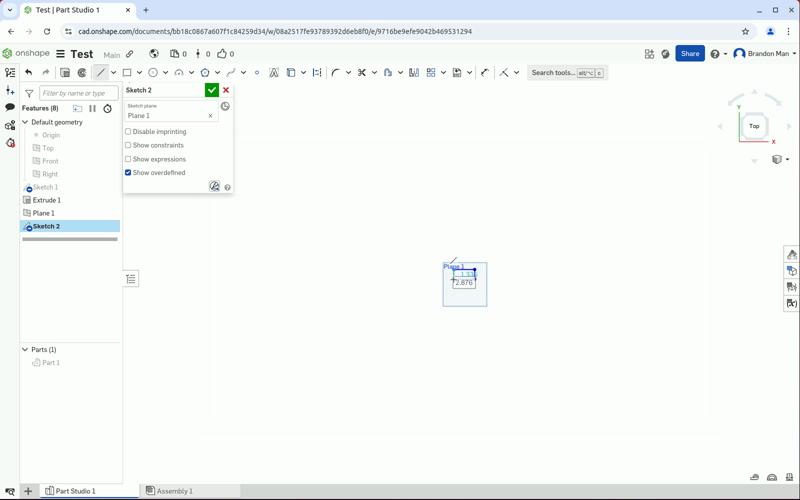
scroll(6)
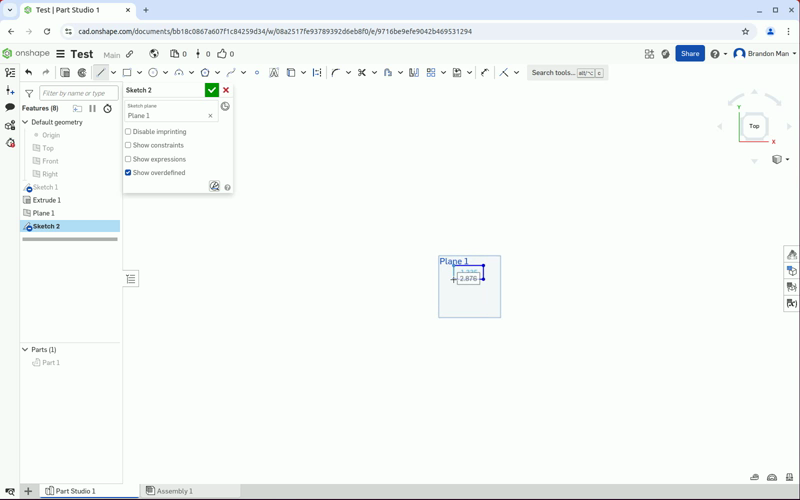
scroll(6)
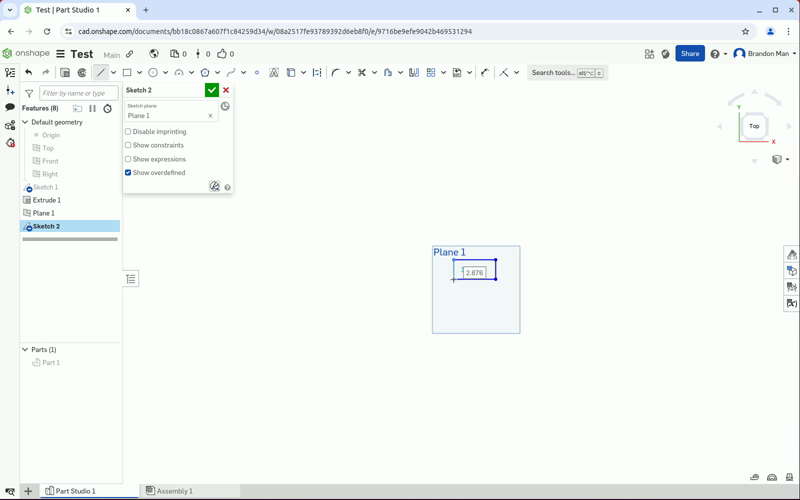
scroll(6)
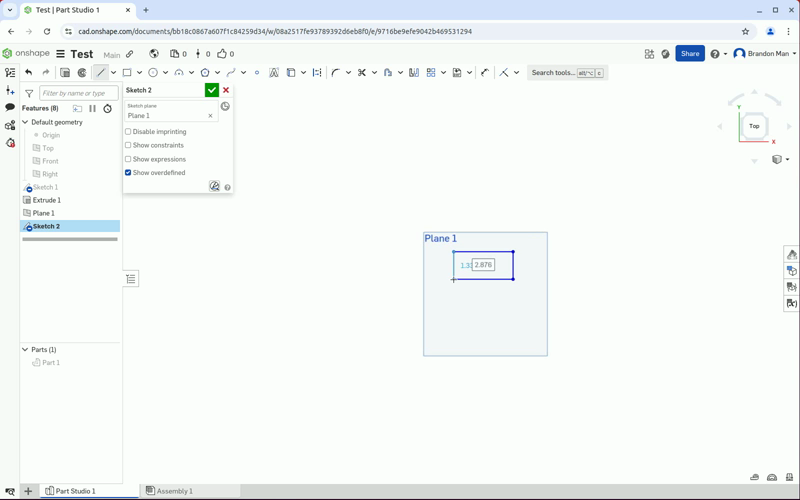
scroll(6)
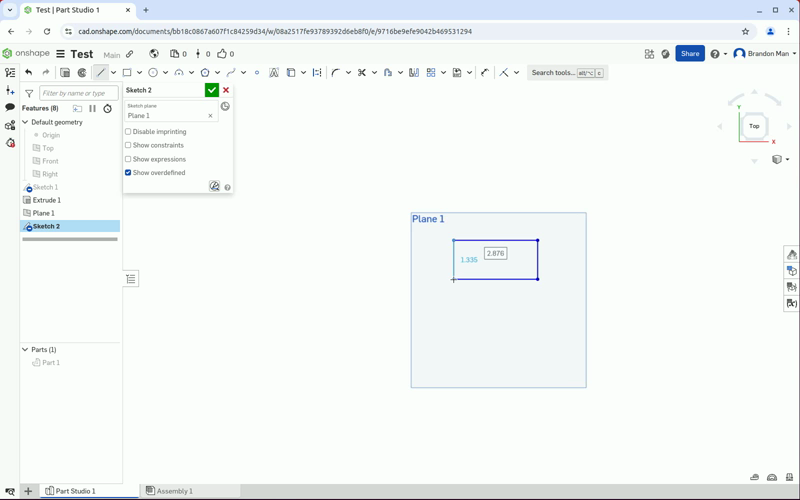
scroll(6)
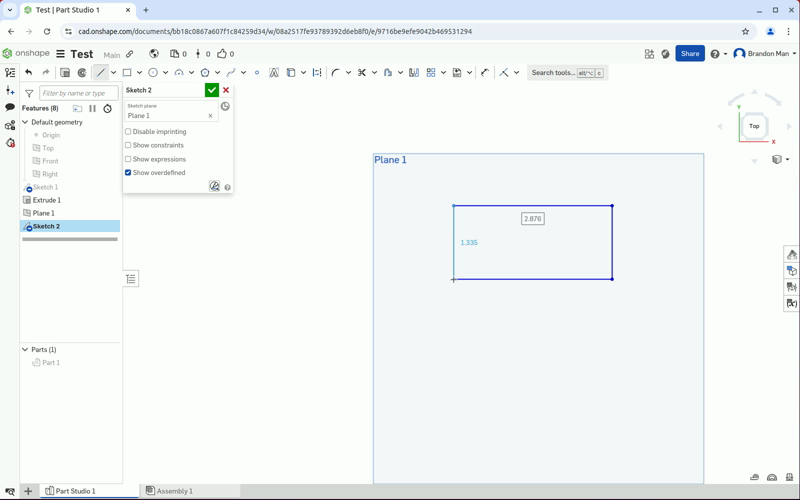
key_up(shift)
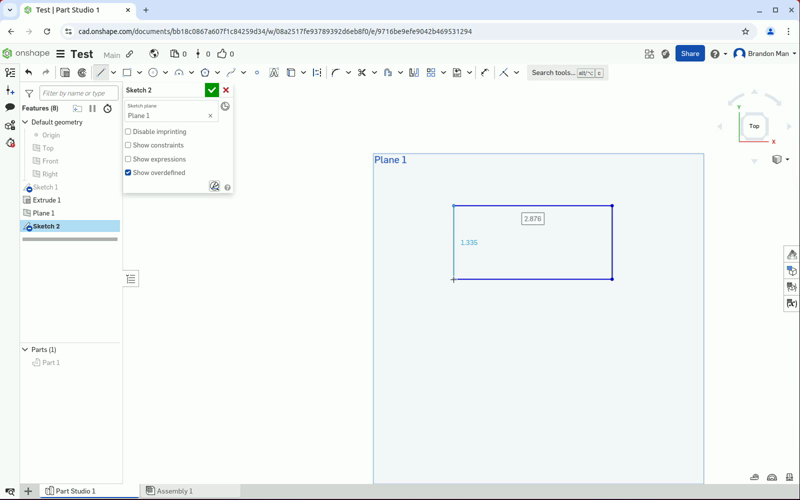
click(453, 279)
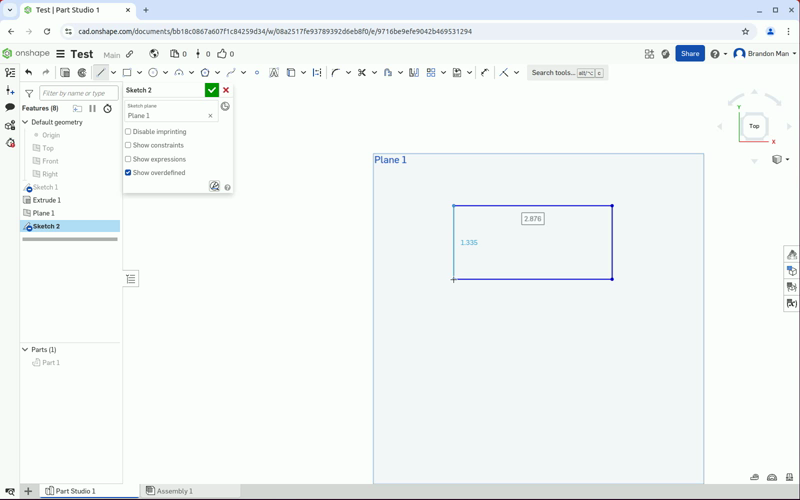
scroll(-6)
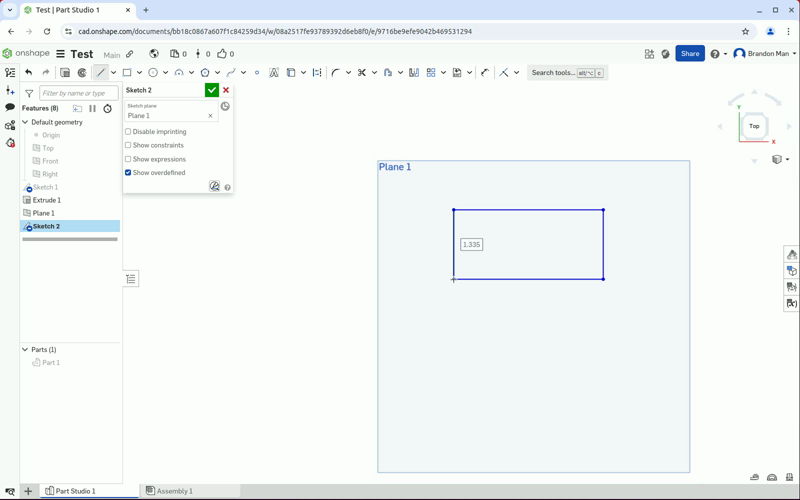
scroll(-6)
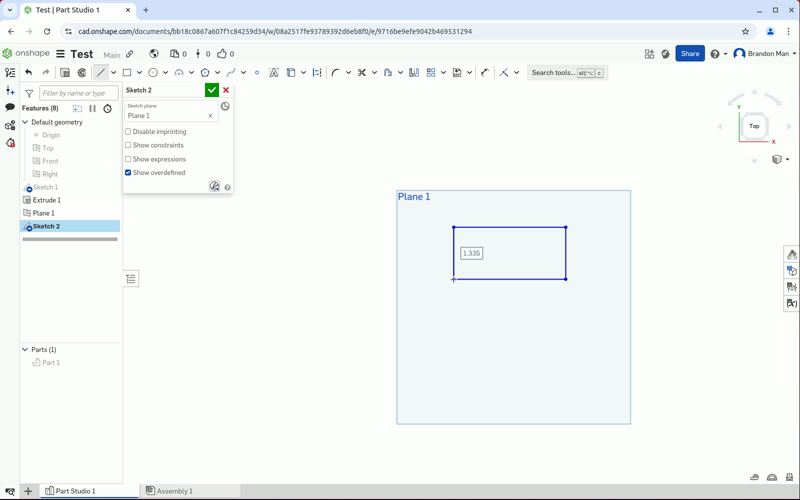
scroll(-6)
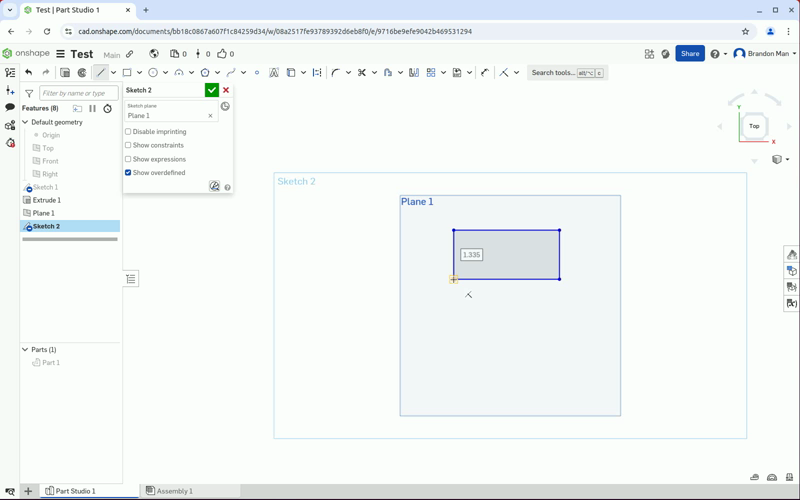
scroll(-6)
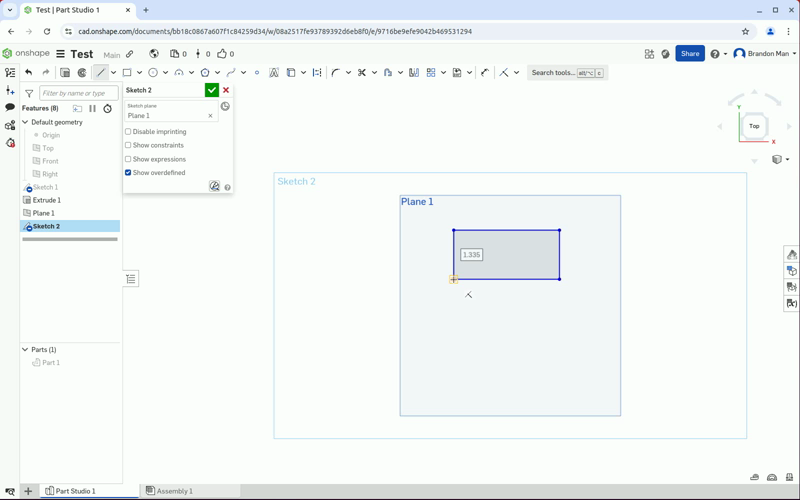
scroll(-6)
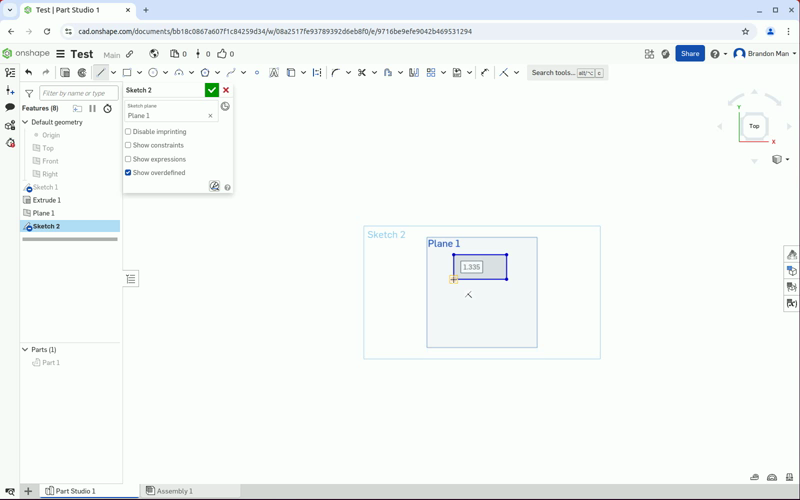
scroll(-6)
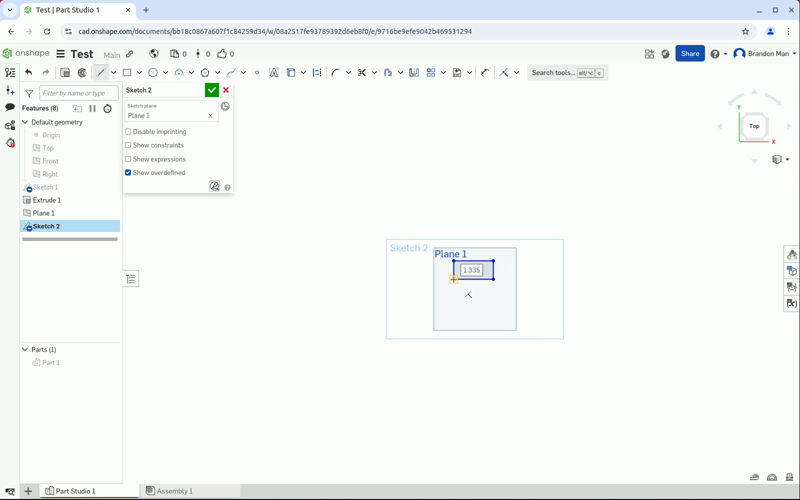
scroll(-6)
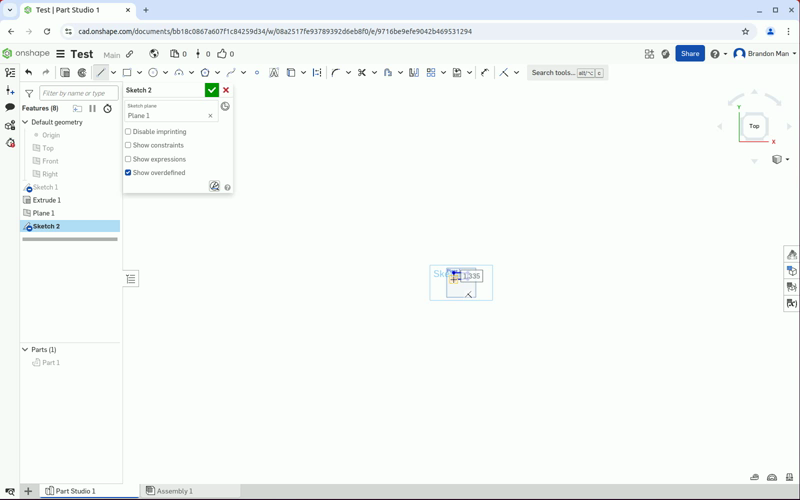
key(esc)
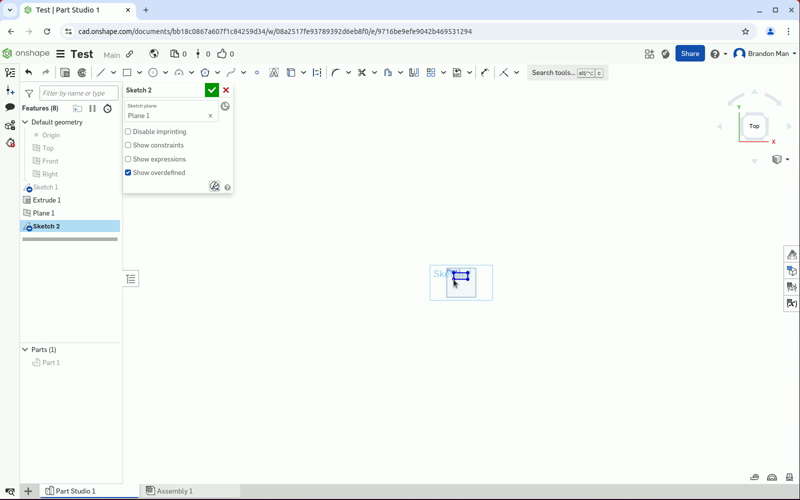
mouse_move(464, 275)
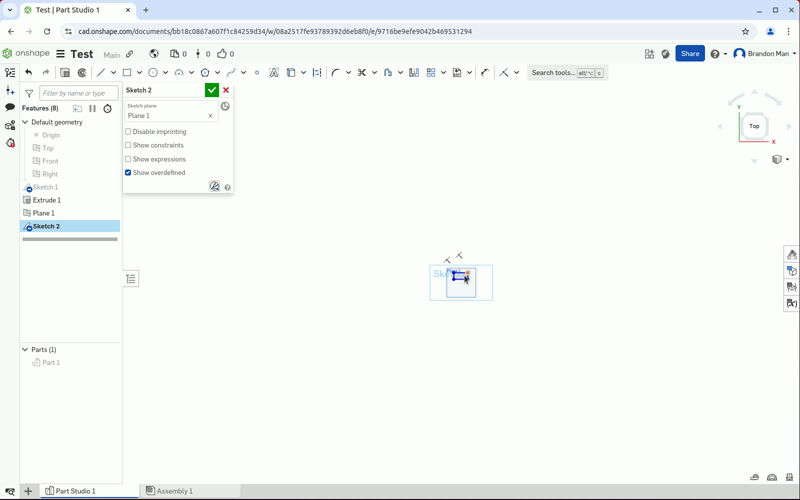
scroll(6)
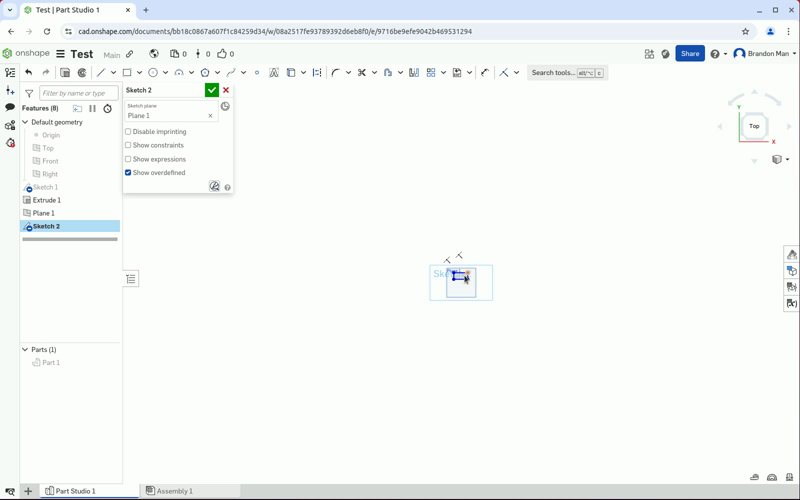
scroll(6)
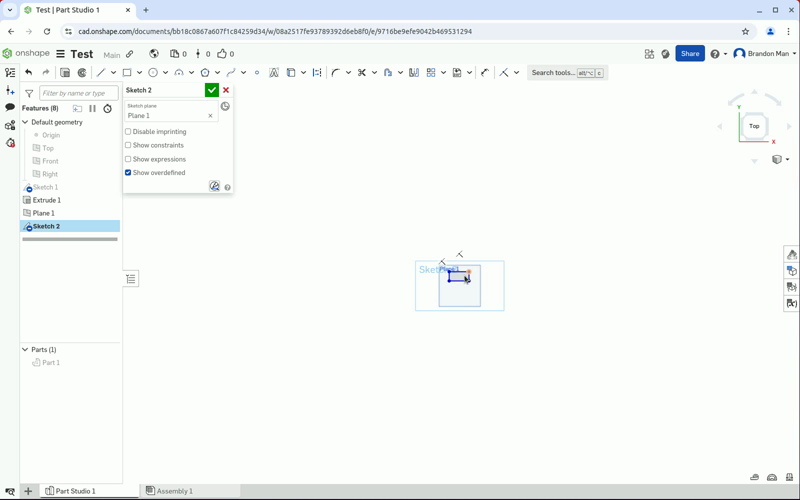
scroll(6)
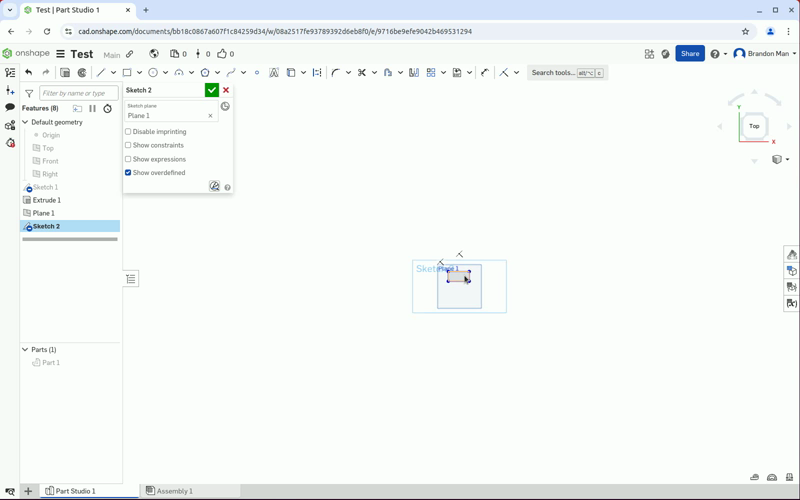
scroll(6)
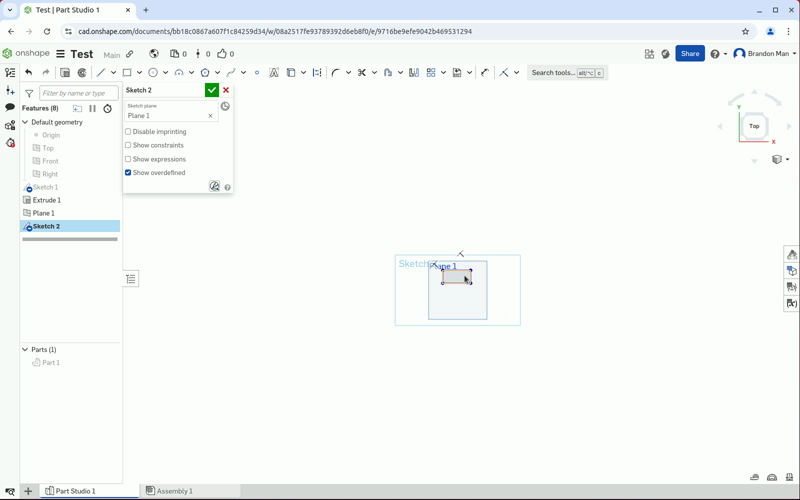
scroll(6)
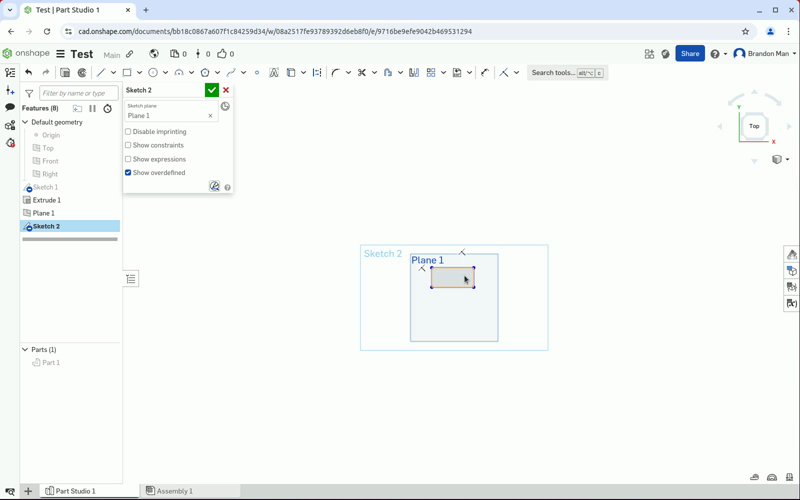
scroll(6)
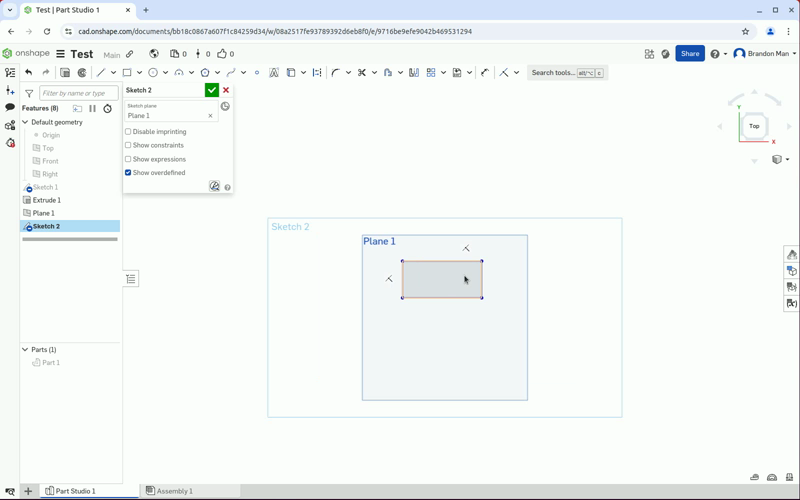
scroll(6)
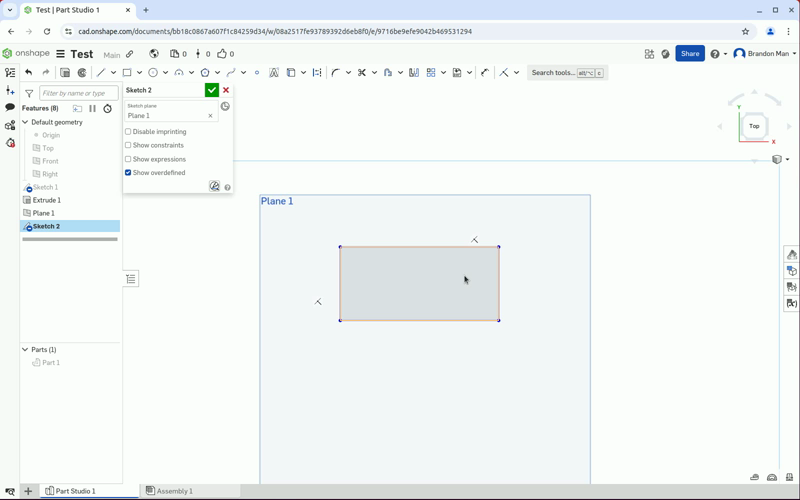
click(464, 275)
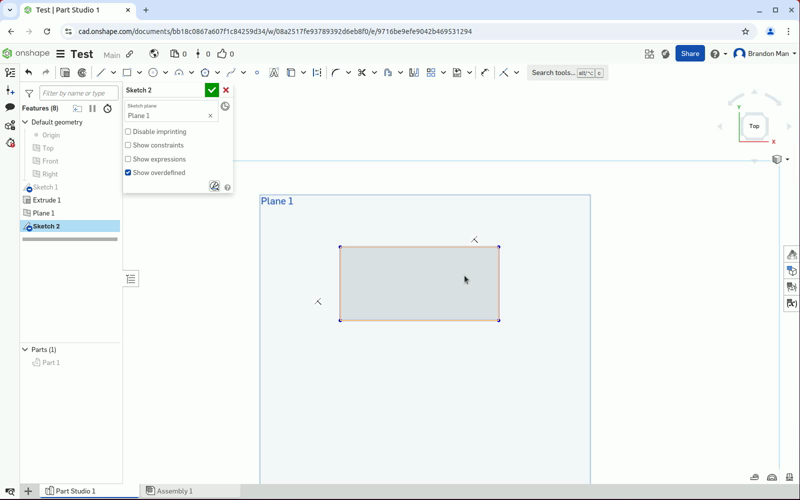
scroll(-6)
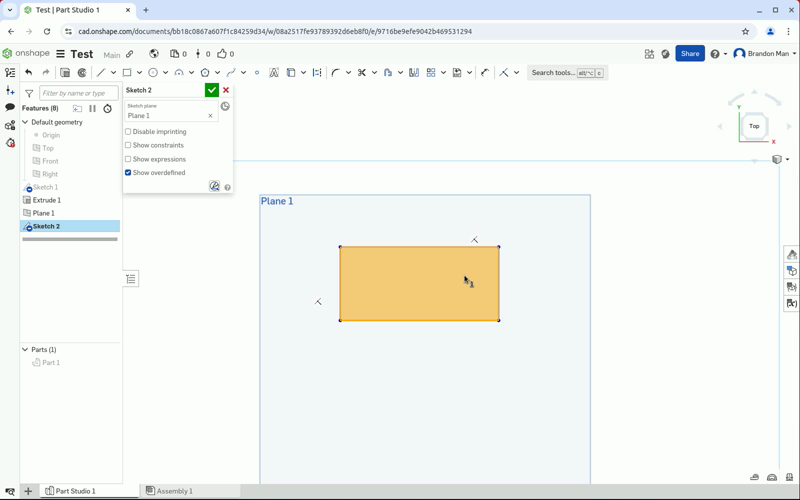
scroll(-6)
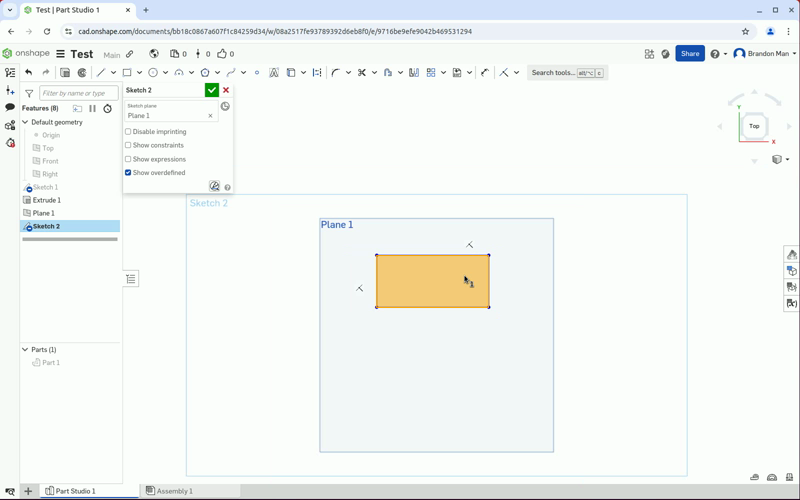
scroll(-6)
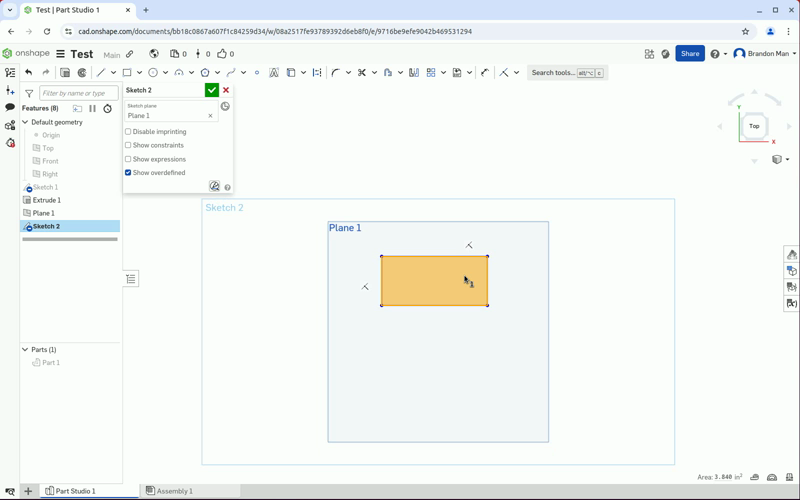
scroll(-6)
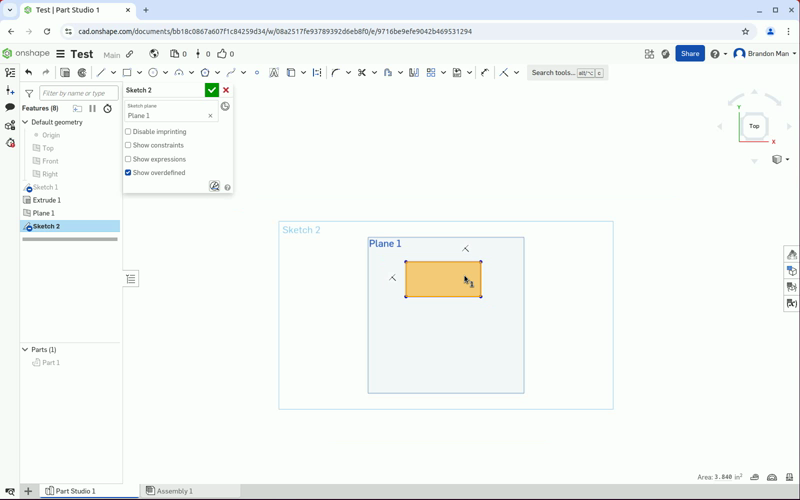
scroll(-6)
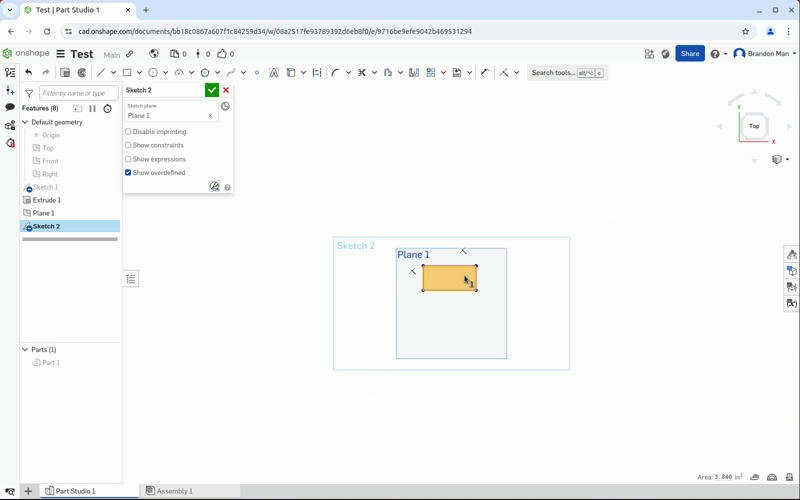
scroll(-6)
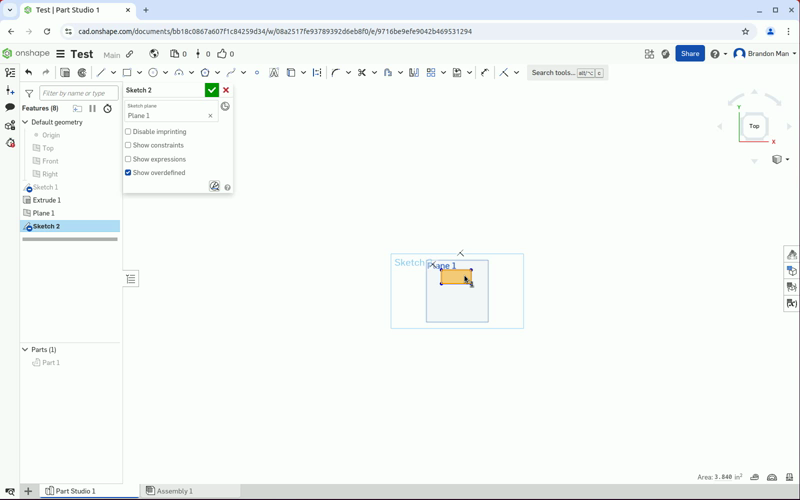
scroll(-6)
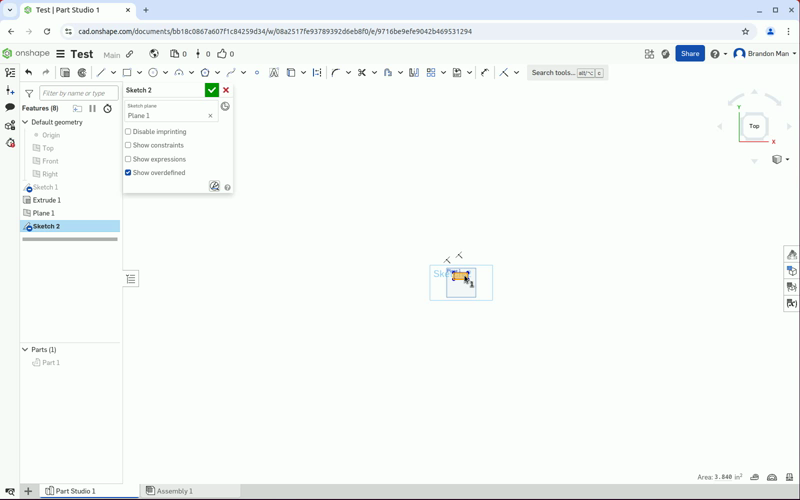
mouse_move(73, 352)
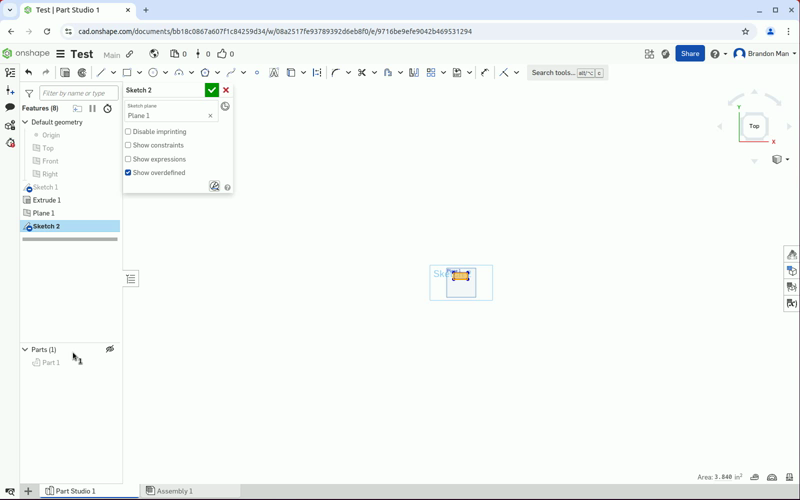
key(shift+y)
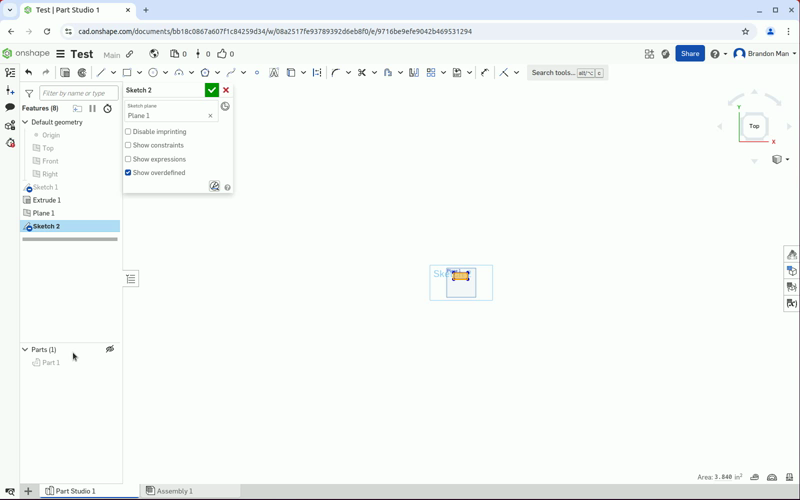
key(shift+e)
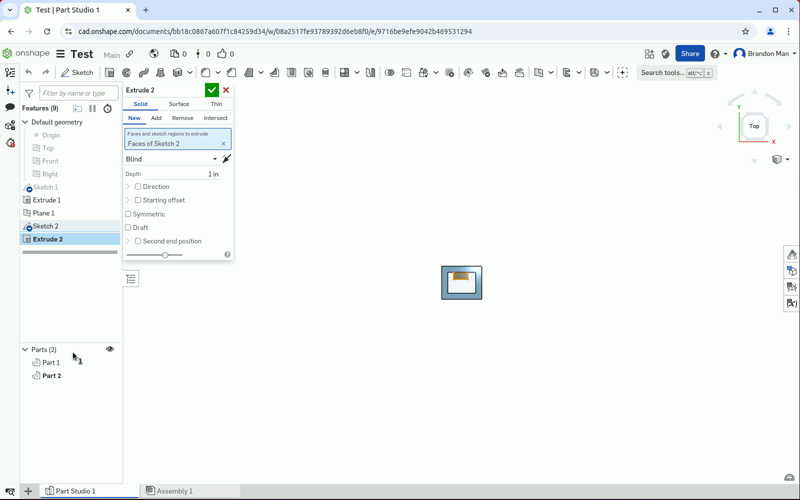
mouse_move(143, 106)
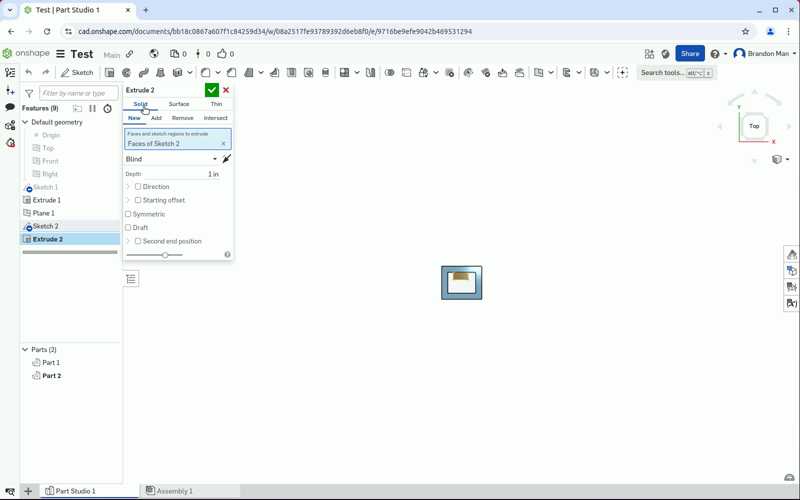
click(143, 106)
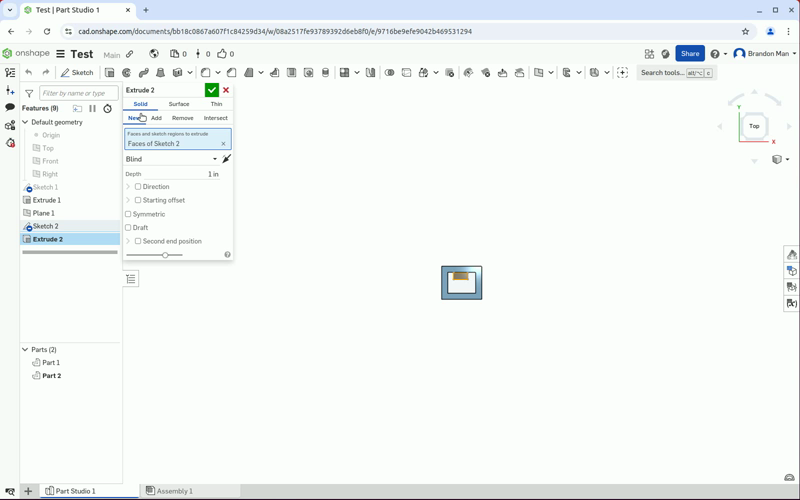
mouse_move(137, 120)
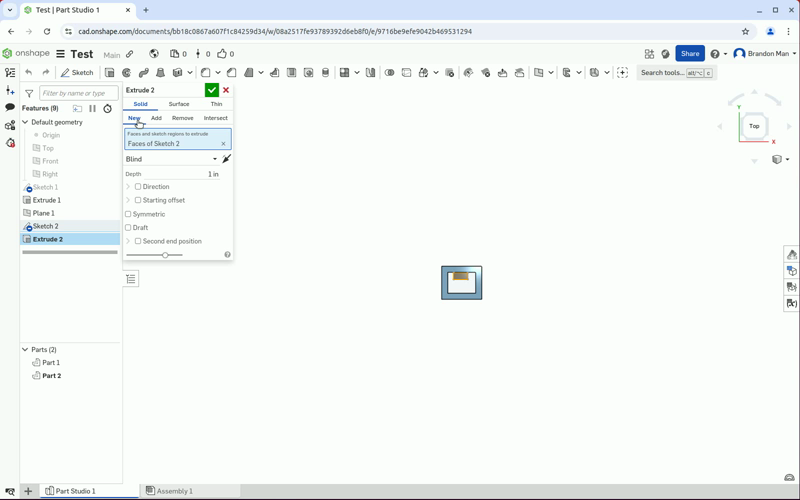
click(137, 120)
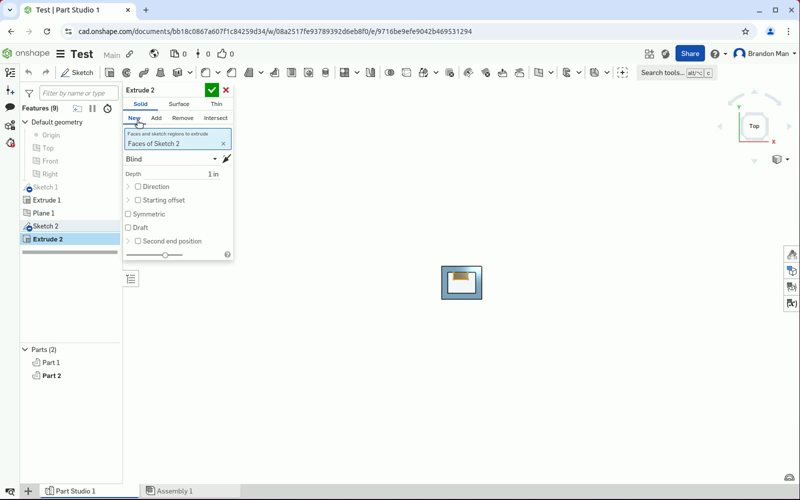
key(tab, 4)
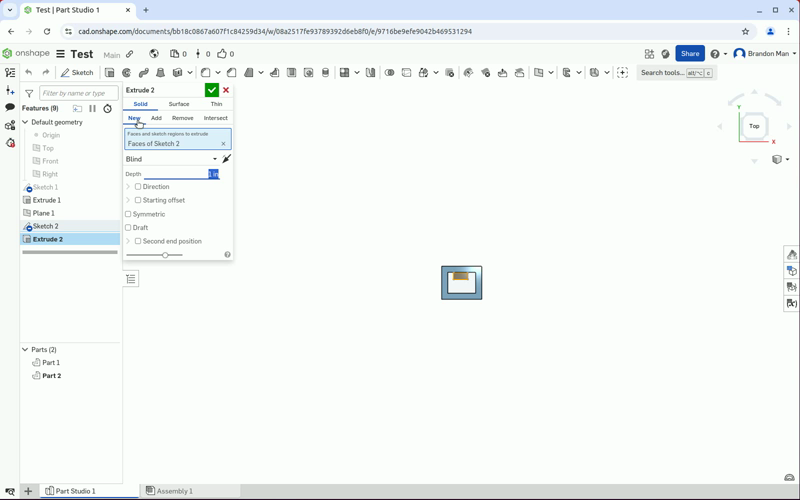
text(-6.74)
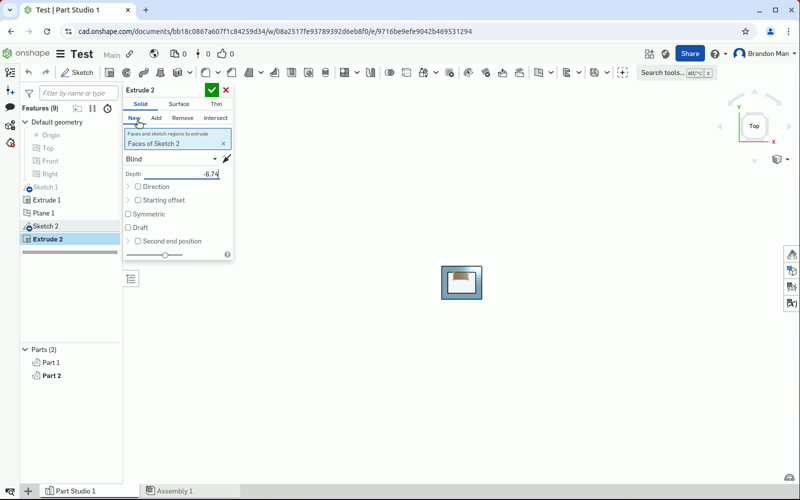
key(enter)
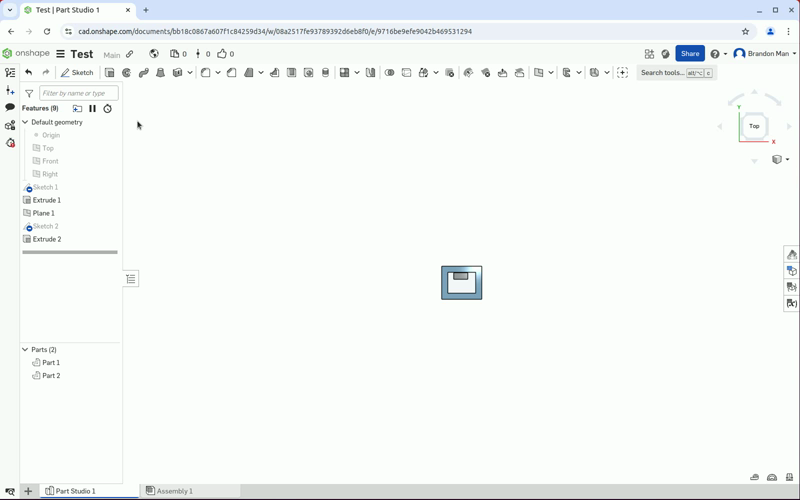
key(shift+h)
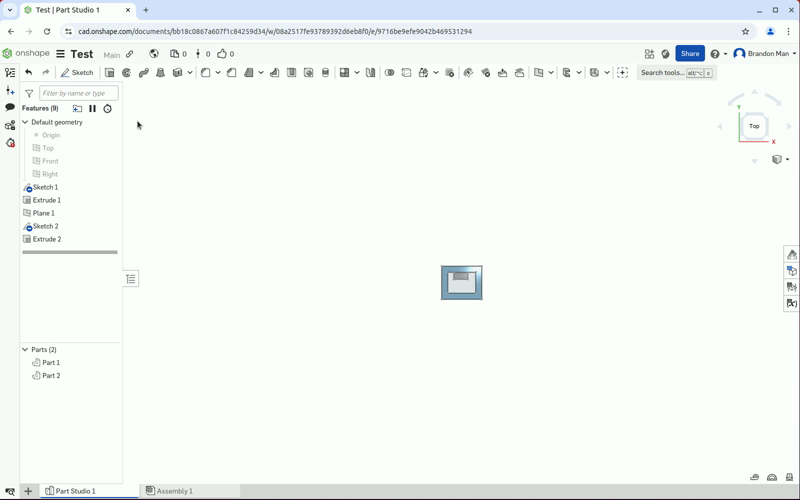
key(shift+h)
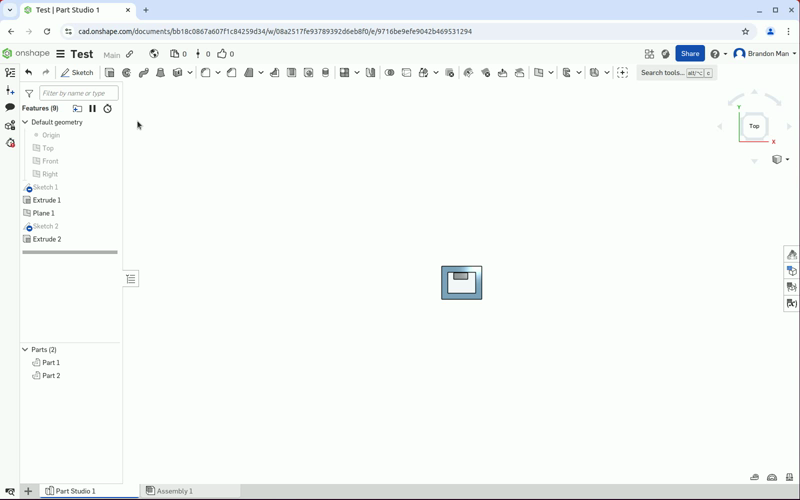
mouse_move(73, 189)
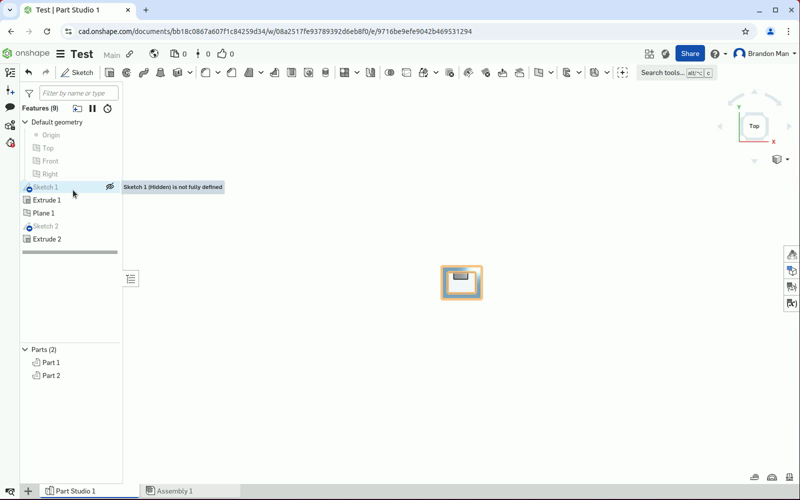
click(73, 189)
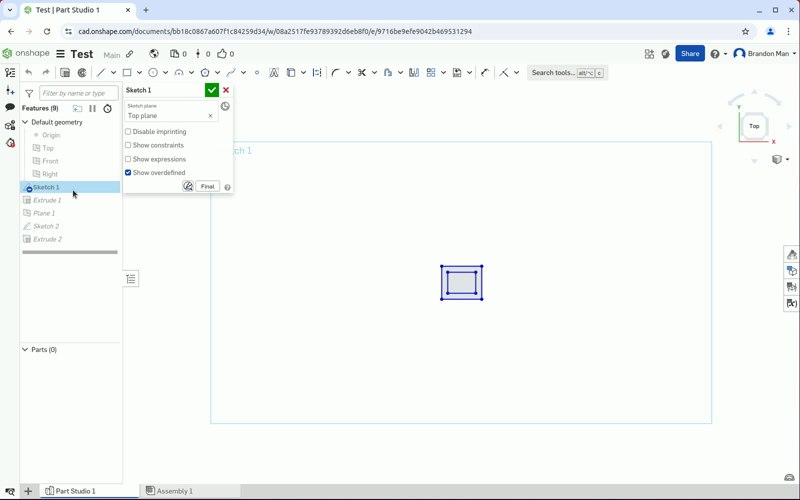
mouse_move(229, 92)
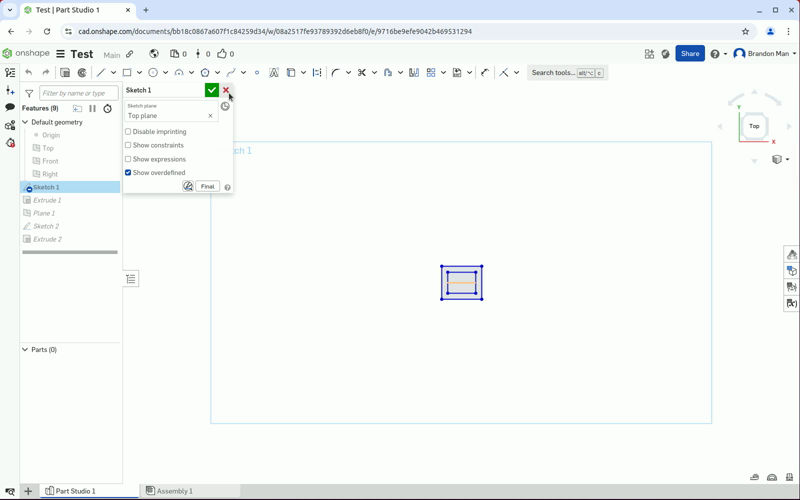
click(229, 92)
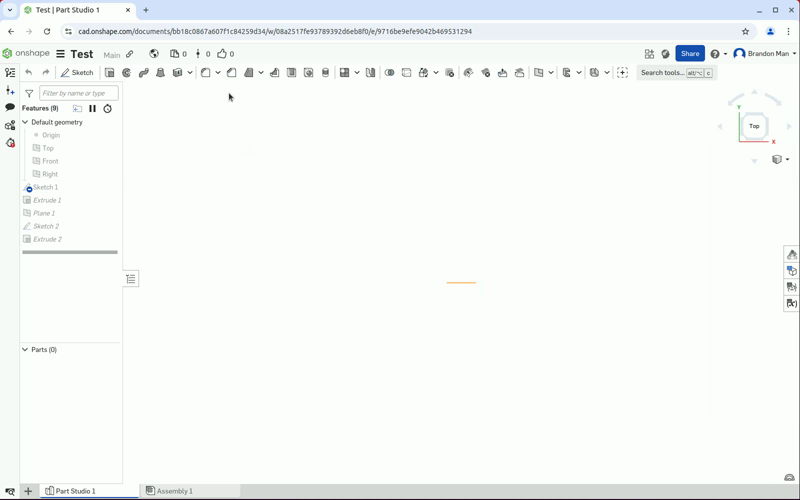
key(shift+s)
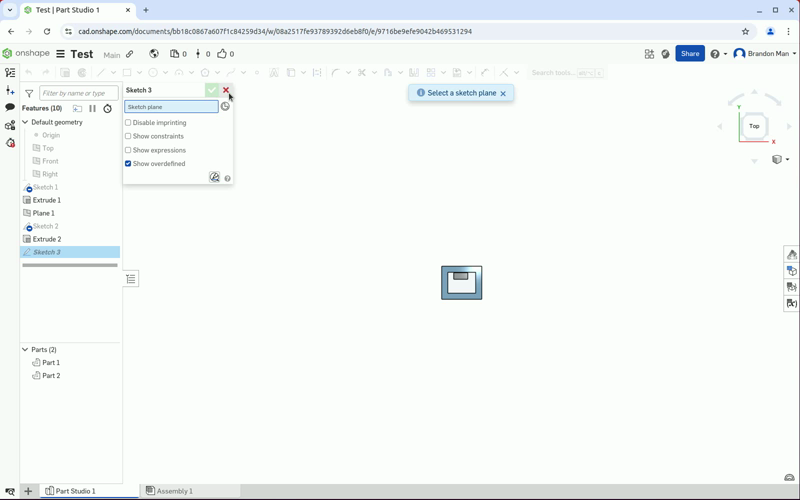
mouse_move(73, 215)
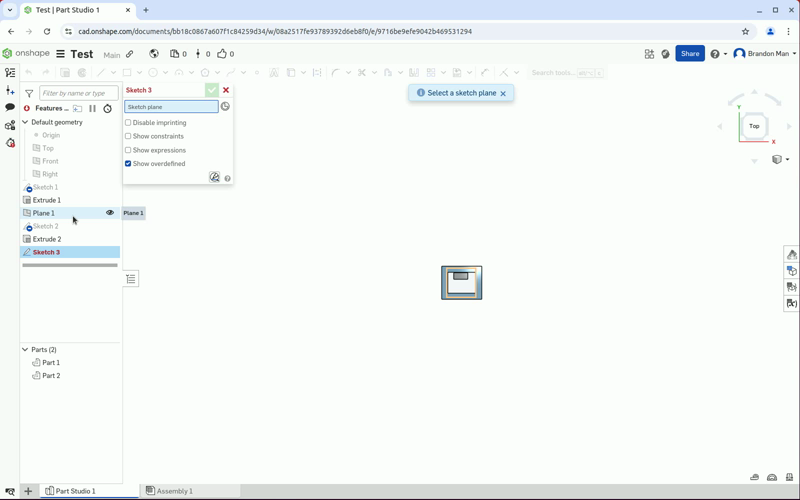
click(73, 215)
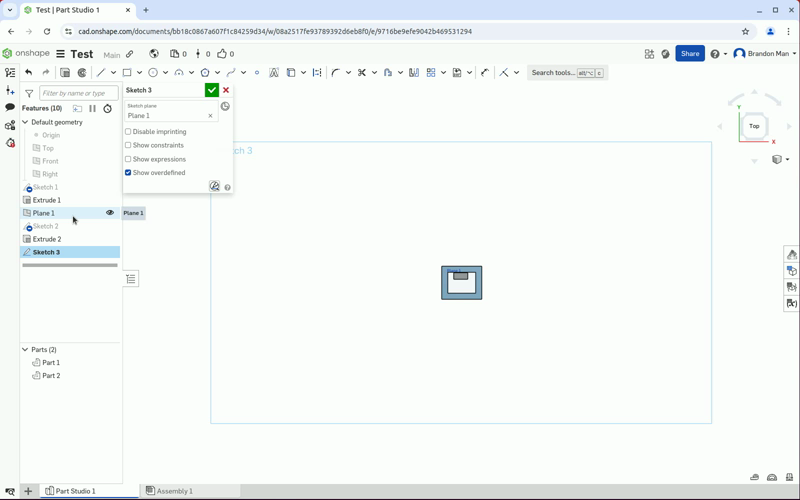
mouse_move(73, 352)
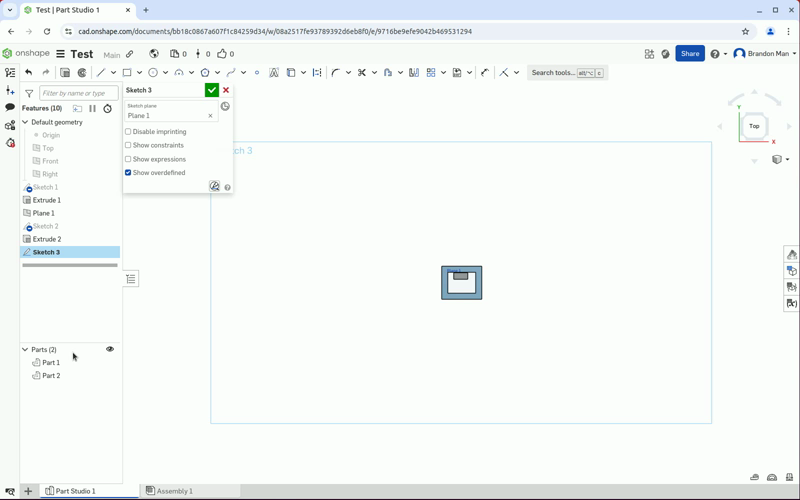
key(y)
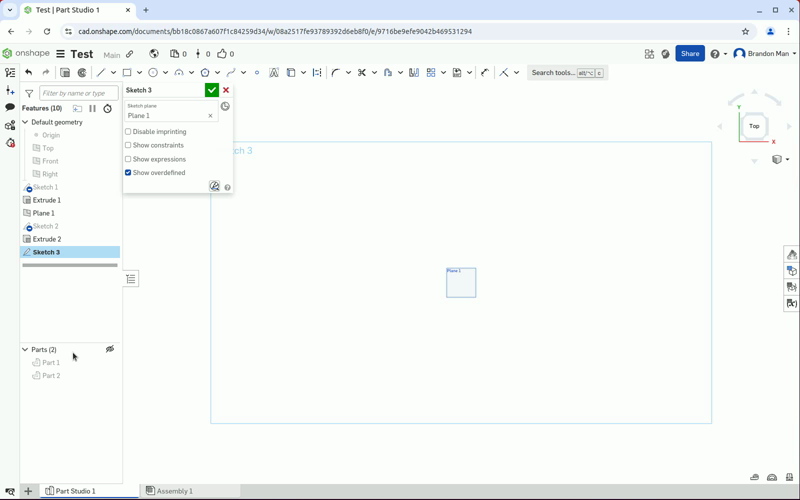
key(l)
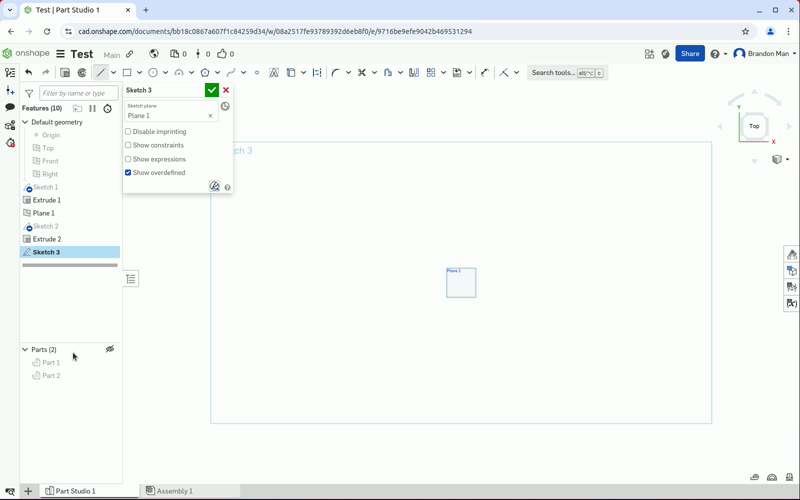
key_down(shift)
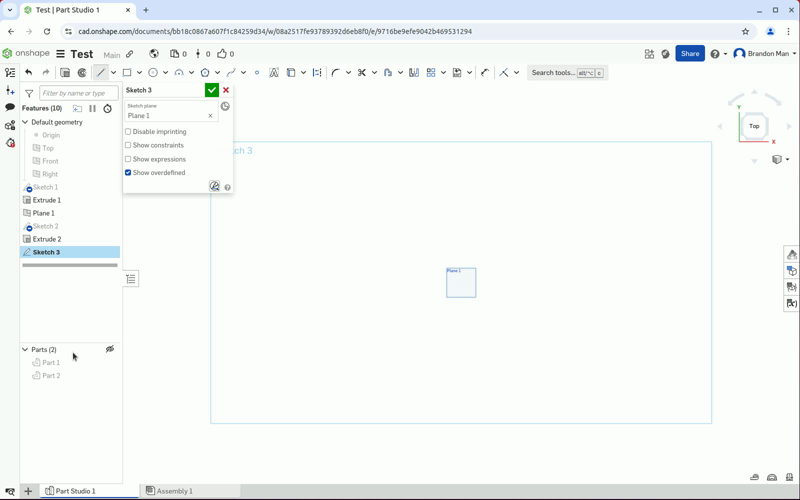
mouse_move(479, 299)
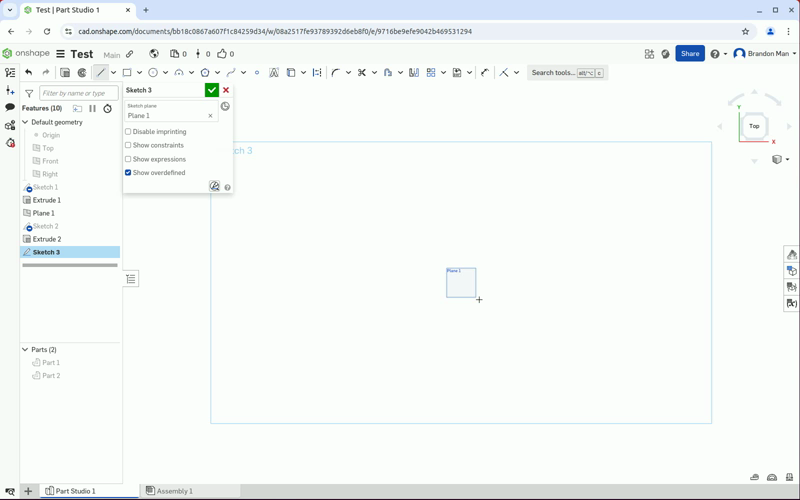
click(479, 299)
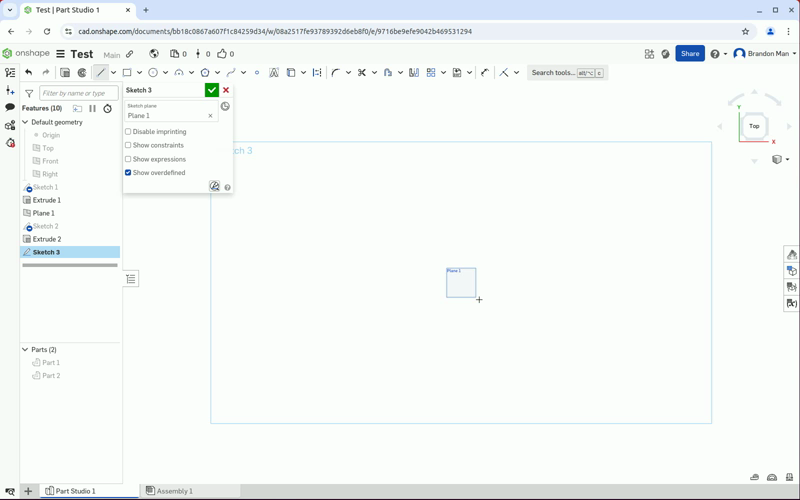
key_up(shift)
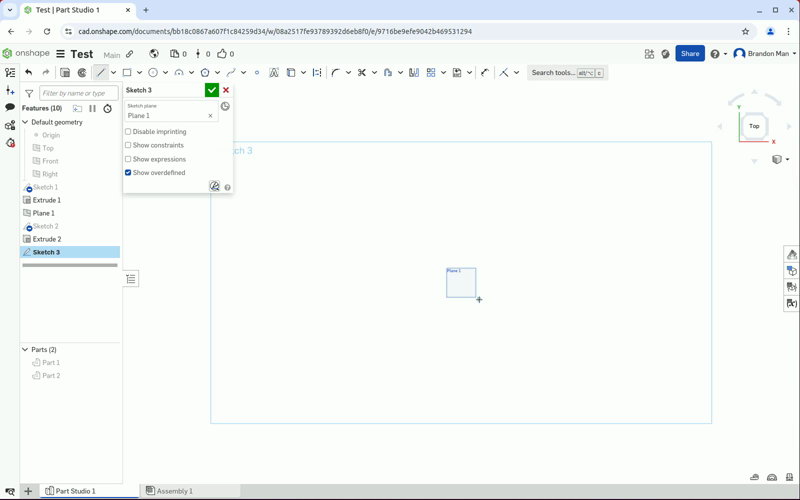
key_down(shift)
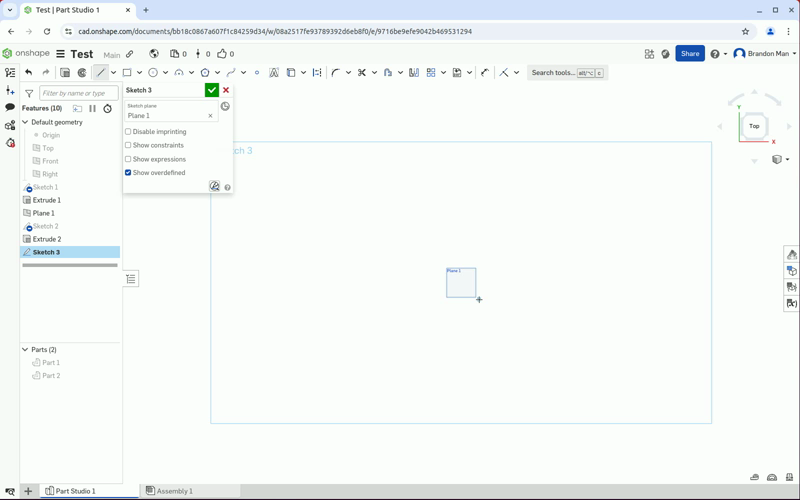
mouse_move(573, 299)
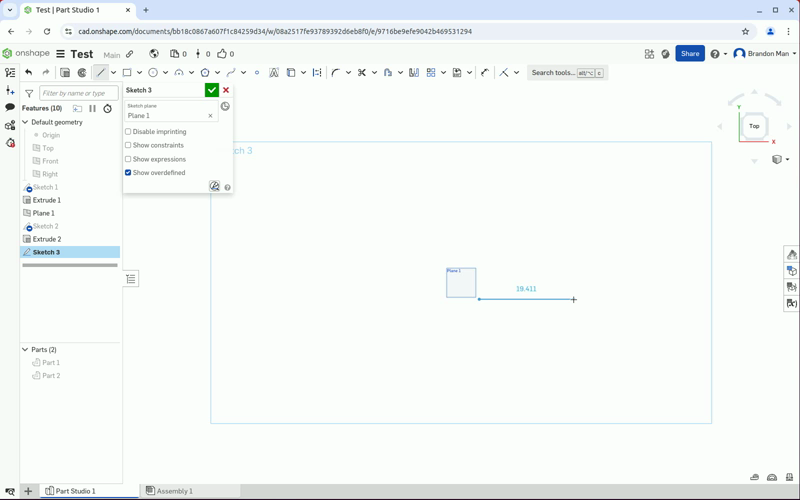
click(573, 299)
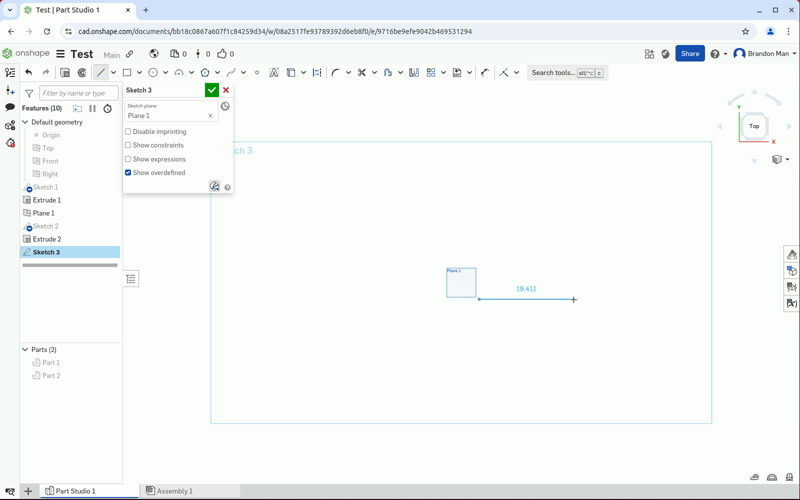
key_up(shift)
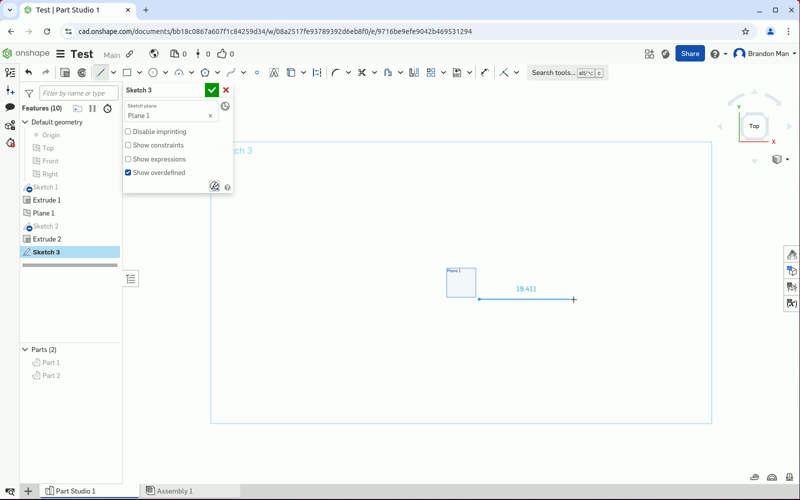
key_down(shift)
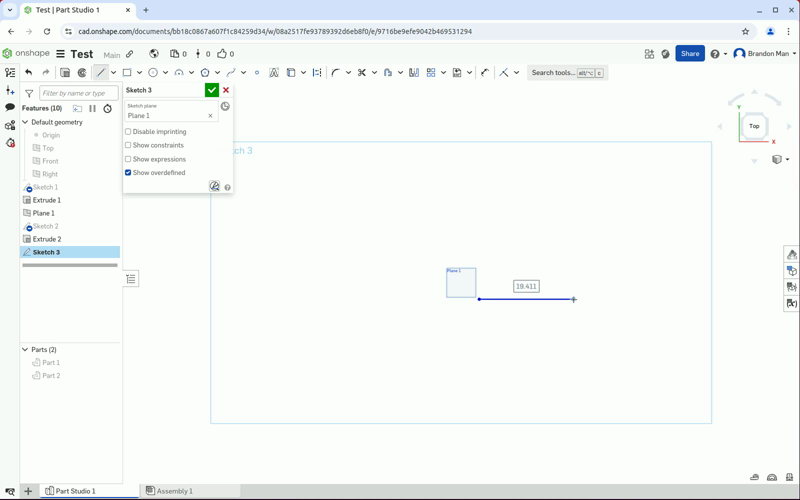
mouse_move(589, 299)
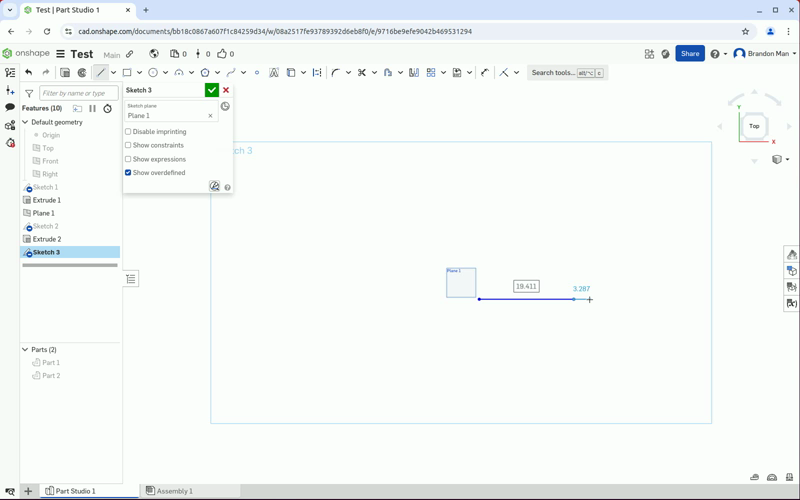
mouse_move(573, 285)
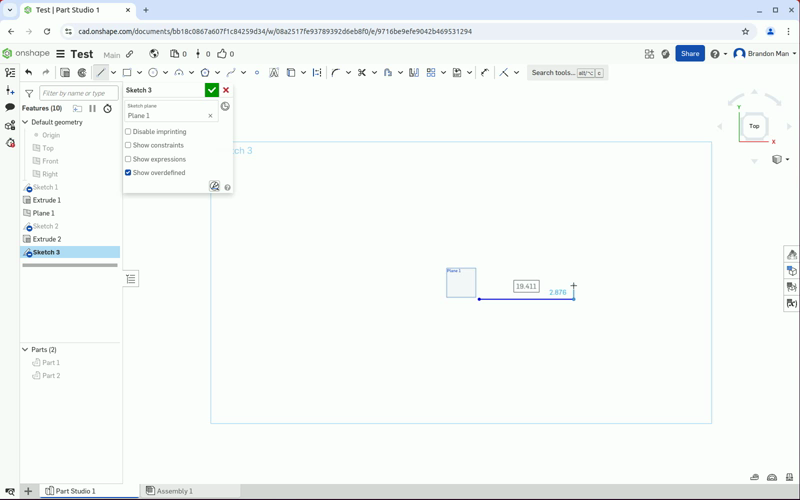
click(573, 285)
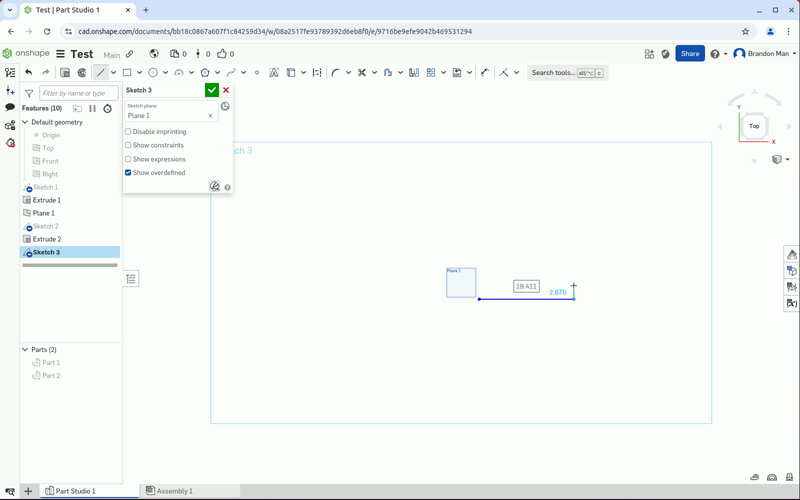
key_up(shift)
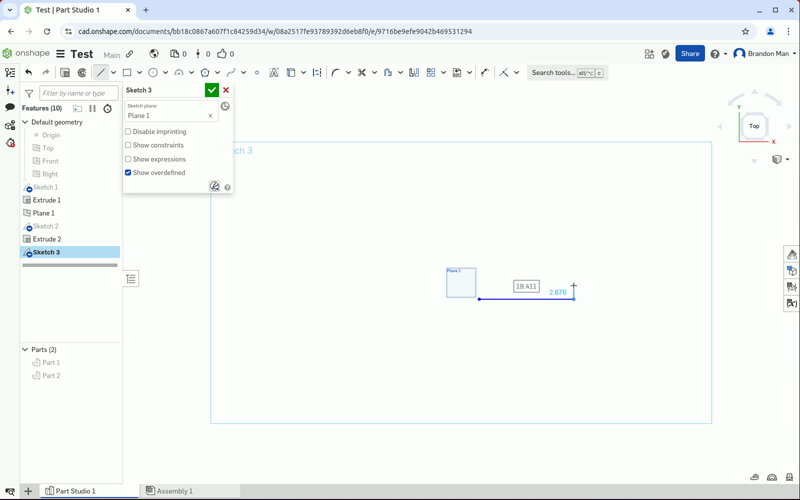
key_down(shift)
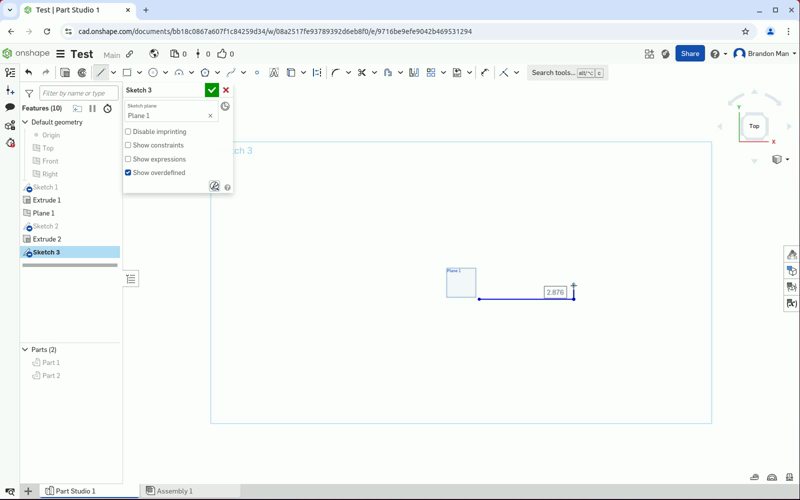
mouse_move(479, 285)
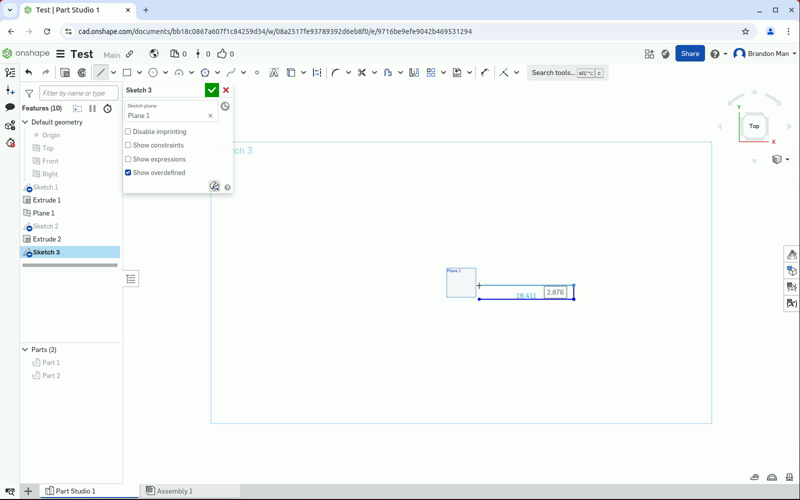
click(479, 285)
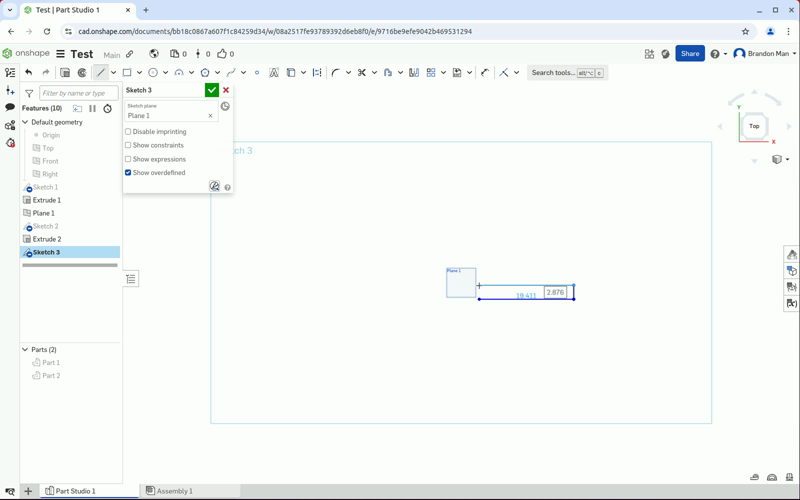
key_up(shift)
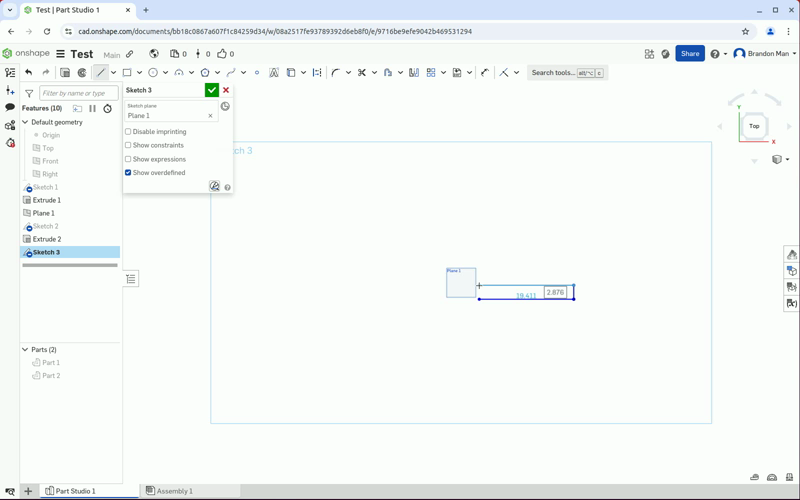
mouse_move(509, 285)
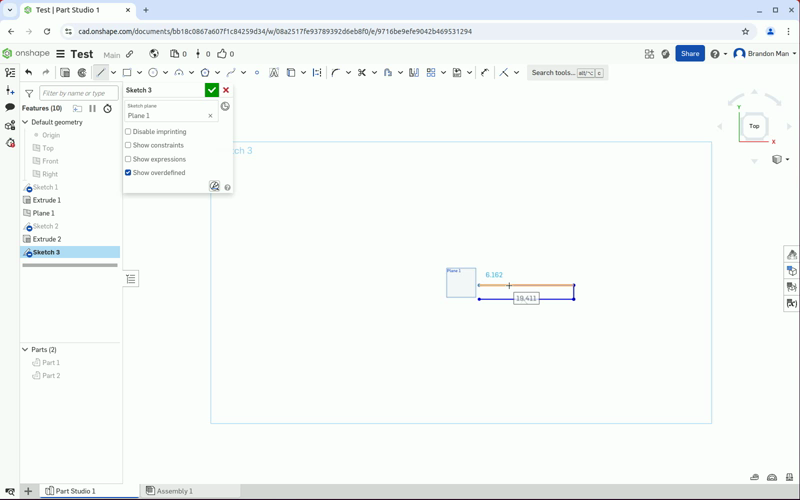
key_down(shift)
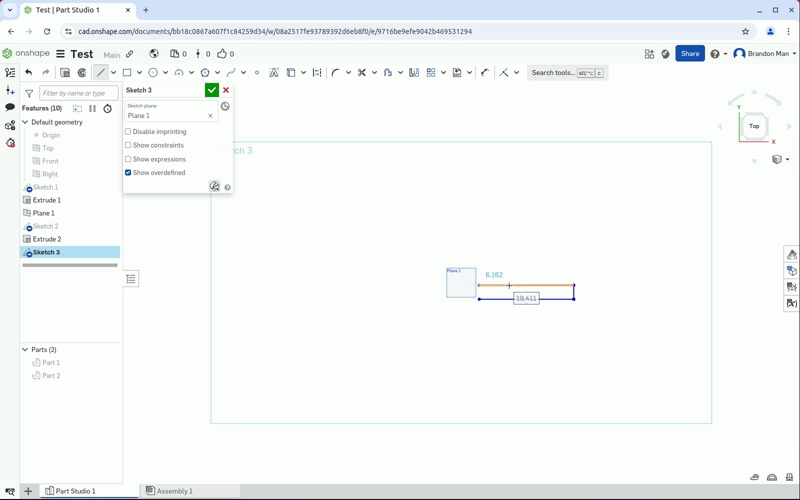
mouse_move(479, 299)
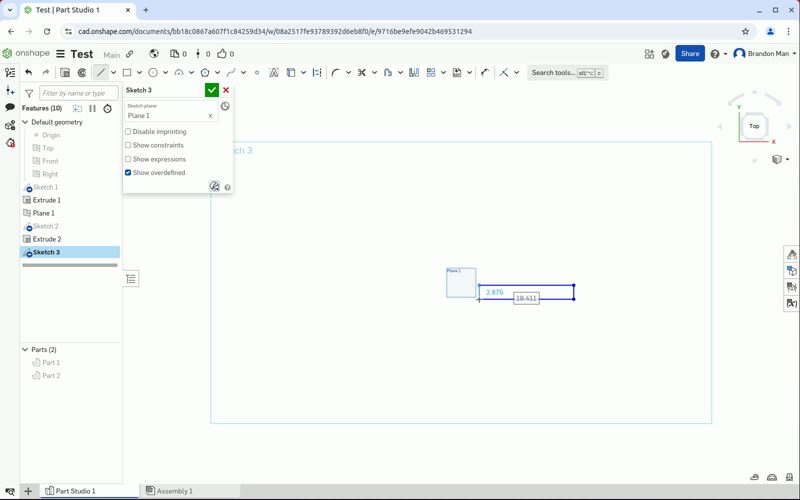
key_up(shift)
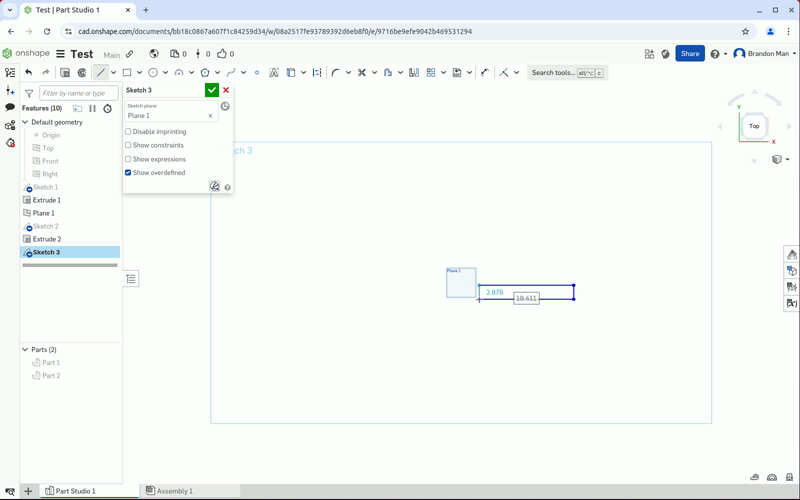
click(479, 299)
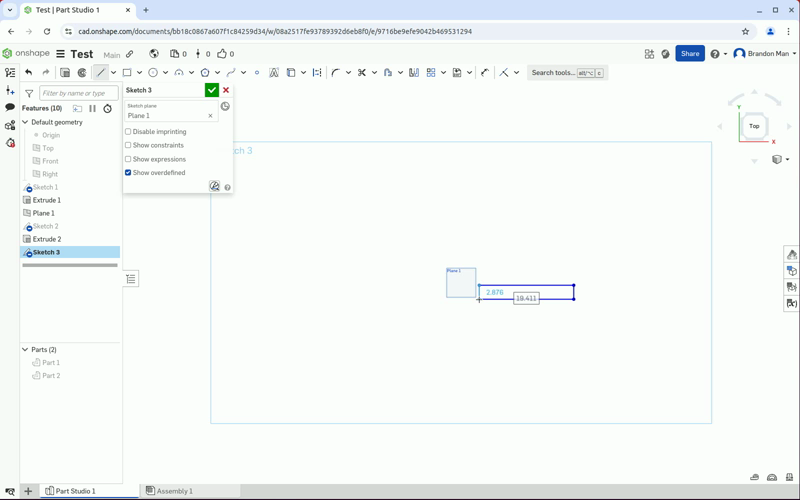
key(esc)
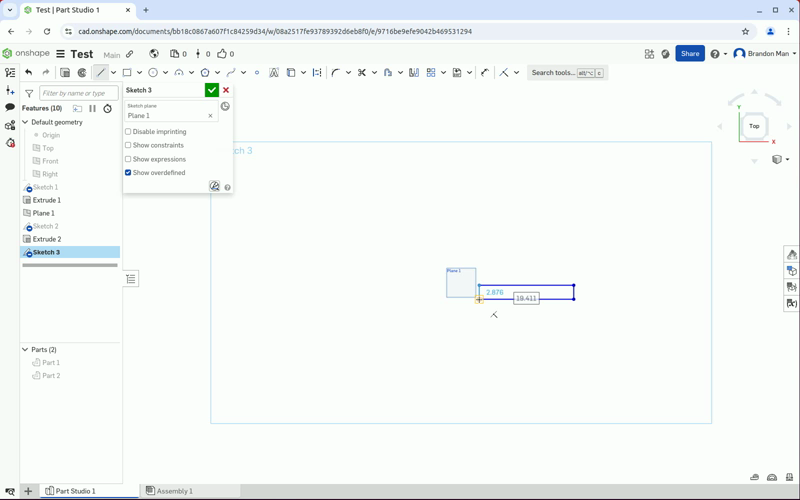
mouse_move(537, 295)
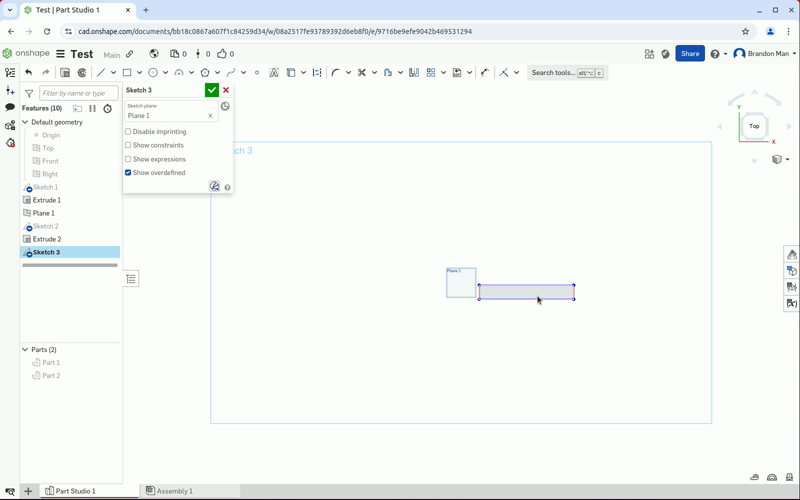
scroll(6)
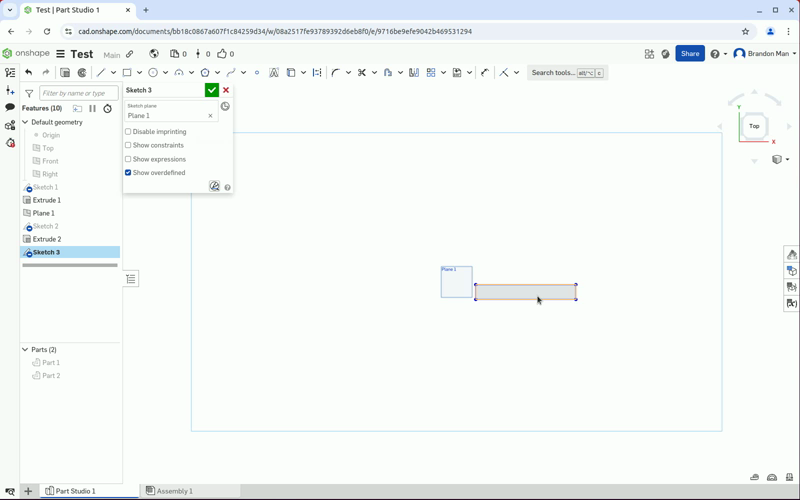
scroll(6)
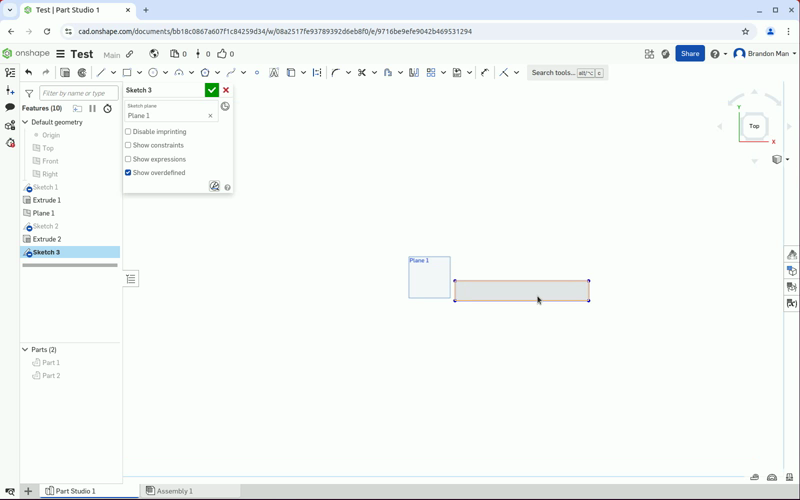
scroll(6)
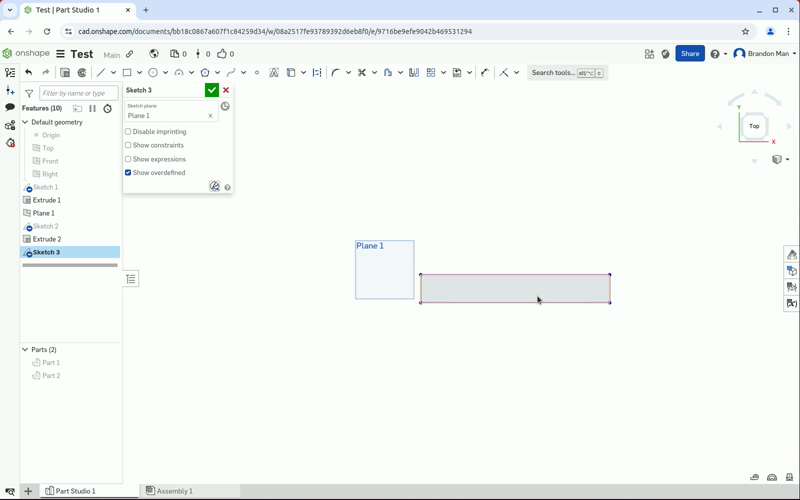
scroll(6)
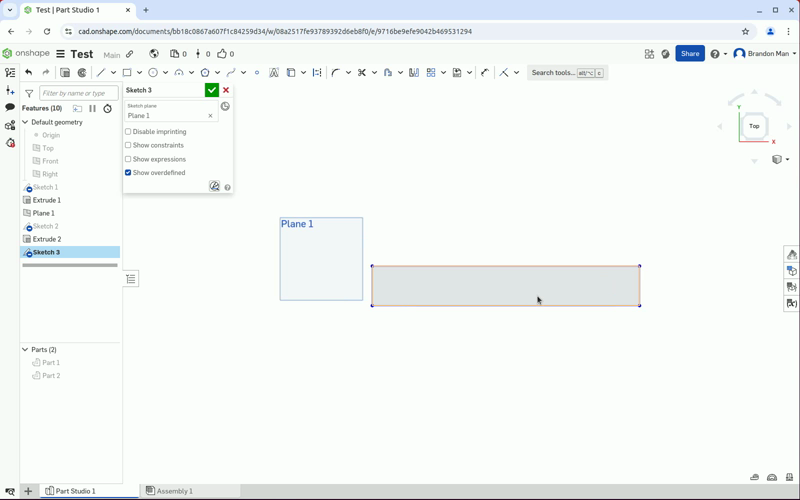
scroll(6)
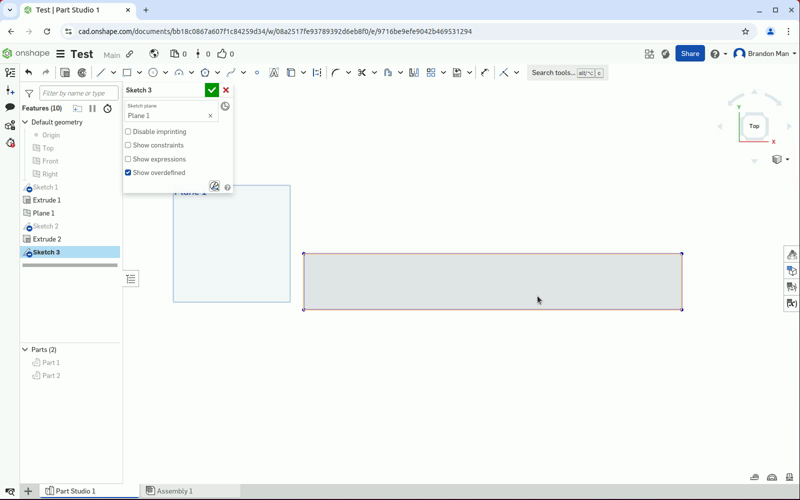
scroll(6)
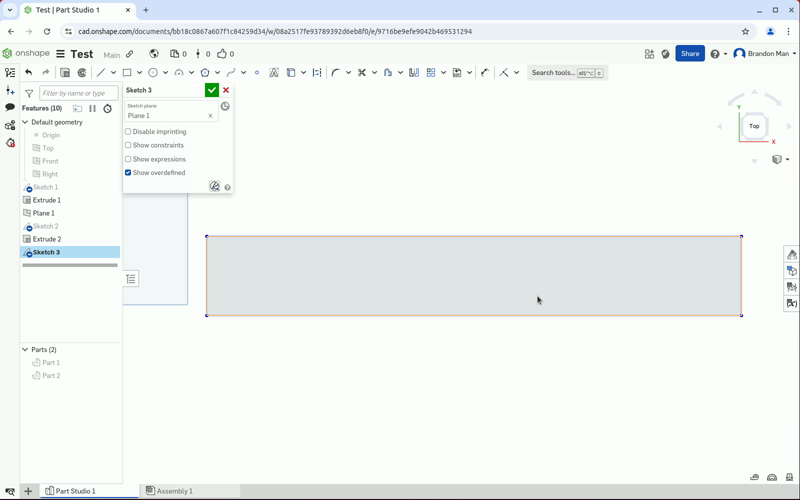
scroll(6)
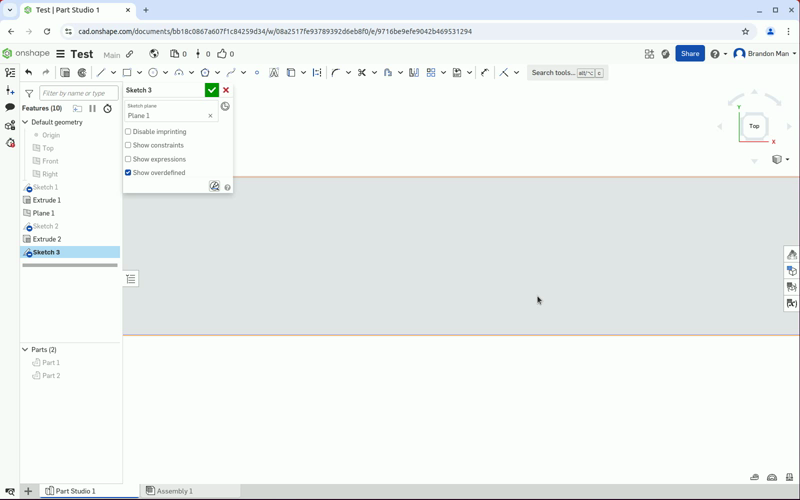
click(537, 295)
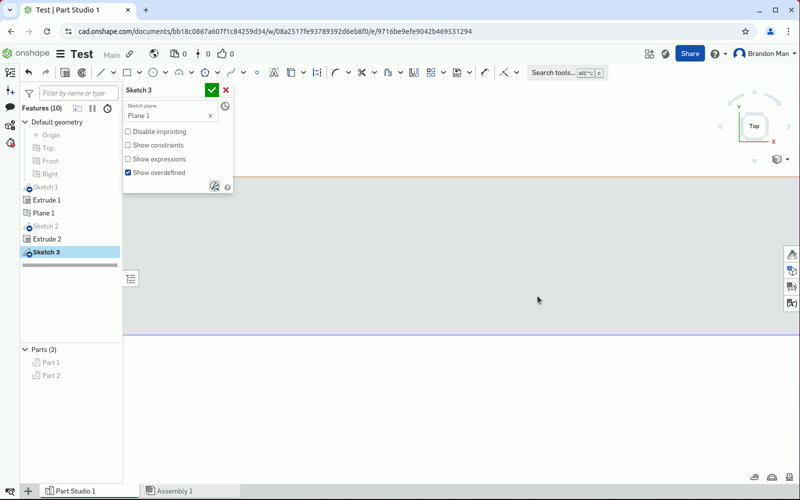
scroll(-6)
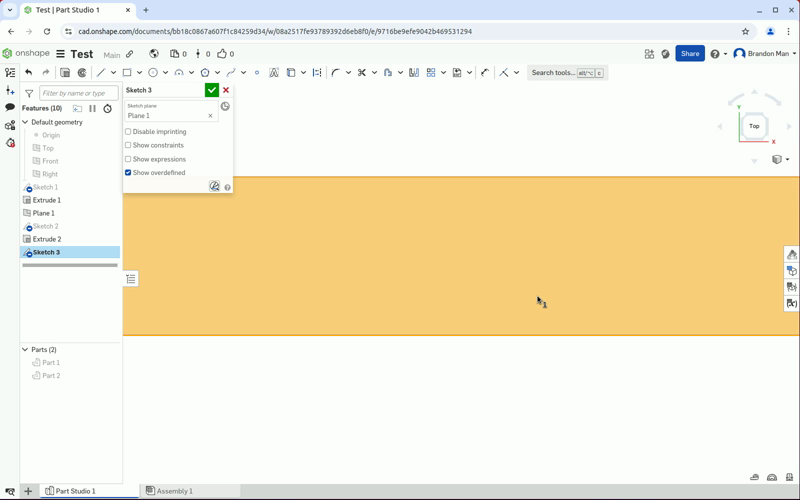
scroll(-6)
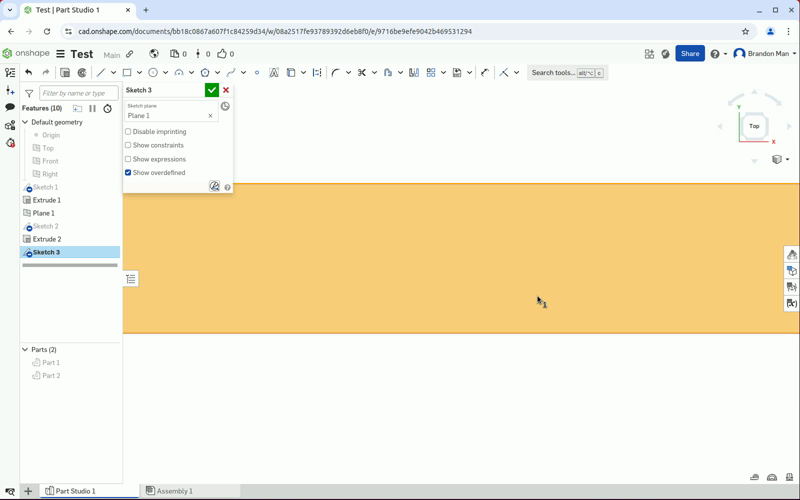
scroll(-6)
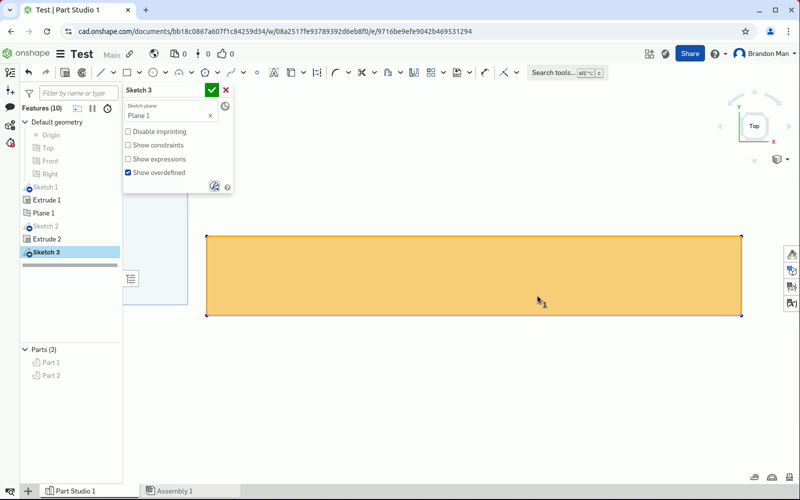
scroll(-6)
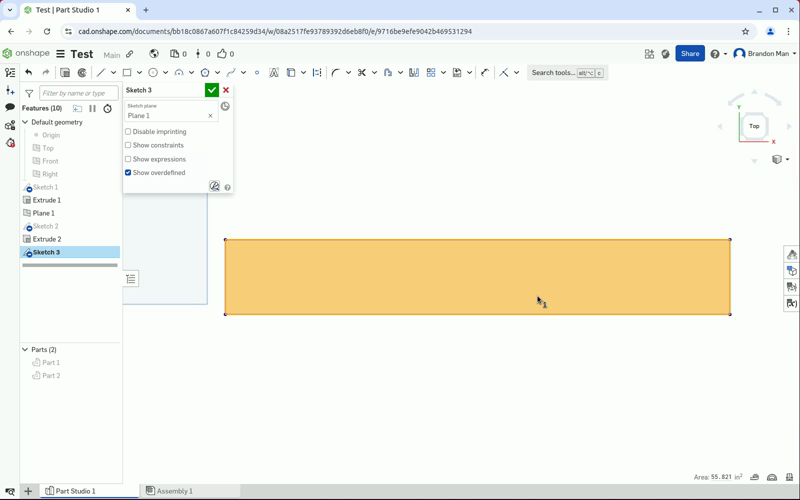
scroll(-6)
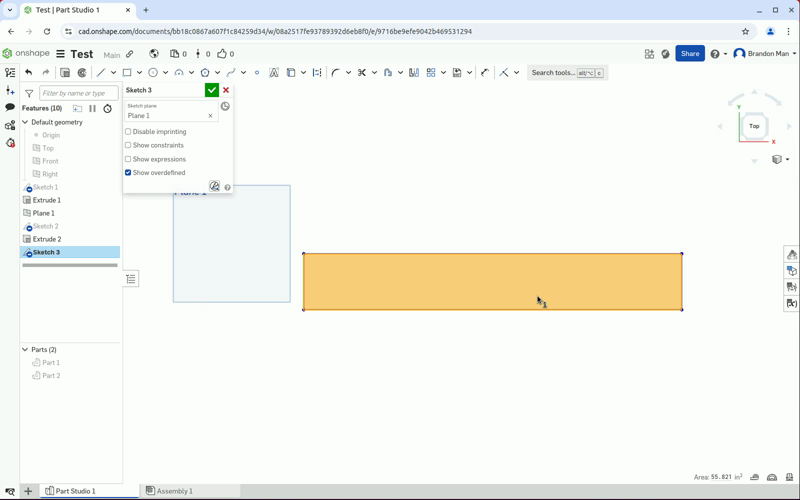
scroll(-6)
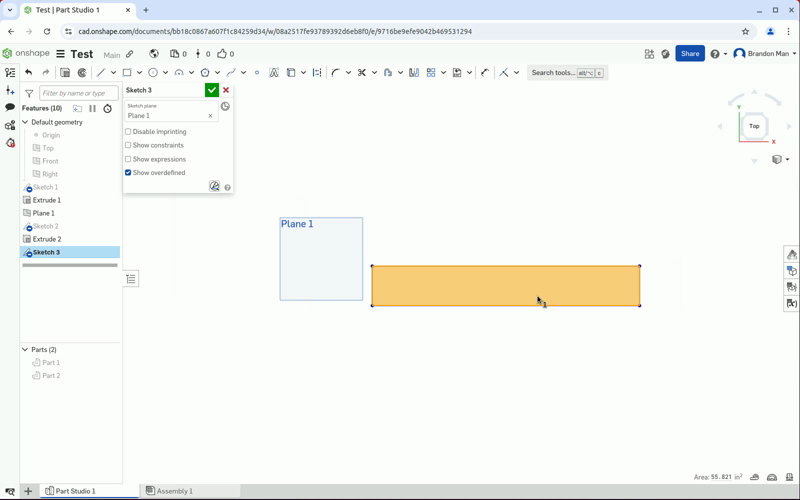
scroll(-6)
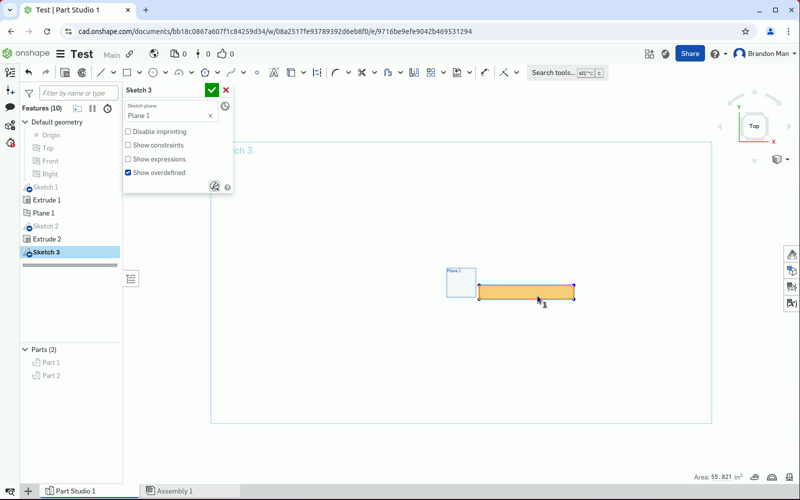
mouse_move(73, 352)
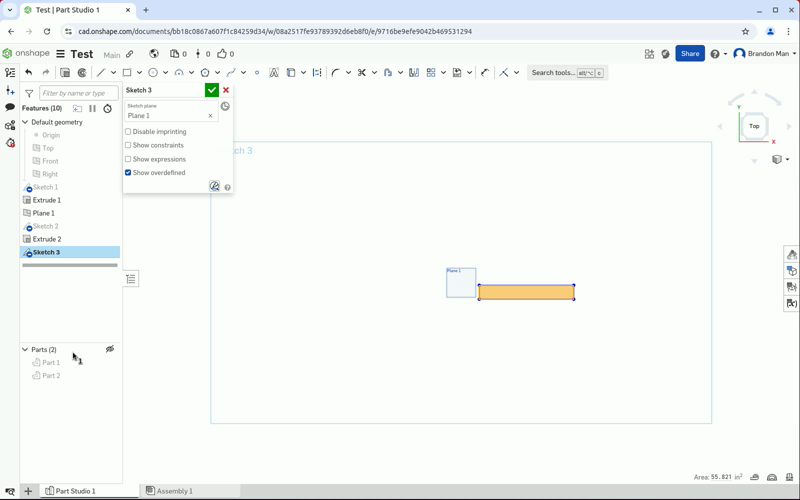
key(shift+y)
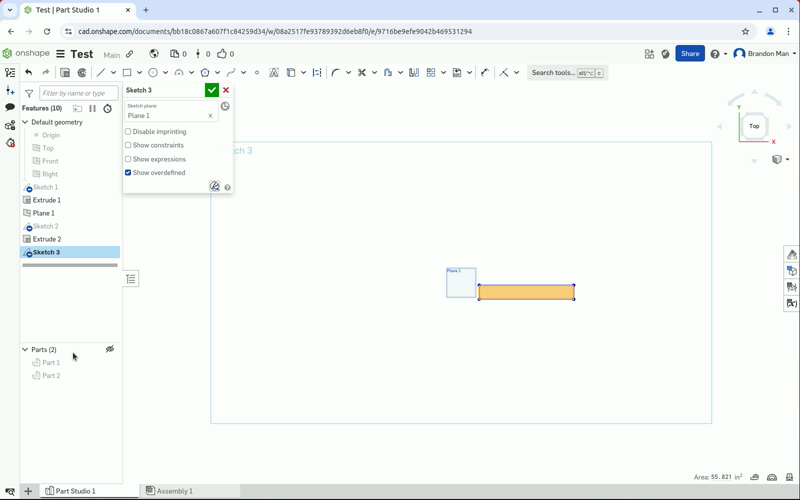
key(shift+e)
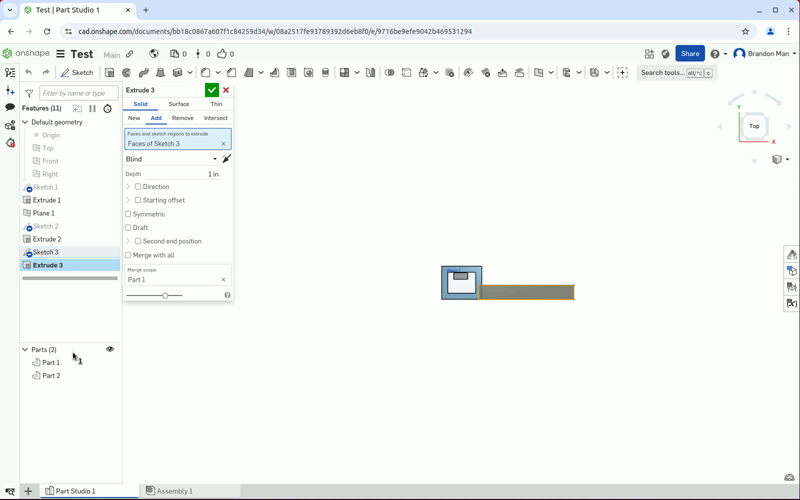
mouse_move(143, 106)
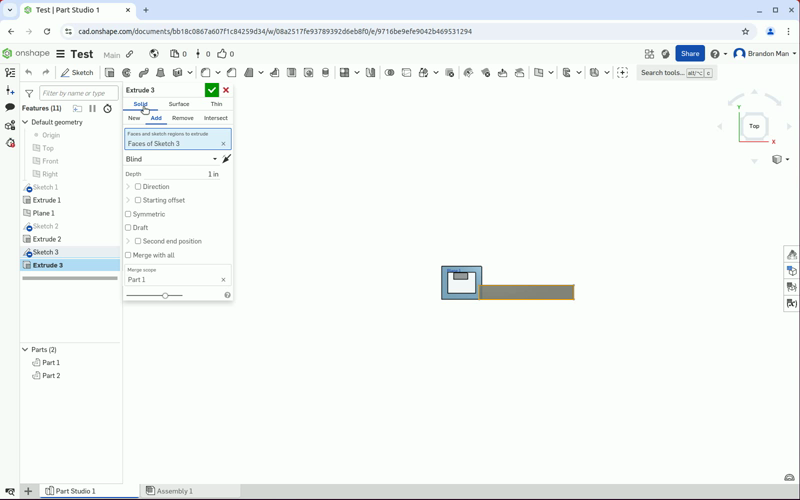
click(143, 106)
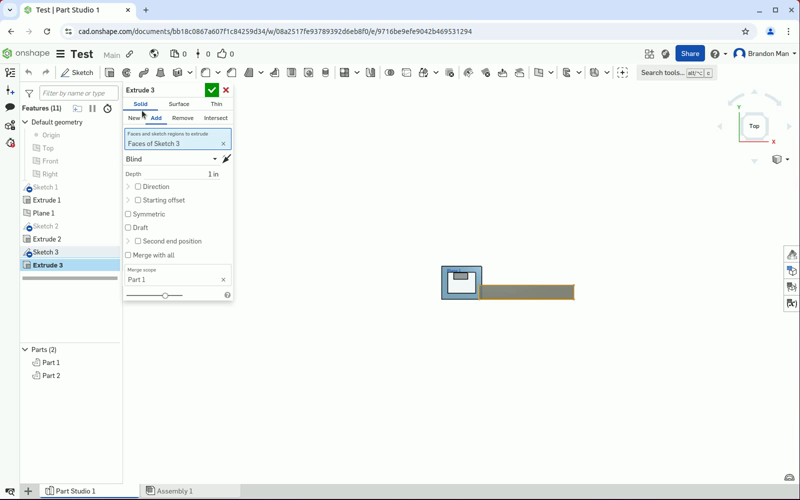
mouse_move(137, 120)
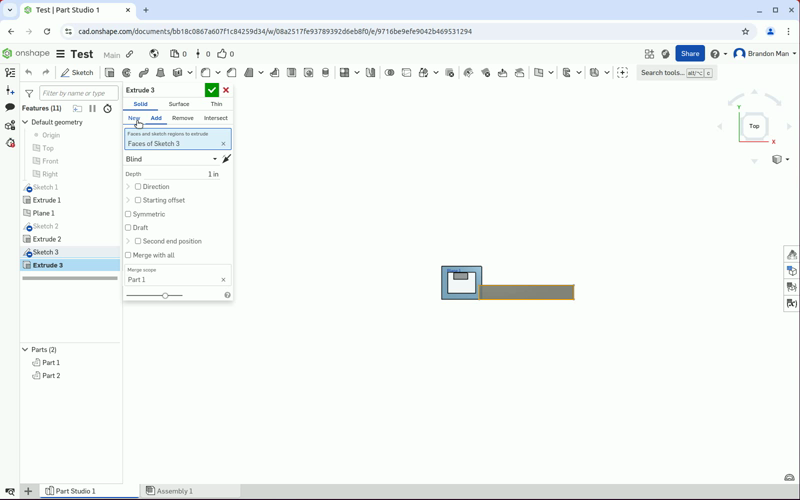
click(137, 120)
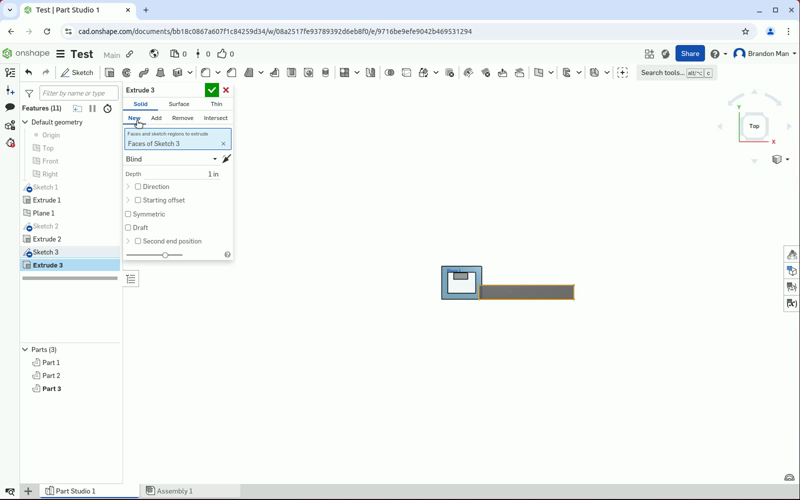
key(tab, 4)
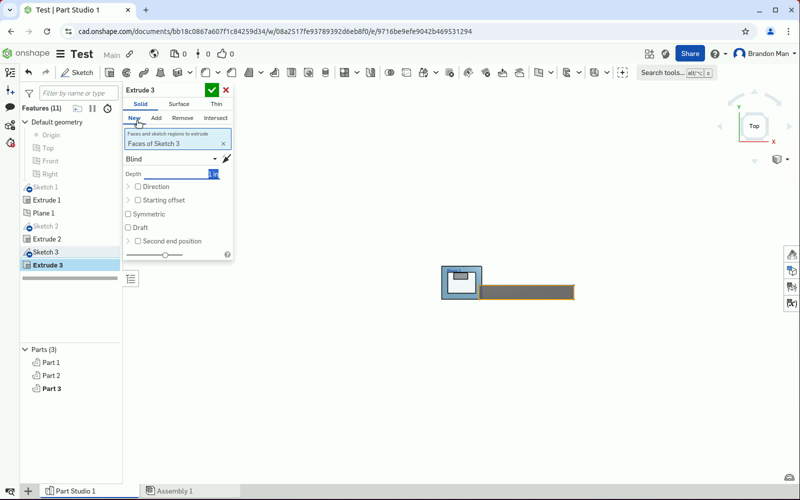
text(-4.092)
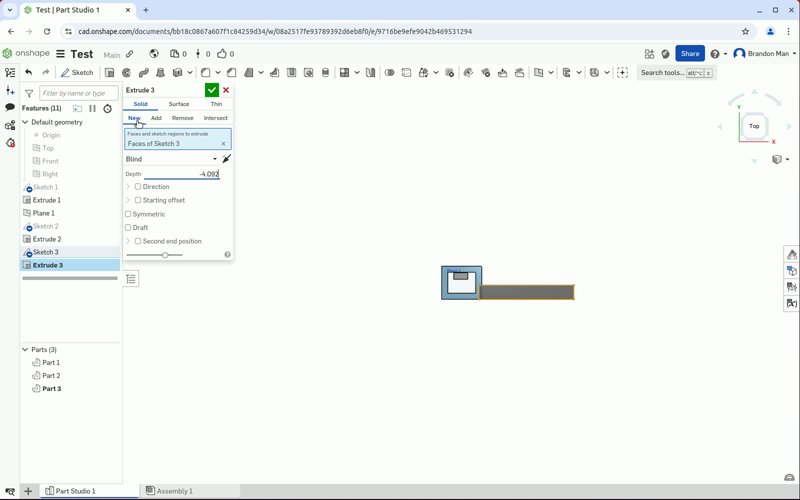
key(enter)
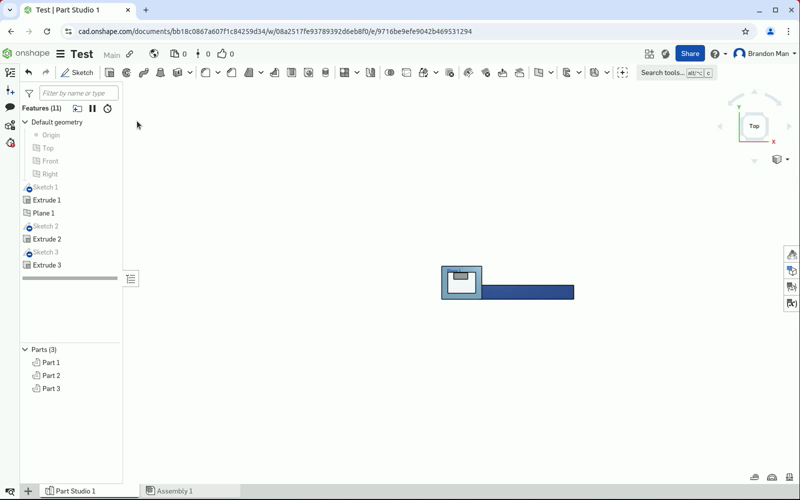
key(shift+h)
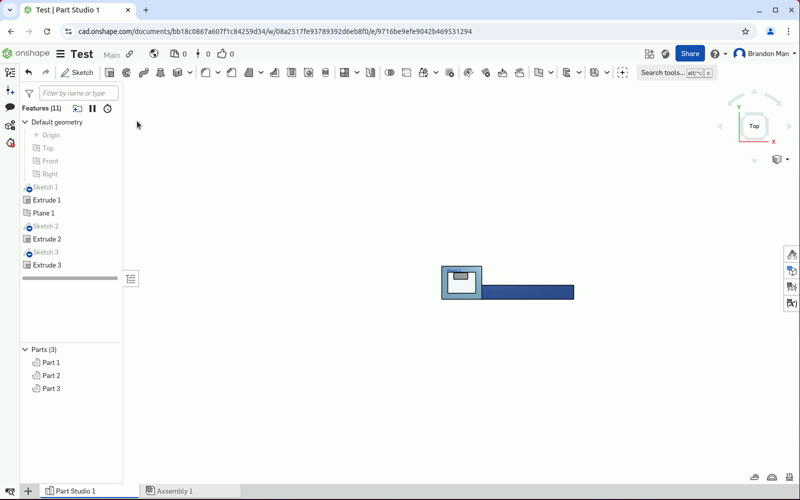
key(shift+h)
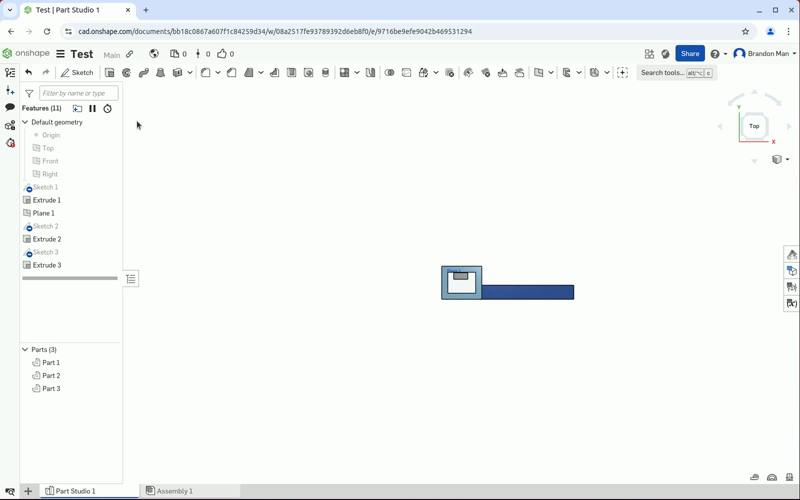
mouse_move(73, 189)
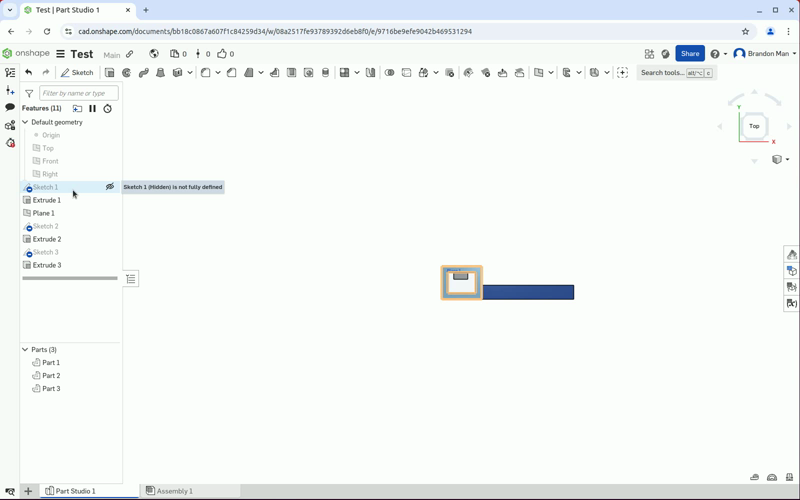
click(73, 189)
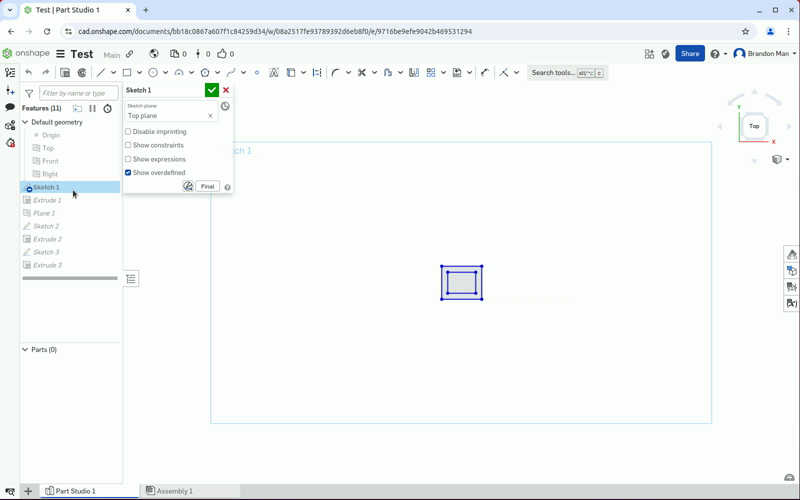
mouse_move(229, 92)
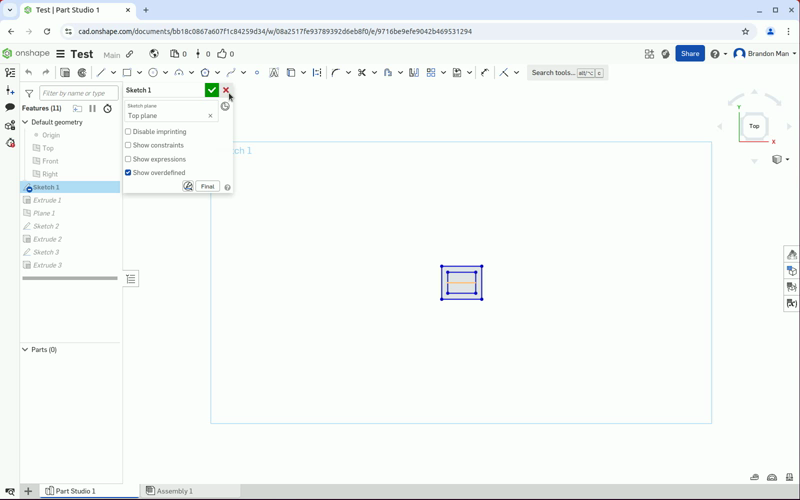
click(229, 92)
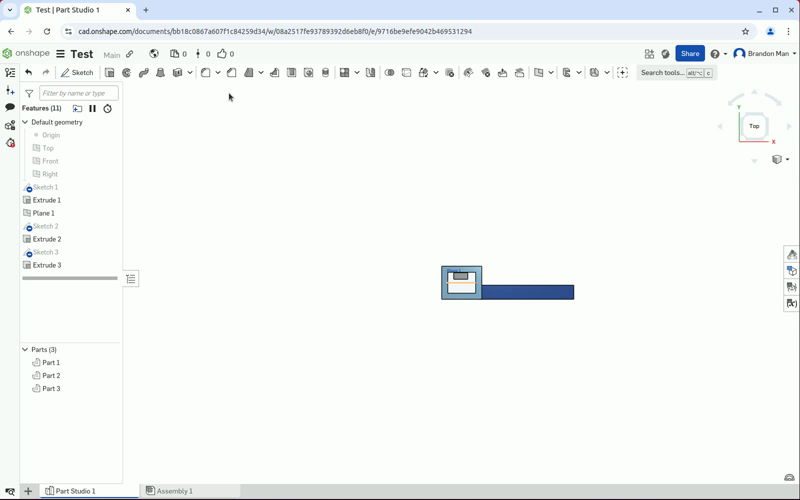
mouse_move(73, 352)
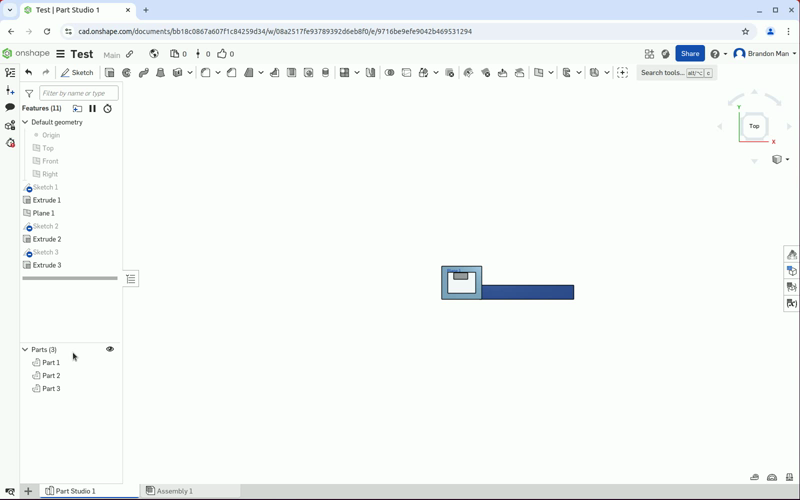
key(y)
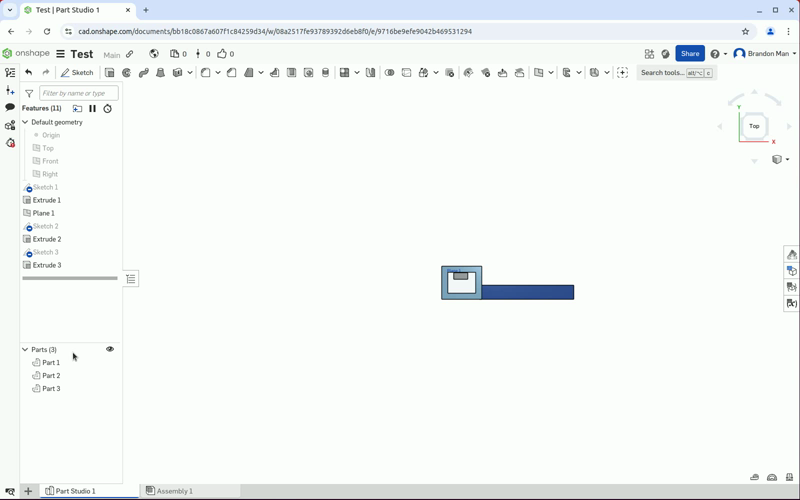
key(shift+p)
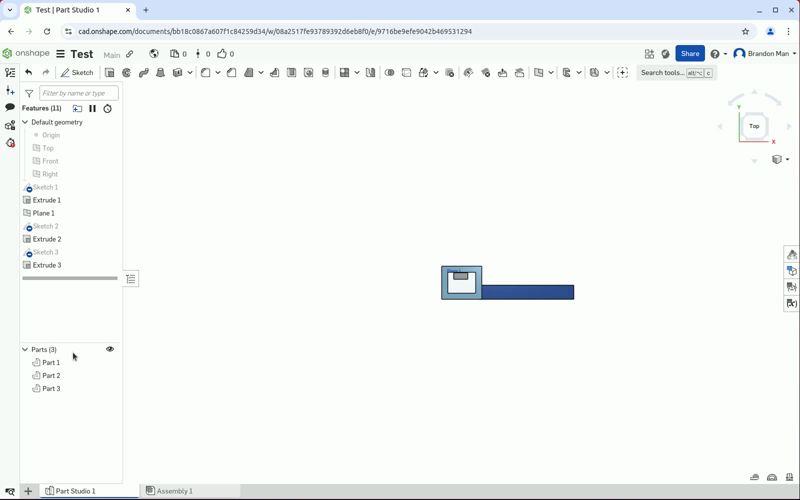
key(space)
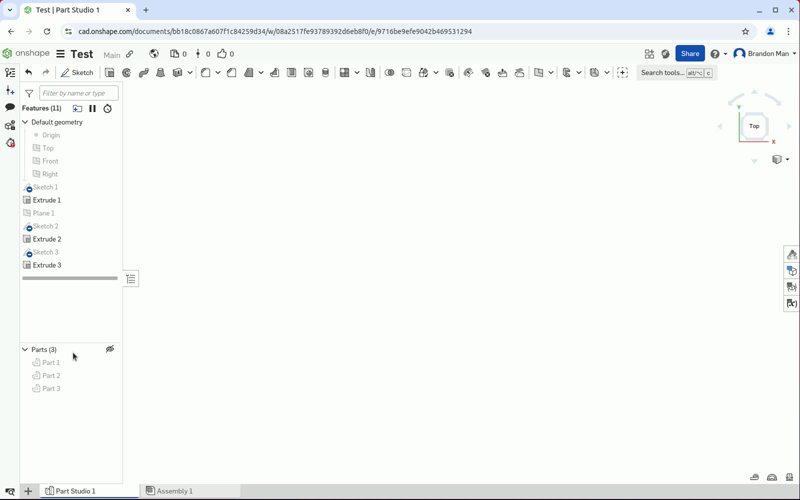
key_down(shift)
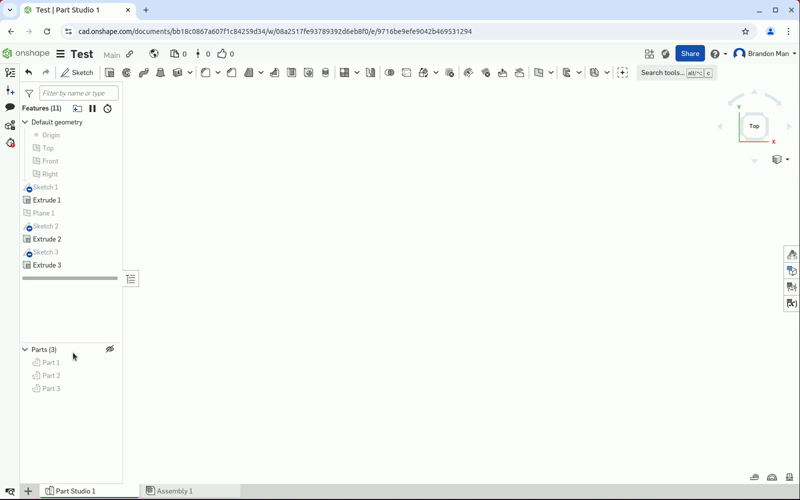
key(up)
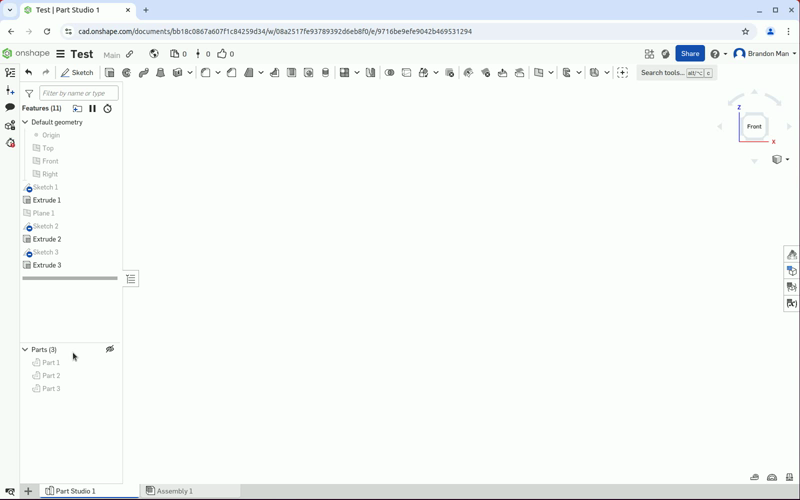
key_up(shift)
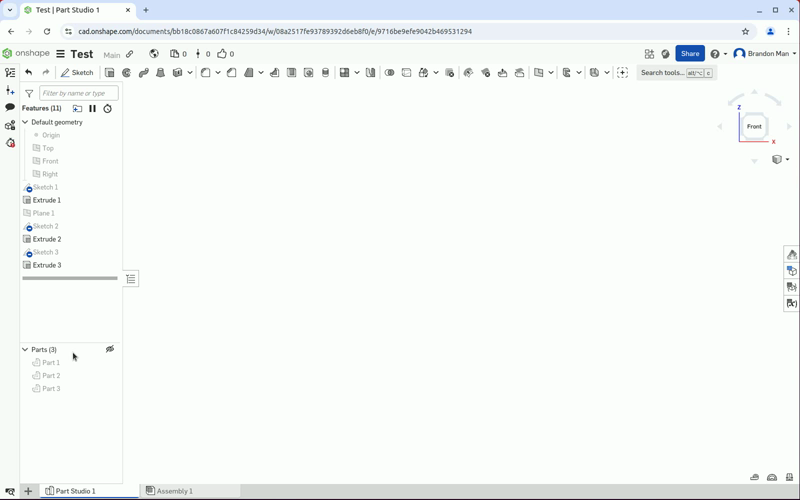
mouse_move(73, 352)
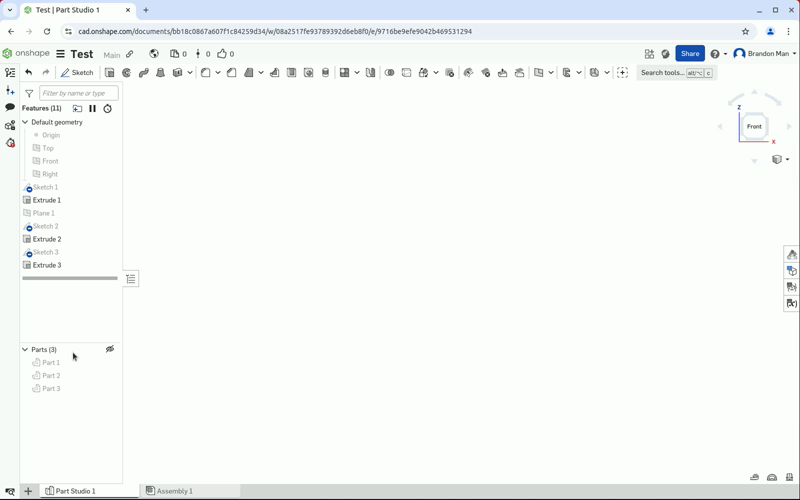
key(shift+y)
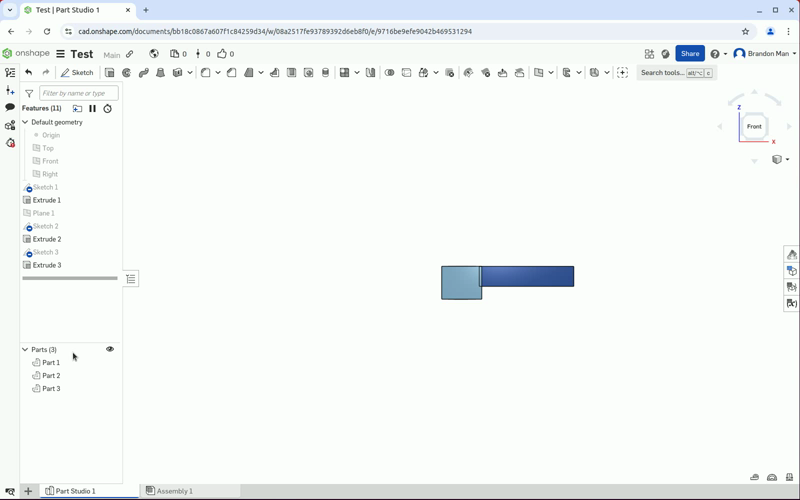
mouse_move(541, 75)
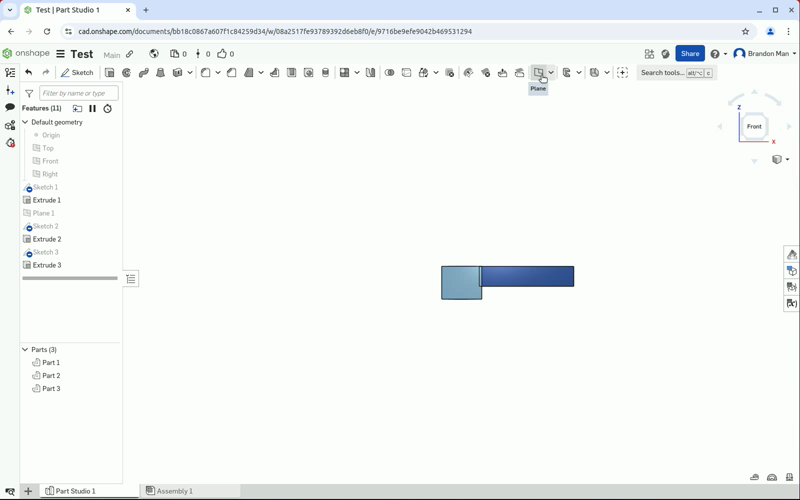
click(541, 75)
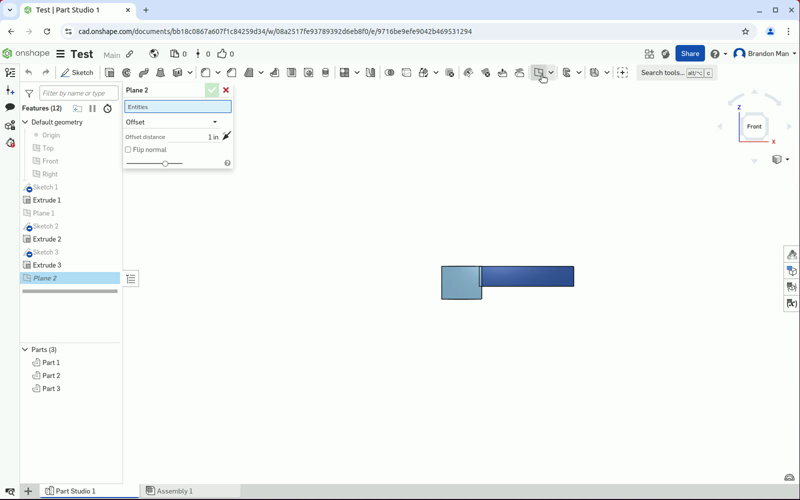
mouse_move(73, 163)
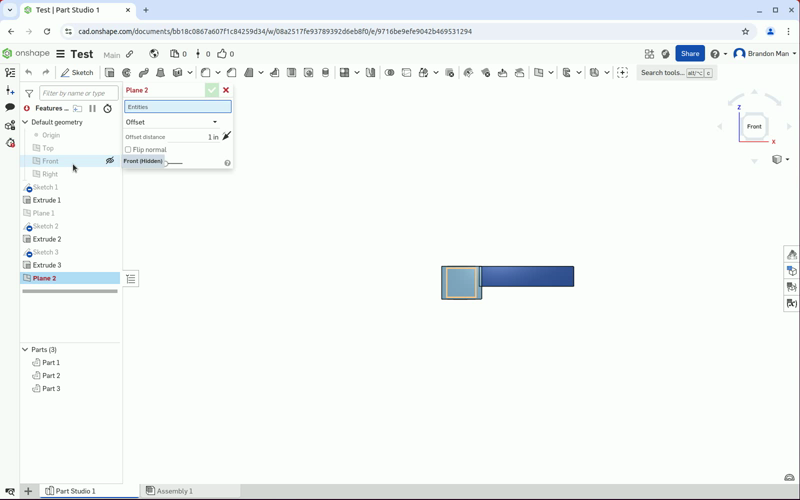
click(73, 163)
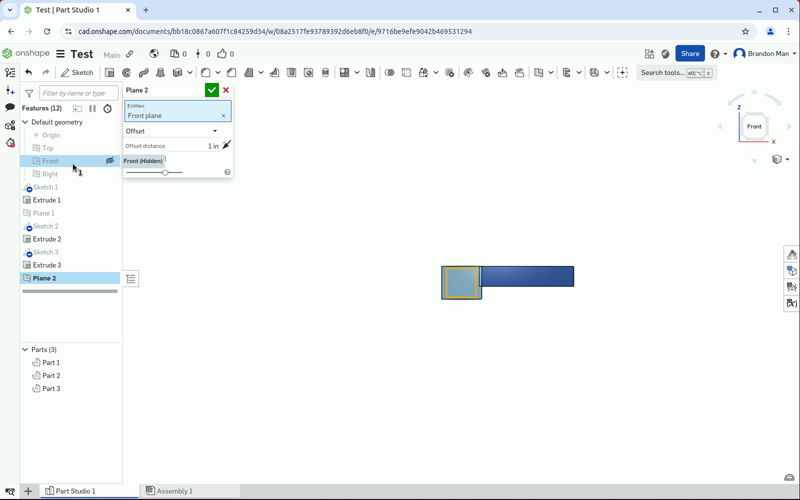
key(tab, 2)
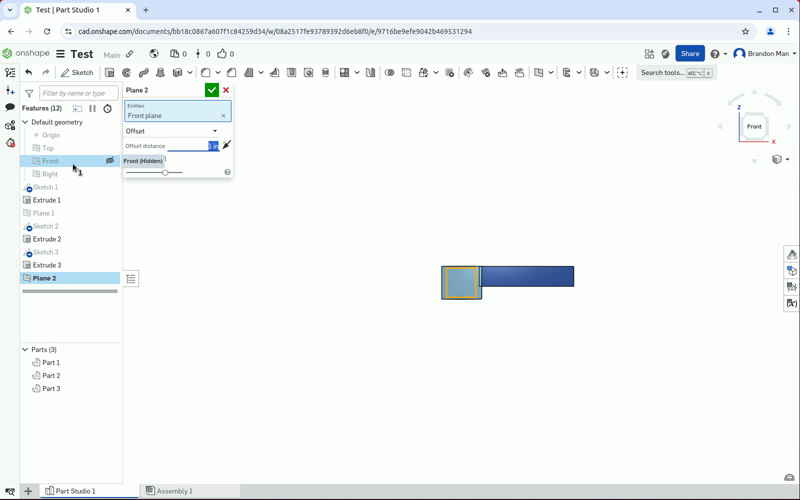
text(3.358)
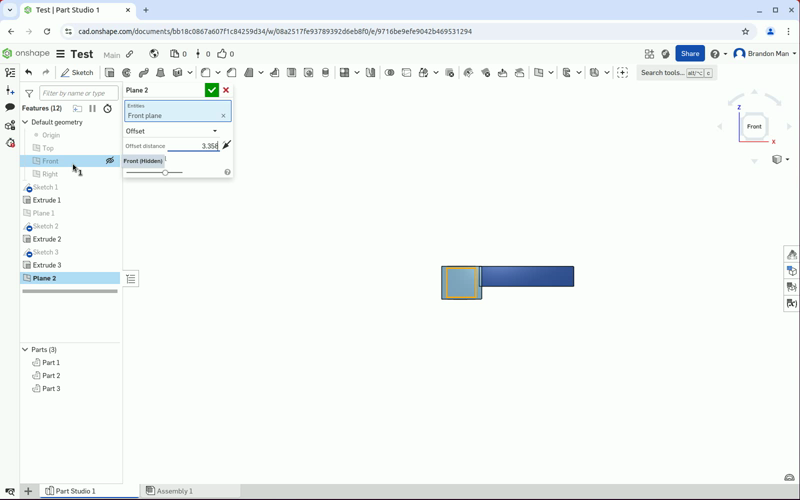
key(enter, 2)
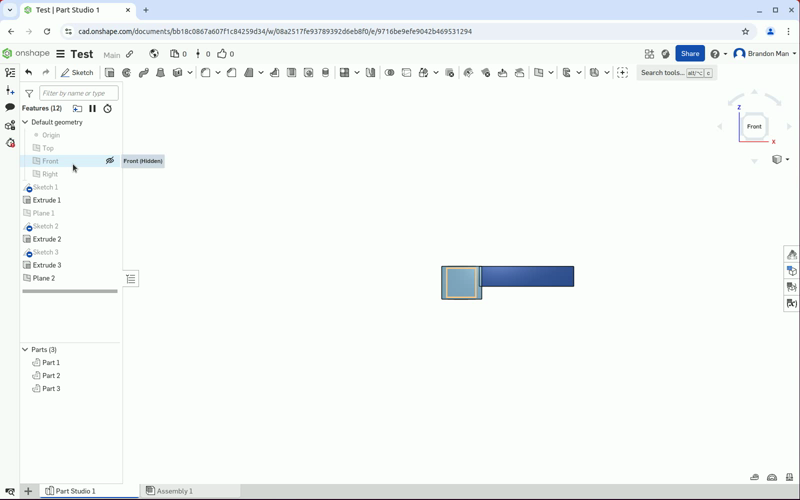
key(shift+s)
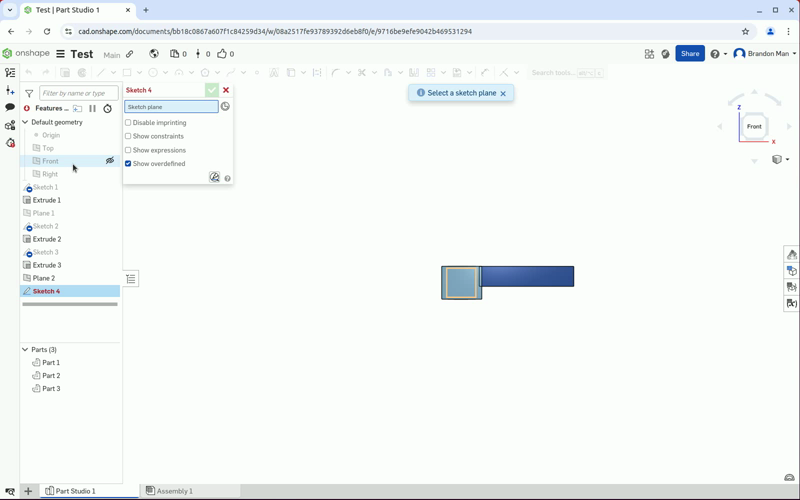
mouse_move(73, 280)
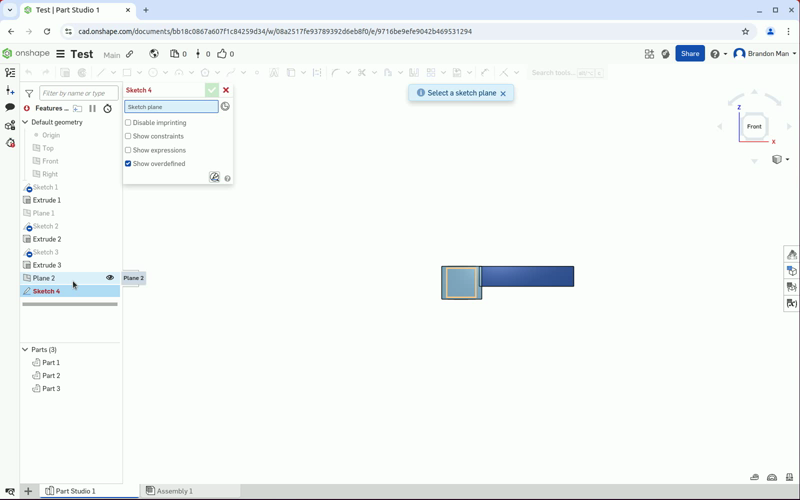
click(73, 280)
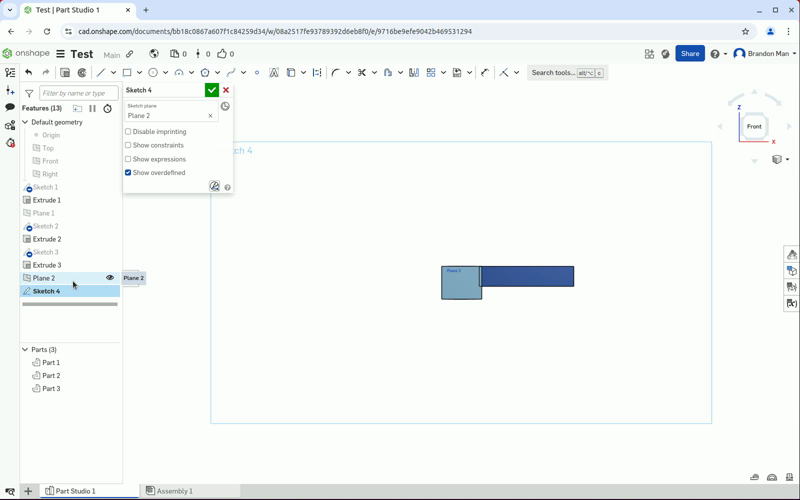
mouse_move(73, 352)
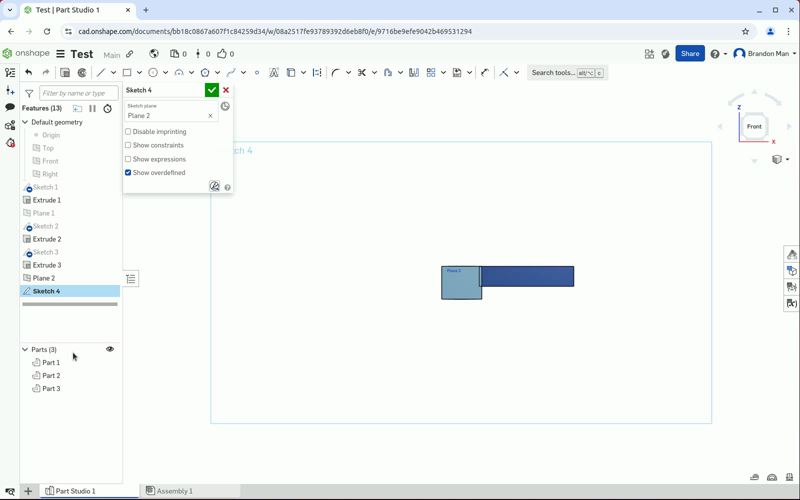
key(y)
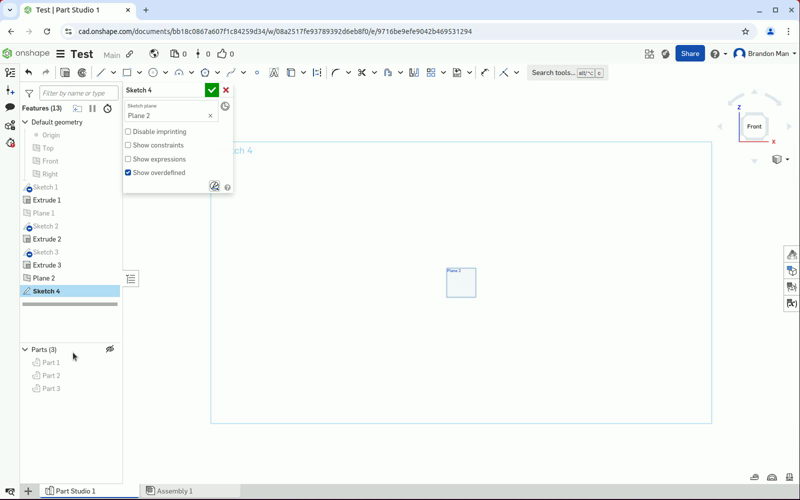
key(l)
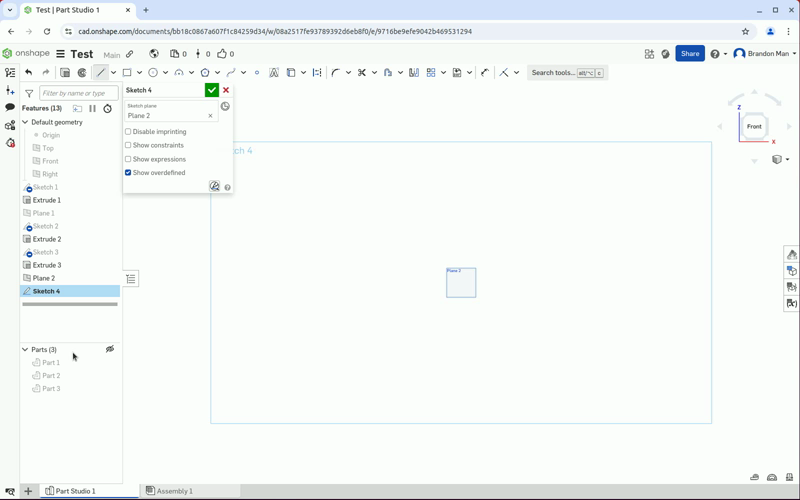
key_down(shift)
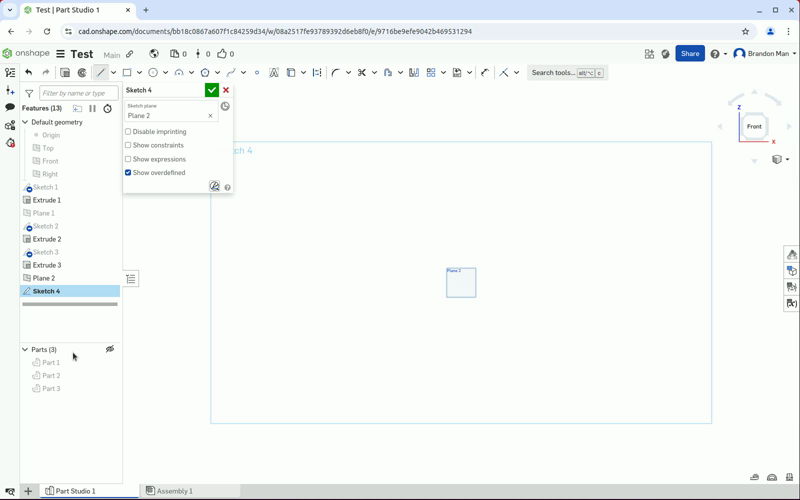
mouse_move(479, 299)
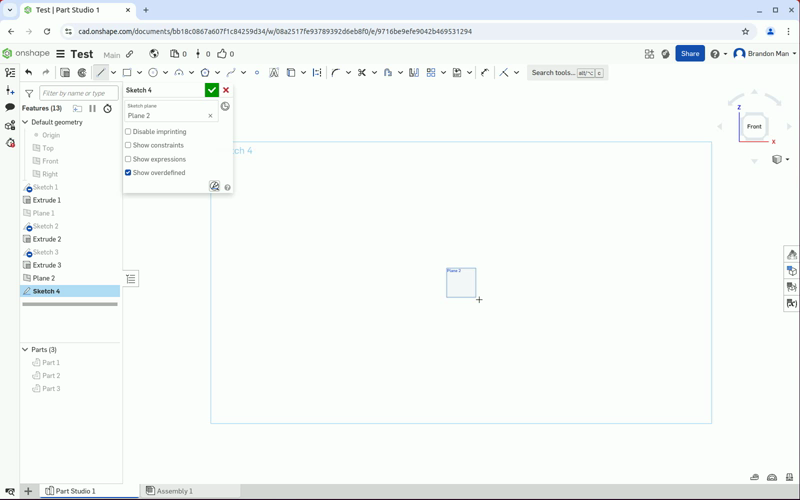
click(479, 299)
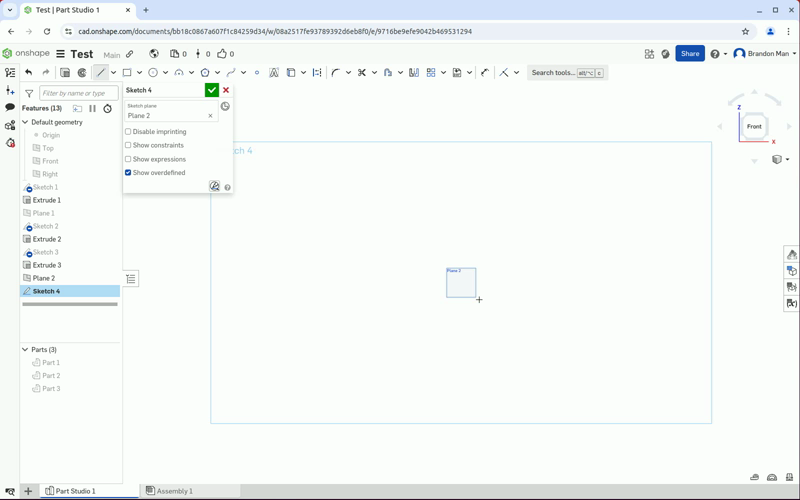
key_up(shift)
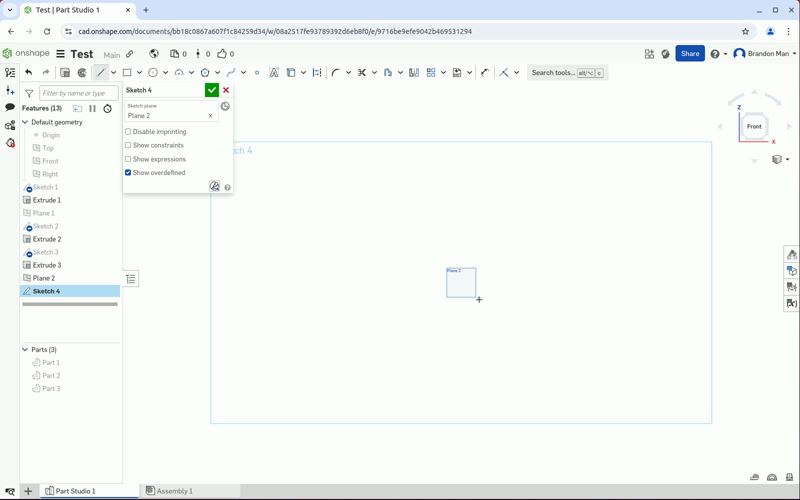
key_down(shift)
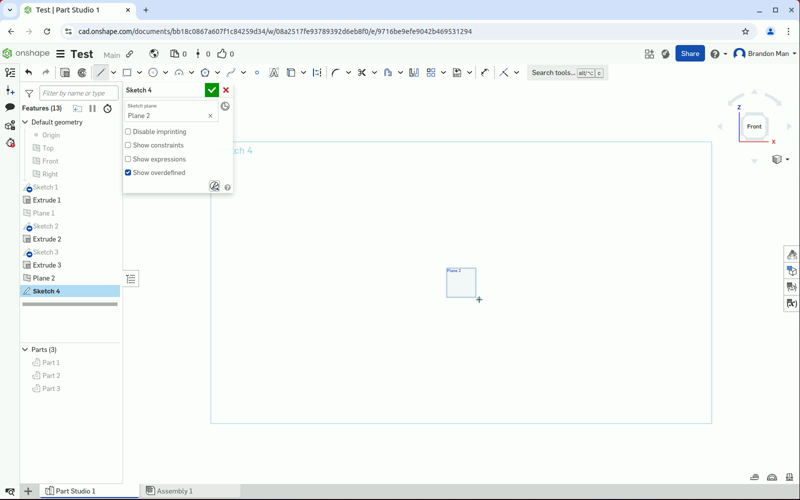
mouse_move(509, 299)
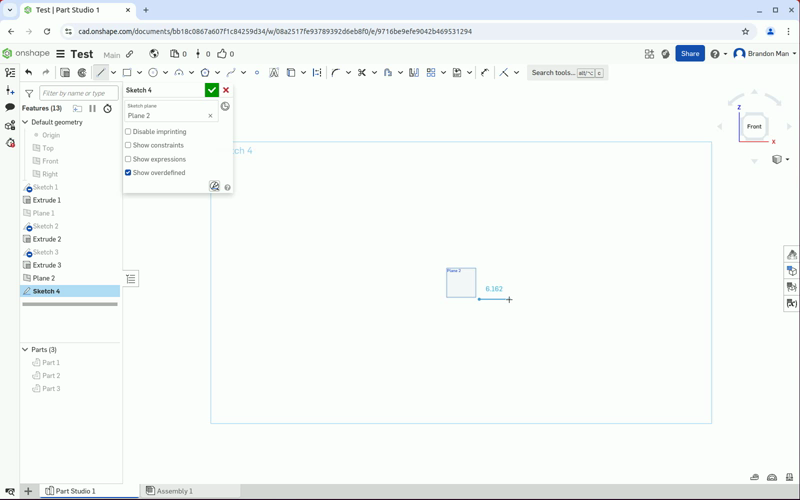
mouse_move(507, 285)
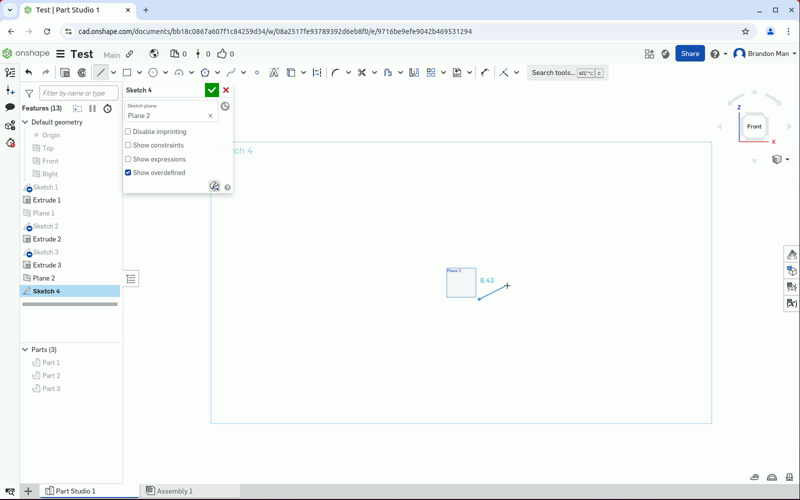
click(507, 285)
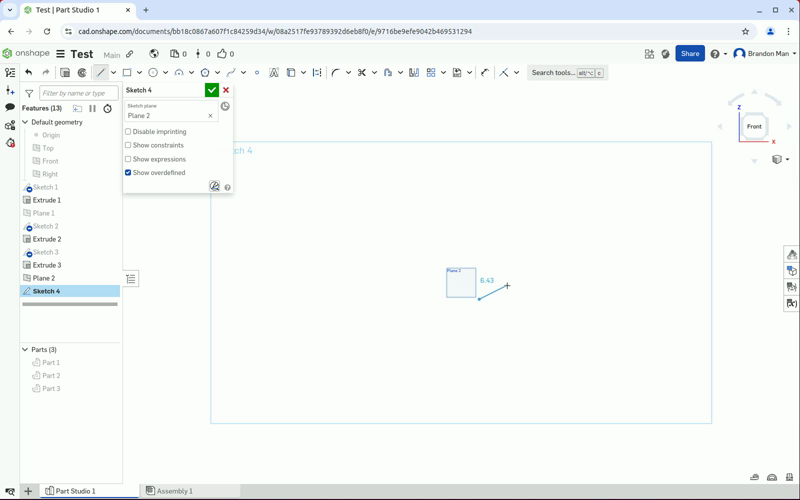
key_up(shift)
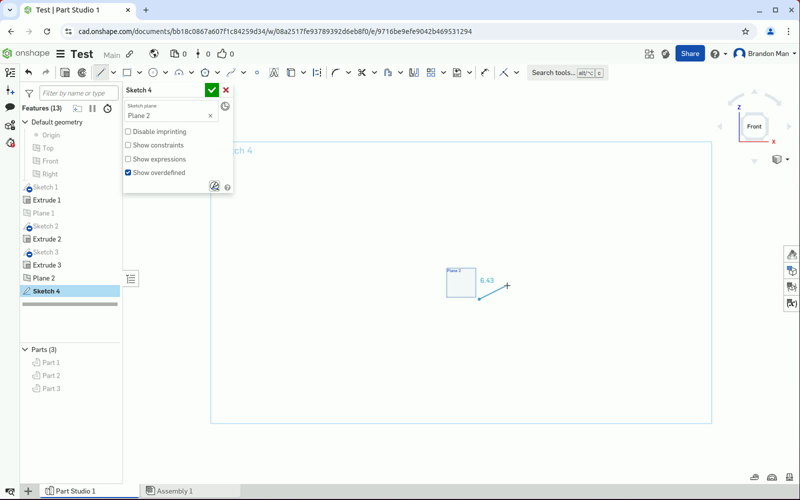
key_down(shift)
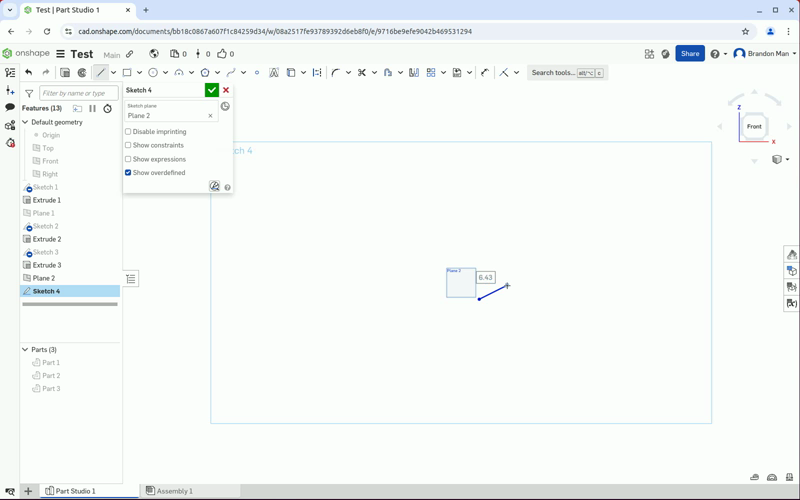
mouse_move(537, 285)
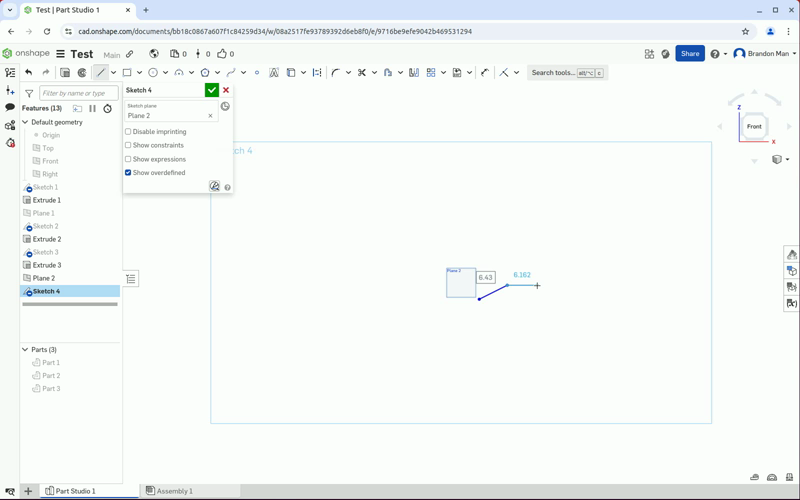
mouse_move(479, 285)
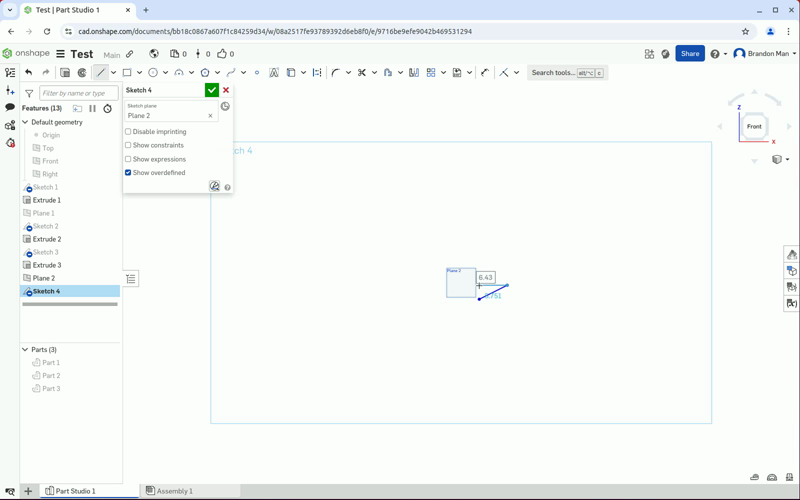
click(479, 285)
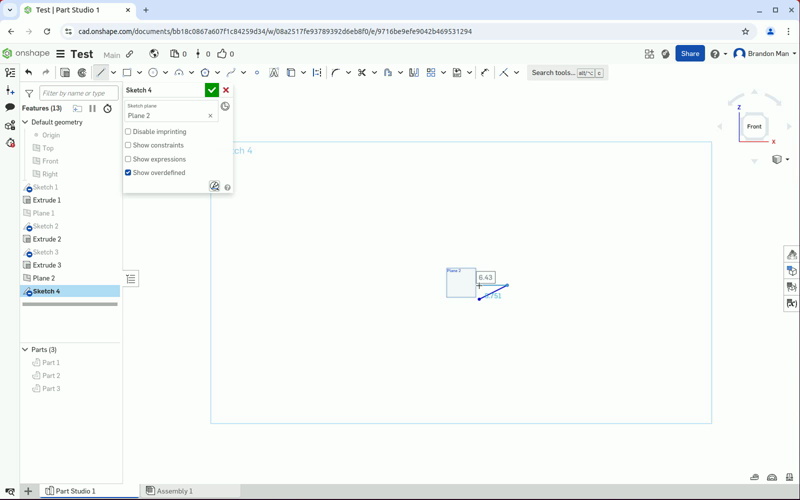
key_up(shift)
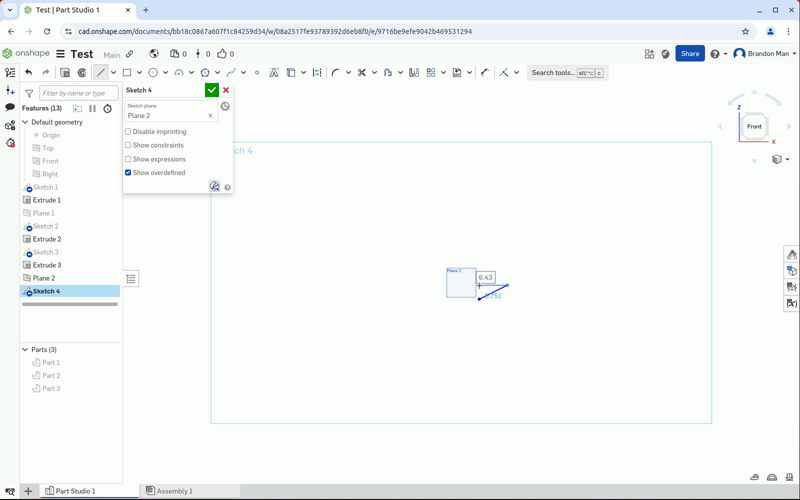
mouse_move(509, 285)
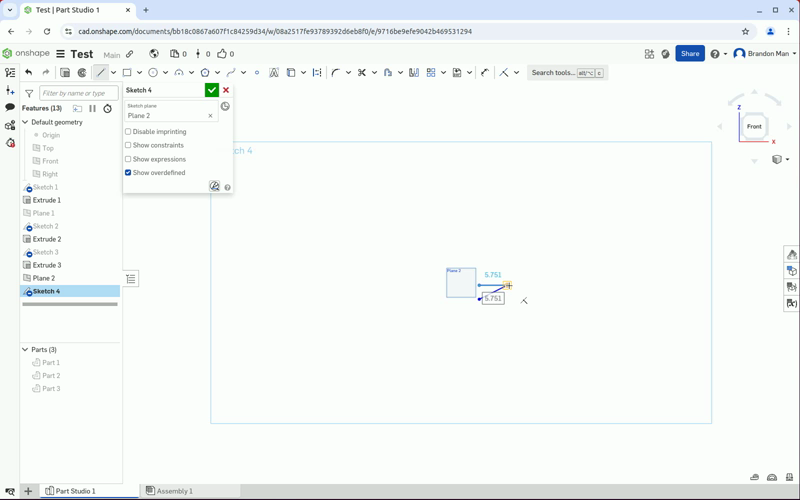
key_down(shift)
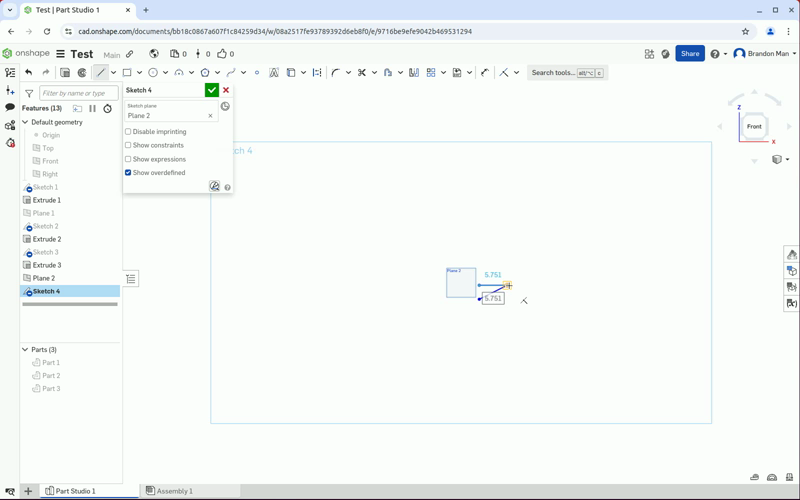
mouse_move(479, 299)
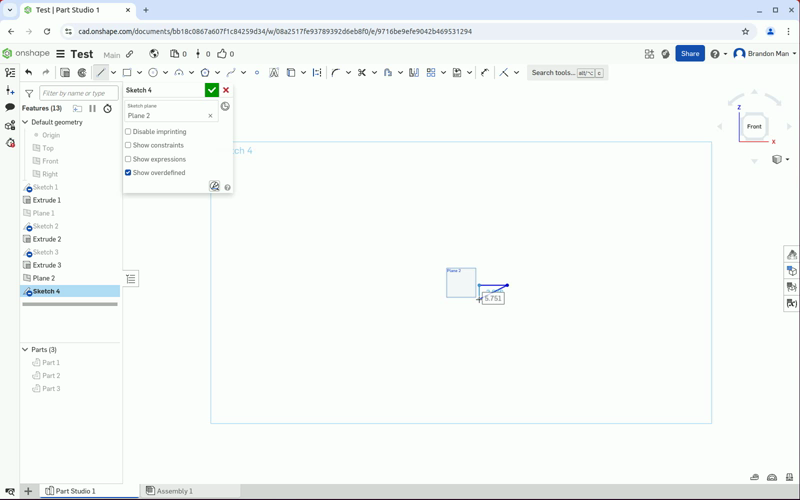
key_up(shift)
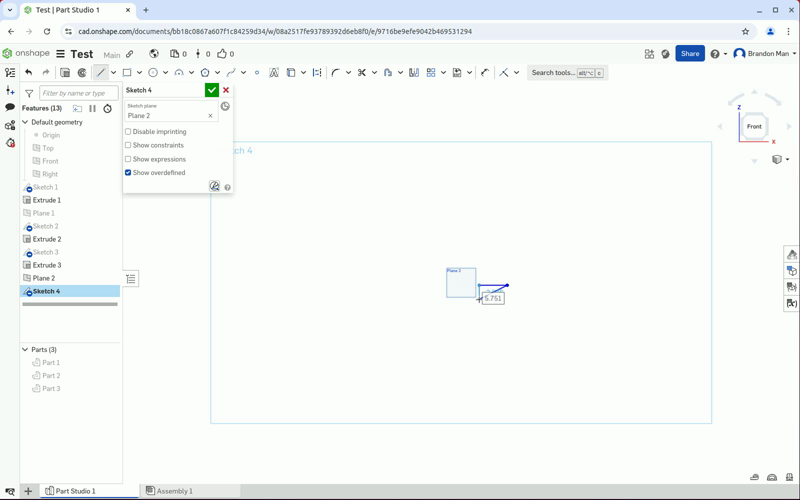
click(479, 299)
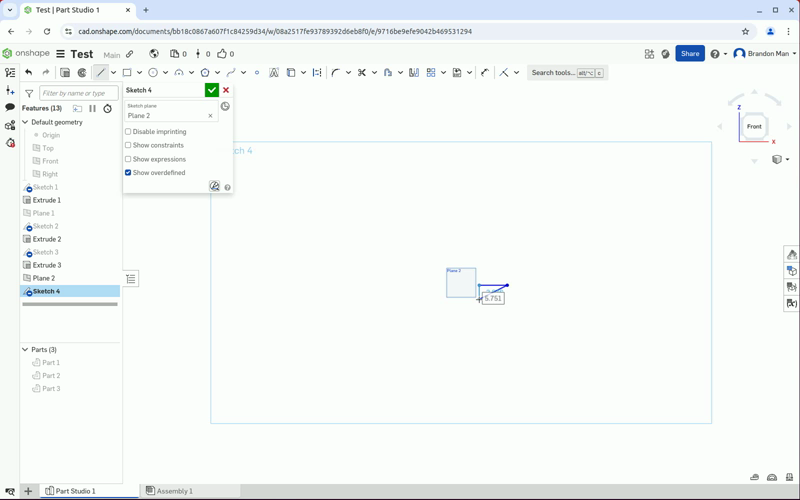
key(esc)
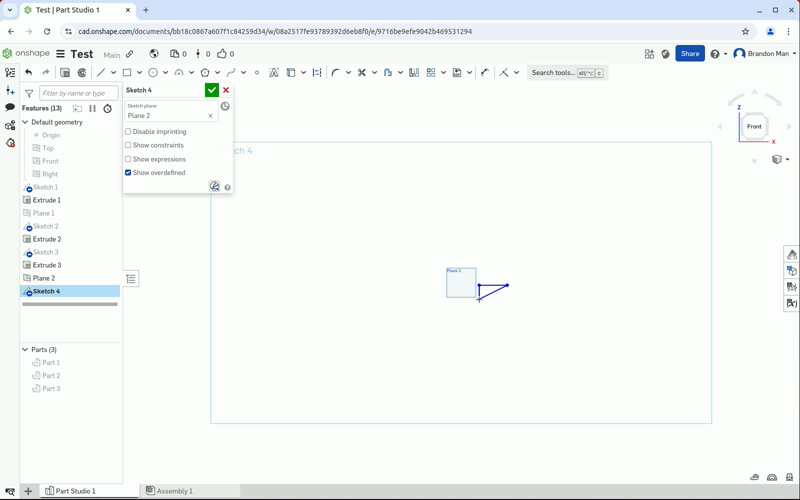
mouse_move(498, 286)
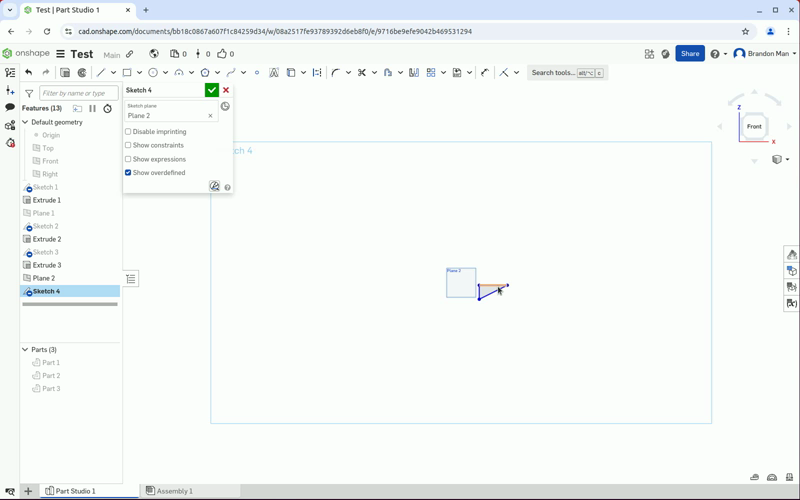
scroll(6)
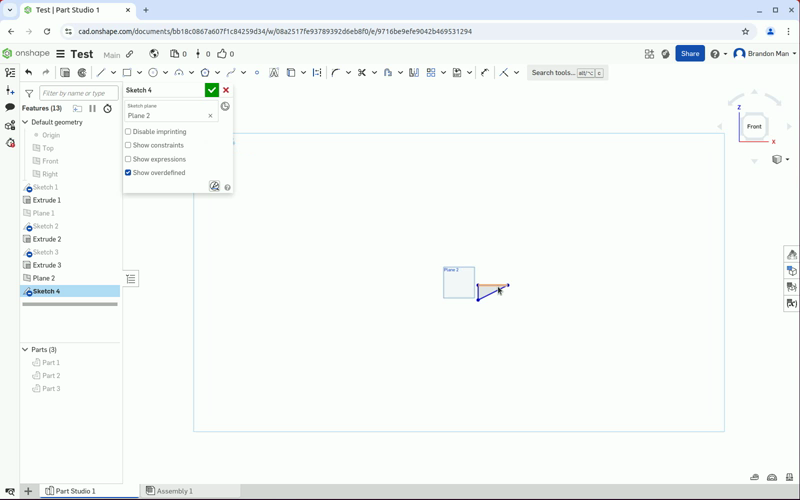
scroll(6)
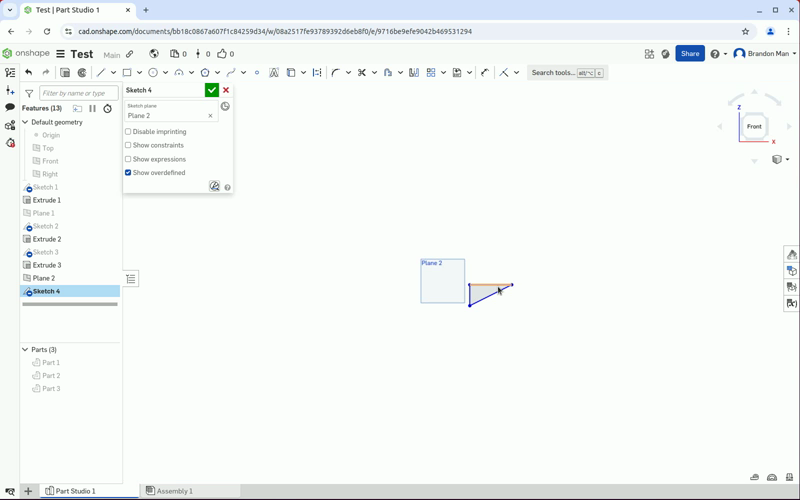
scroll(6)
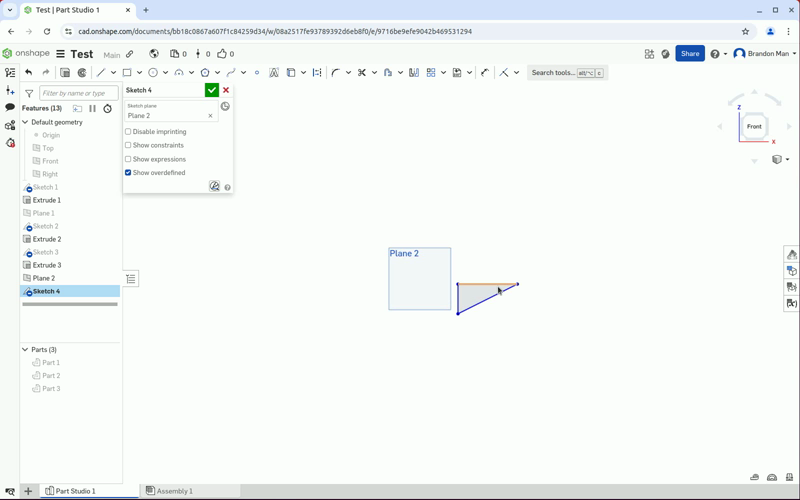
scroll(6)
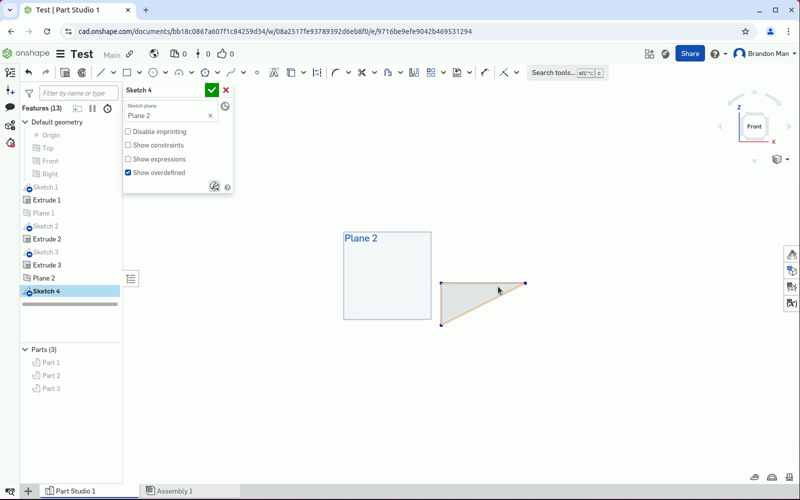
scroll(6)
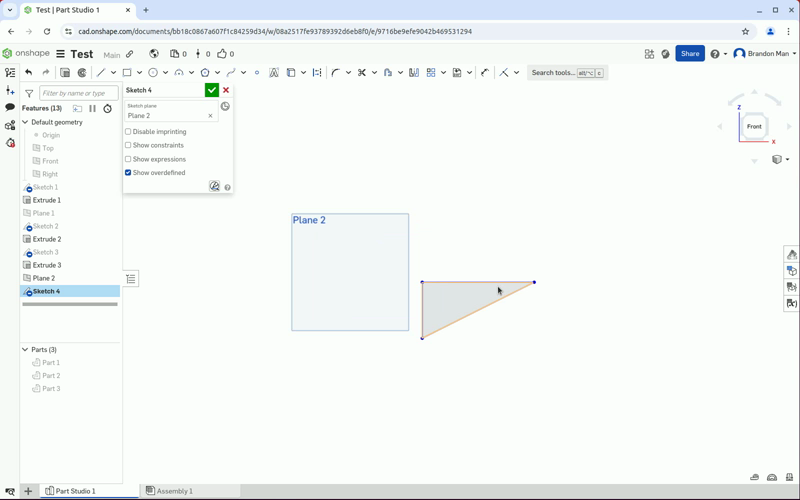
scroll(6)
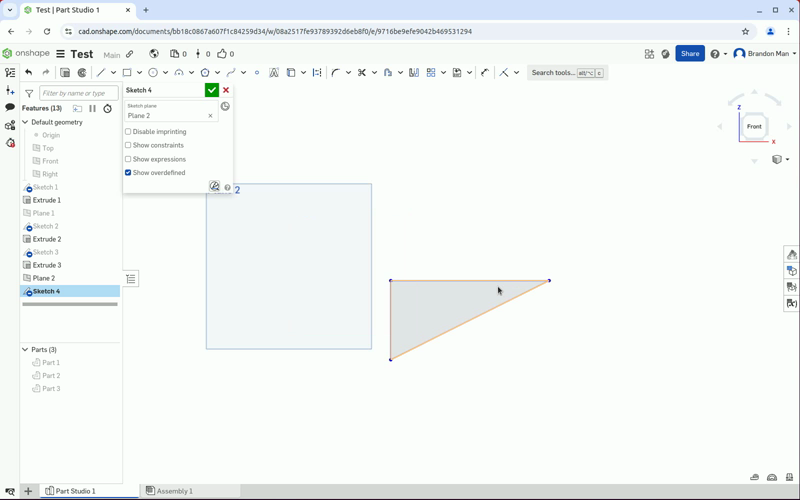
scroll(6)
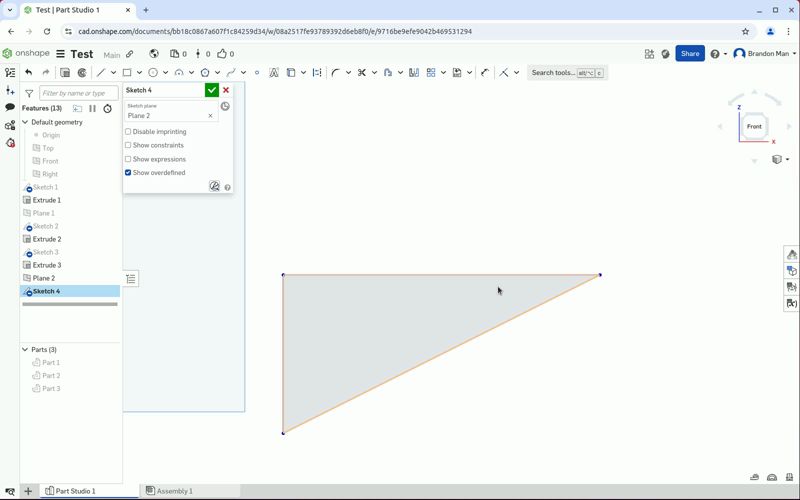
click(498, 286)
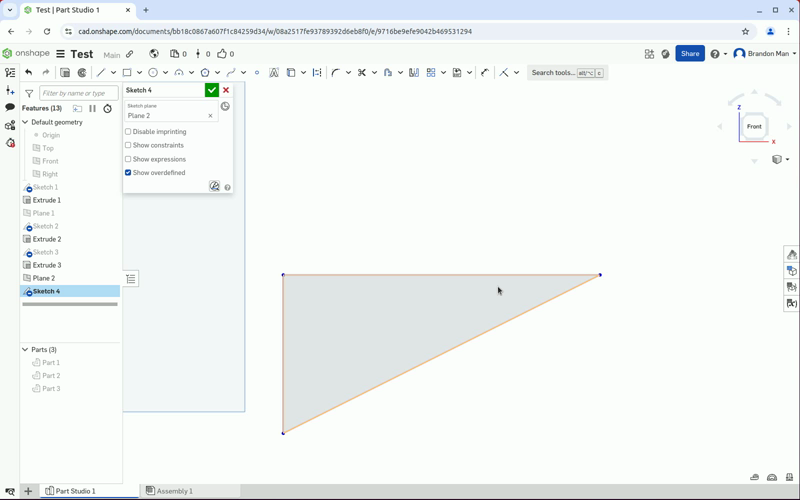
scroll(-6)
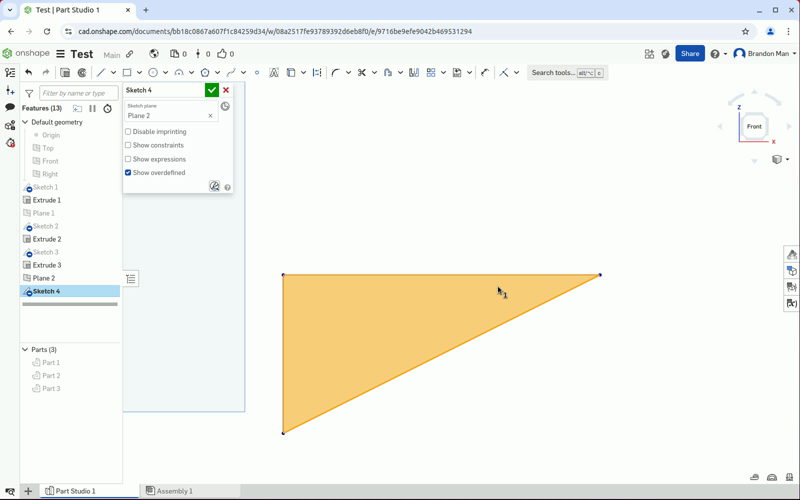
scroll(-6)
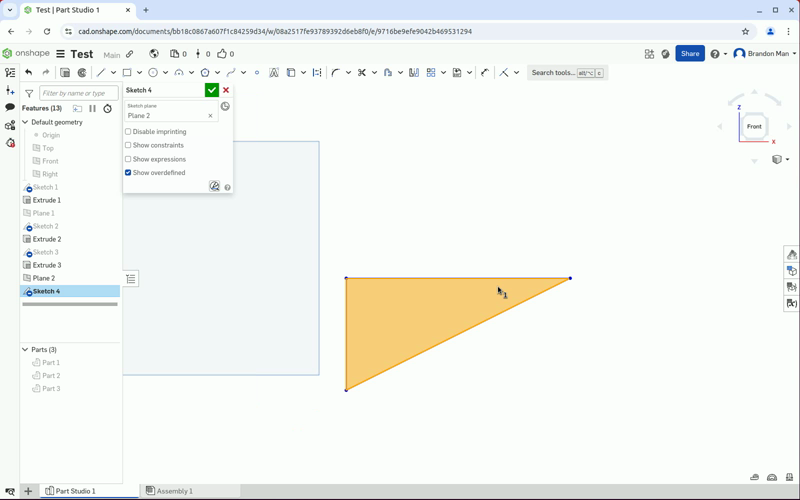
scroll(-6)
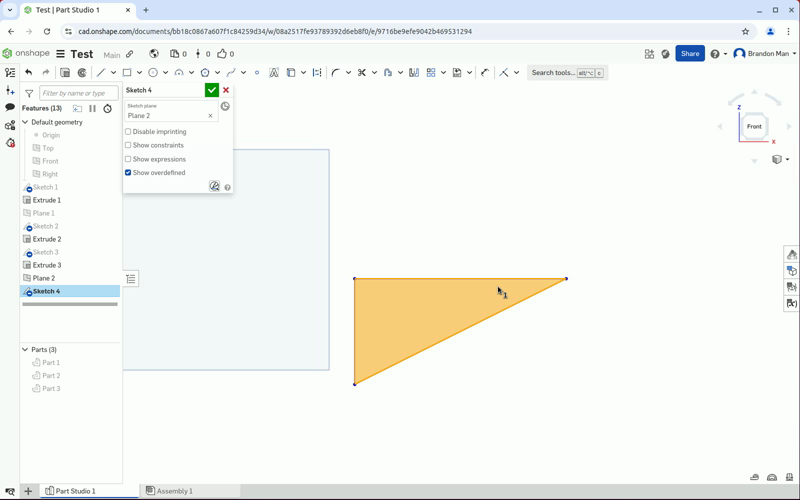
scroll(-6)
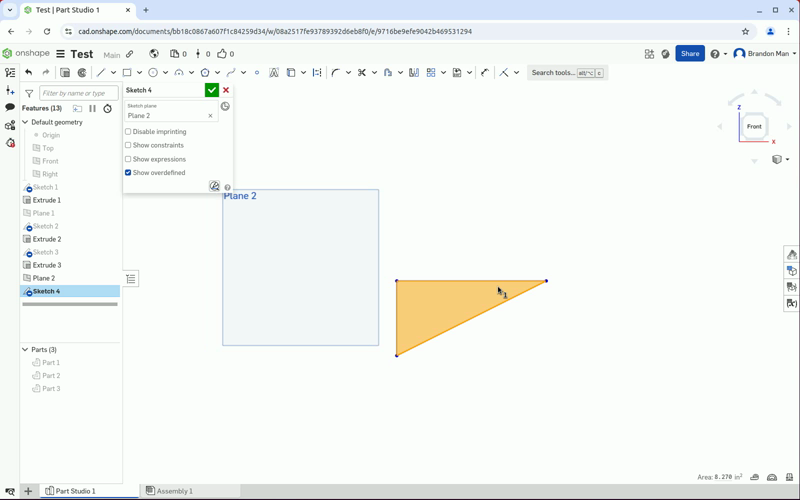
scroll(-6)
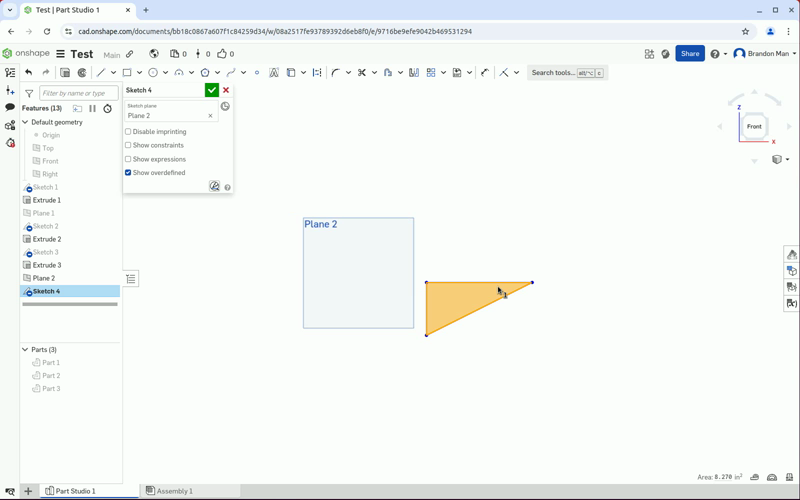
scroll(-6)
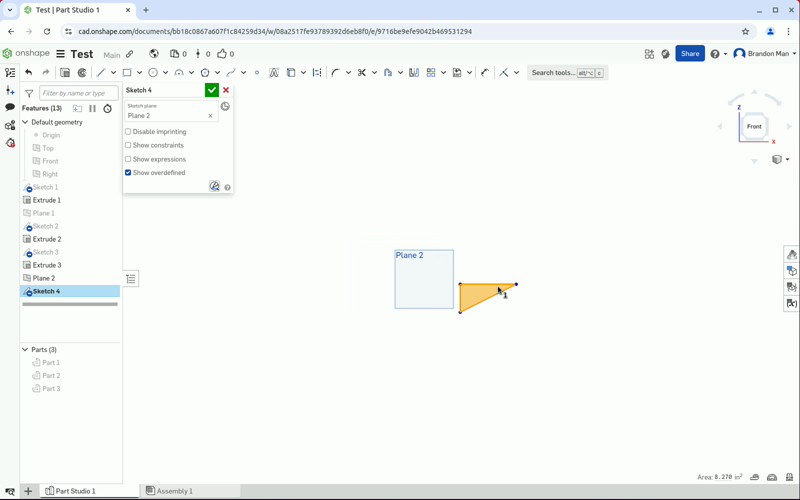
scroll(-6)
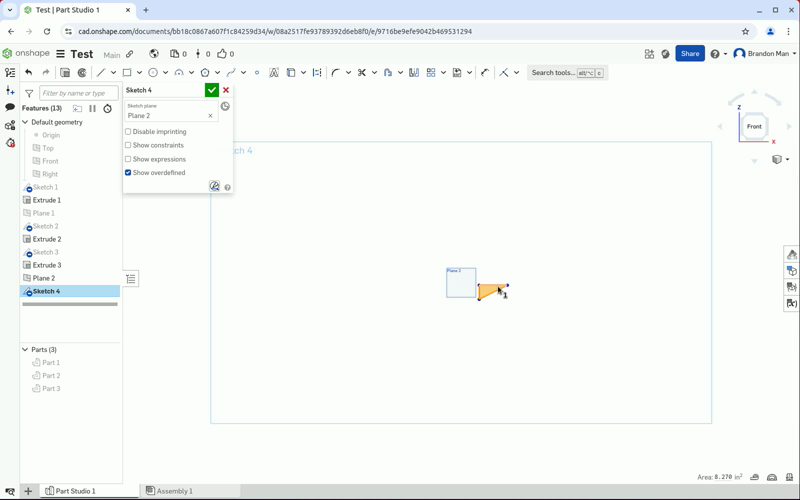
mouse_move(73, 352)
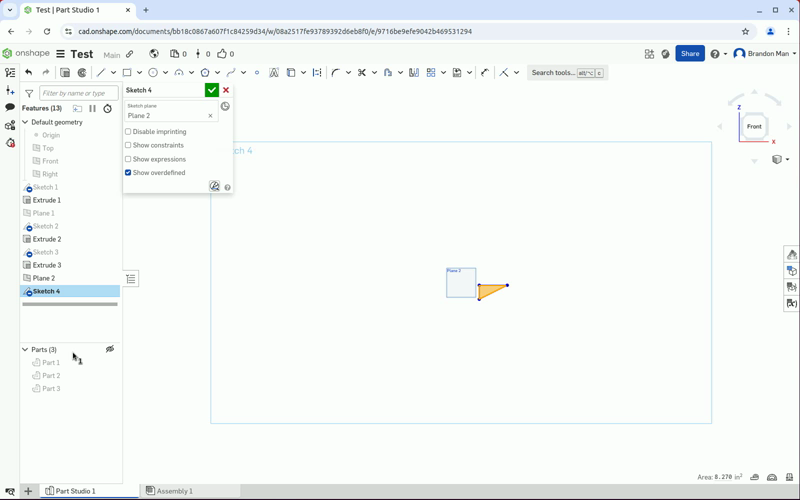
key(shift+y)
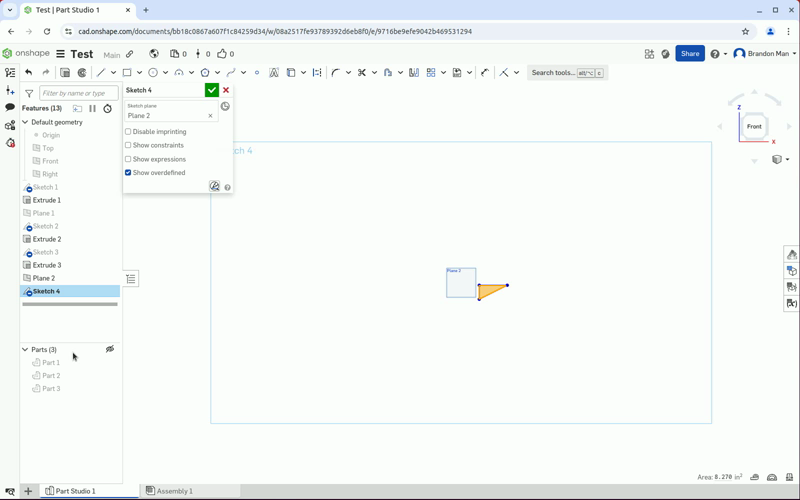
key(shift+e)
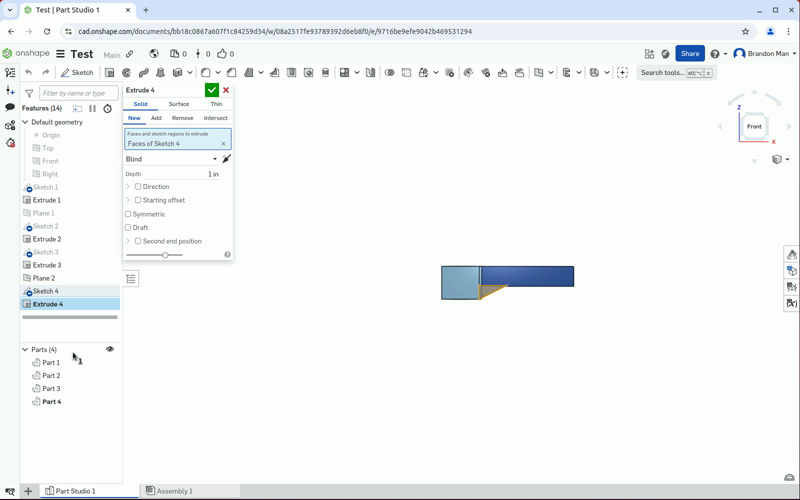
mouse_move(143, 106)
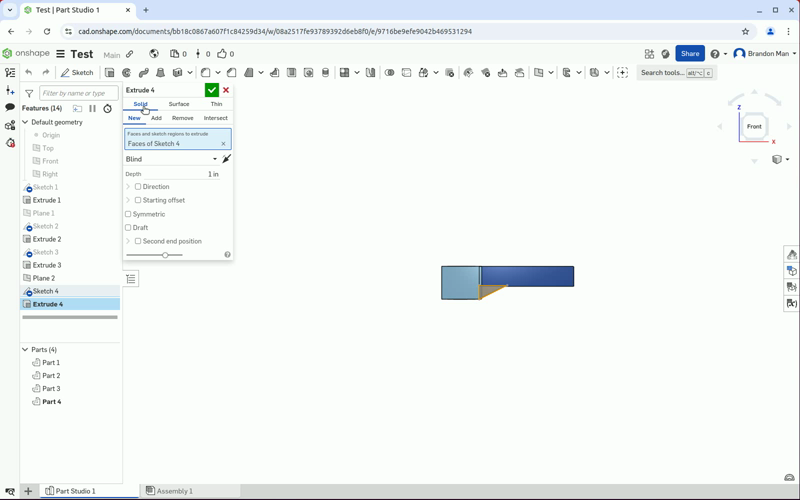
click(143, 106)
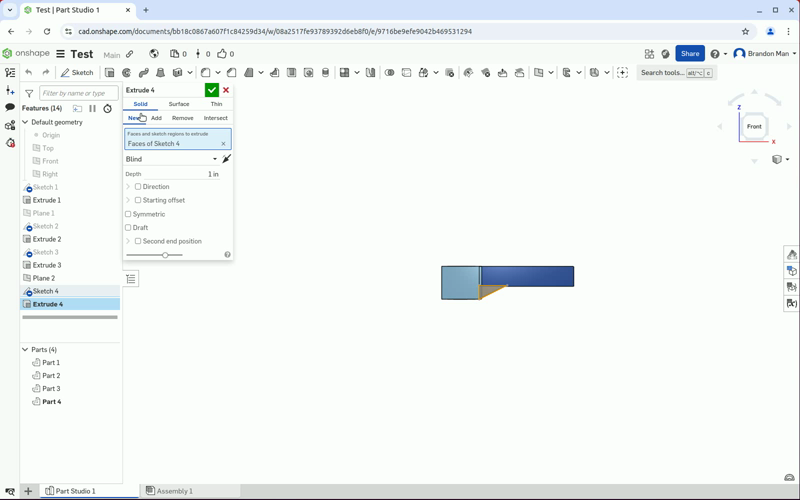
mouse_move(137, 120)
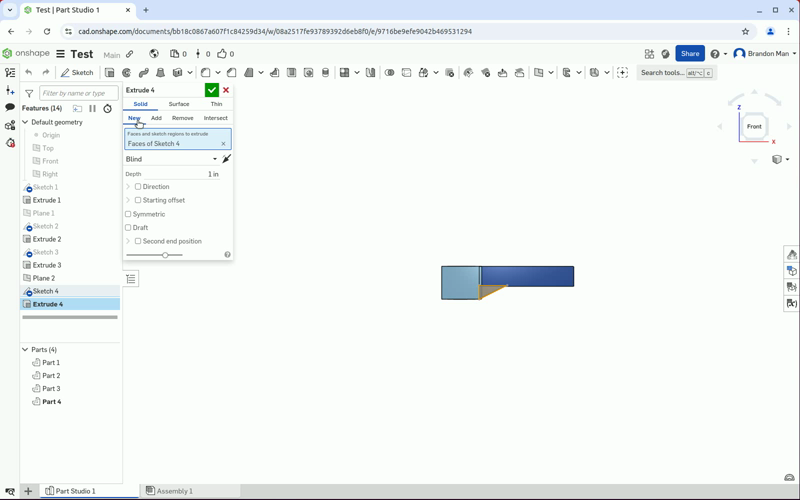
click(137, 120)
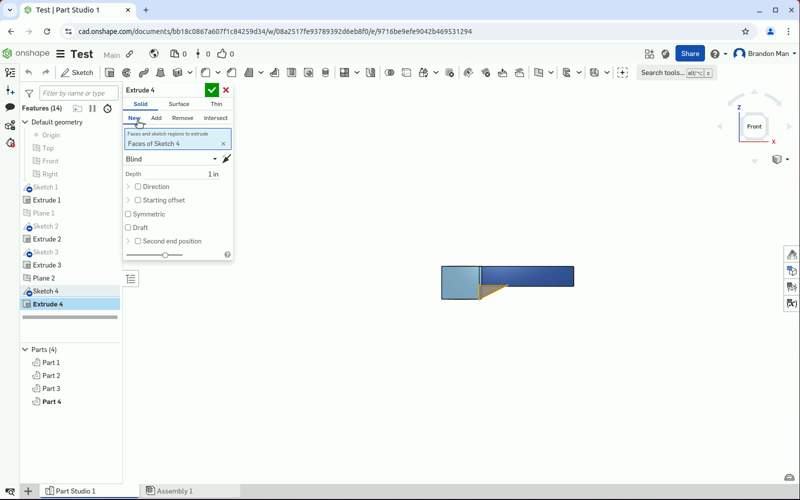
key(tab, 4)
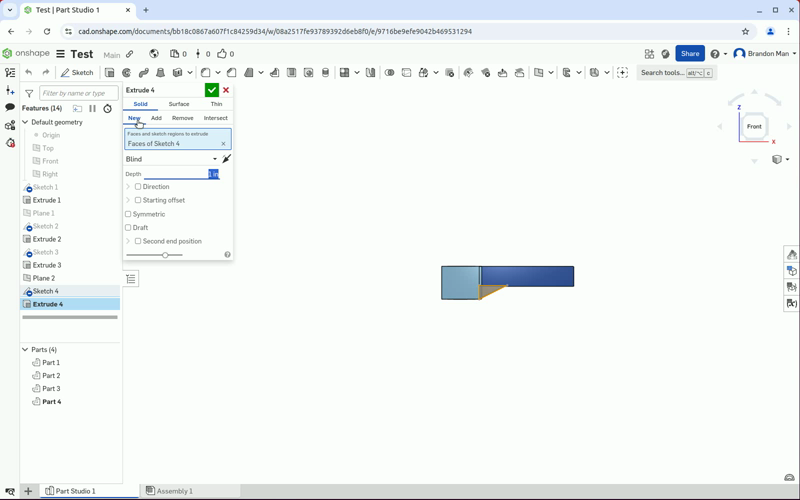
text(-1.444)
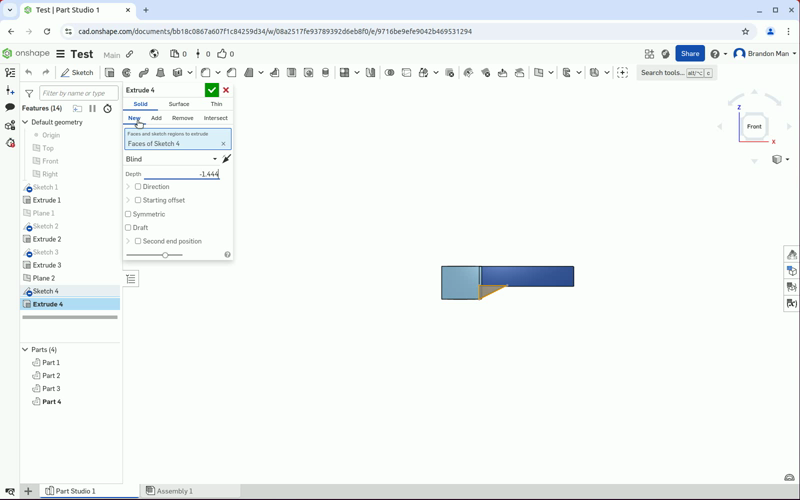
key(enter)
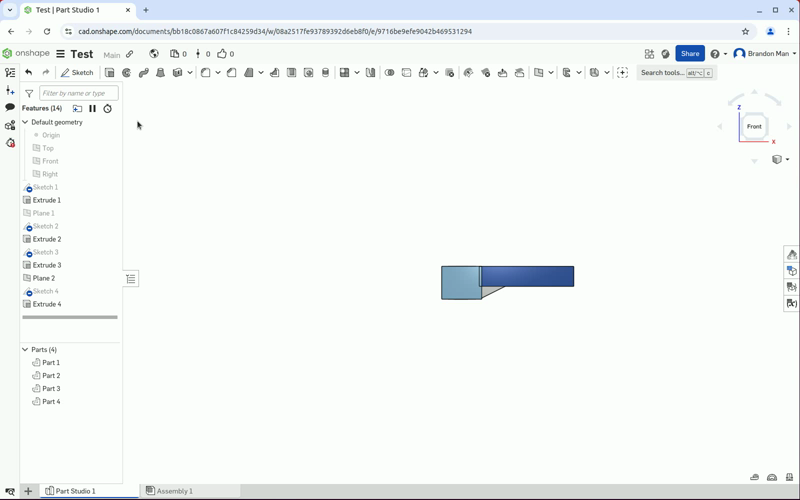
key(shift+h)
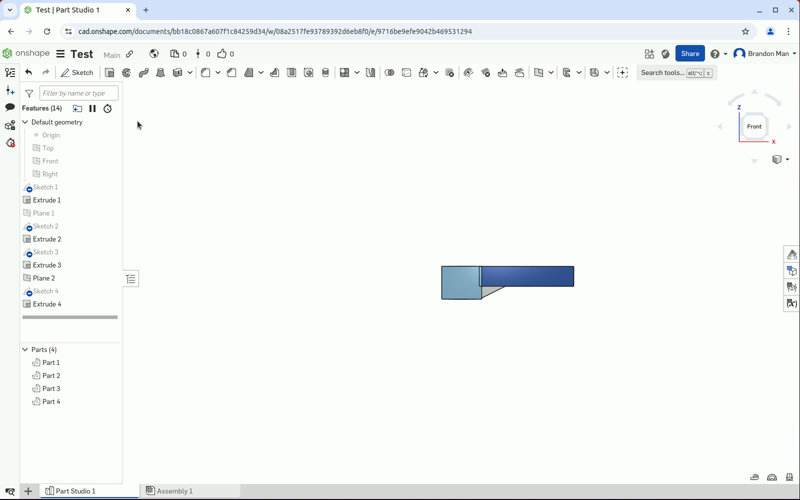
key(shift+h)
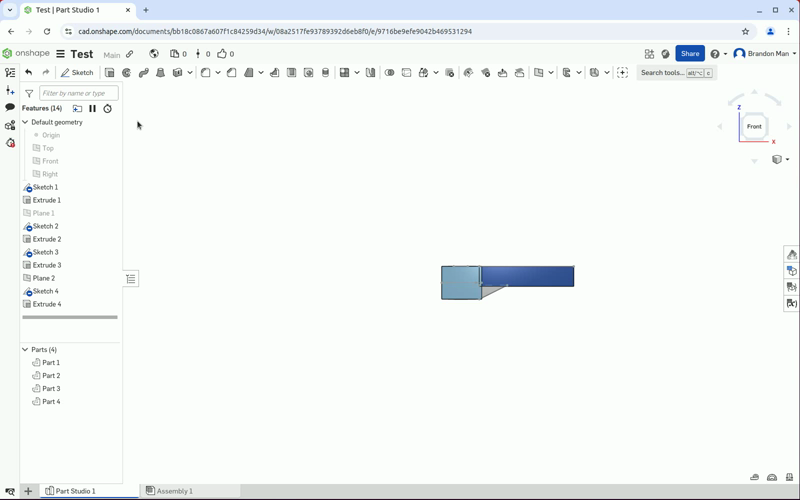
key(shift+7)
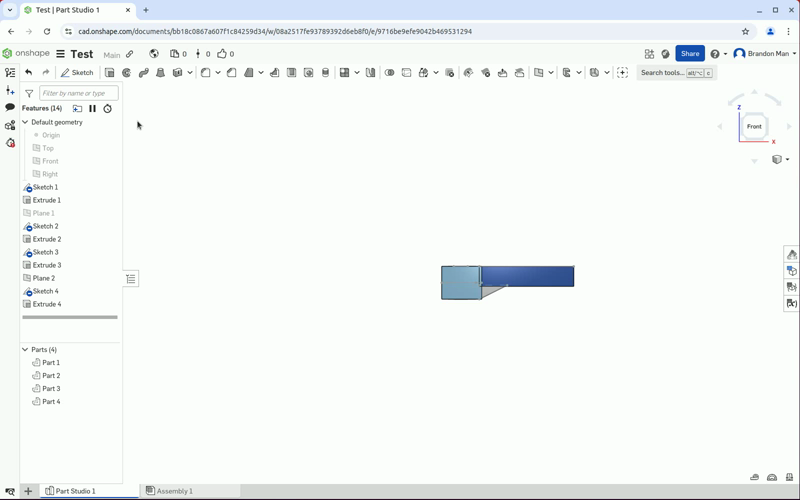
key(left, 2)
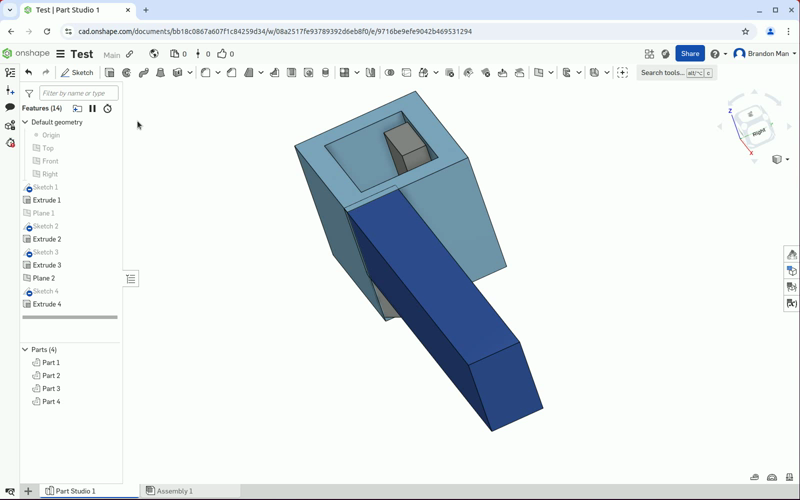
key(down, 2)
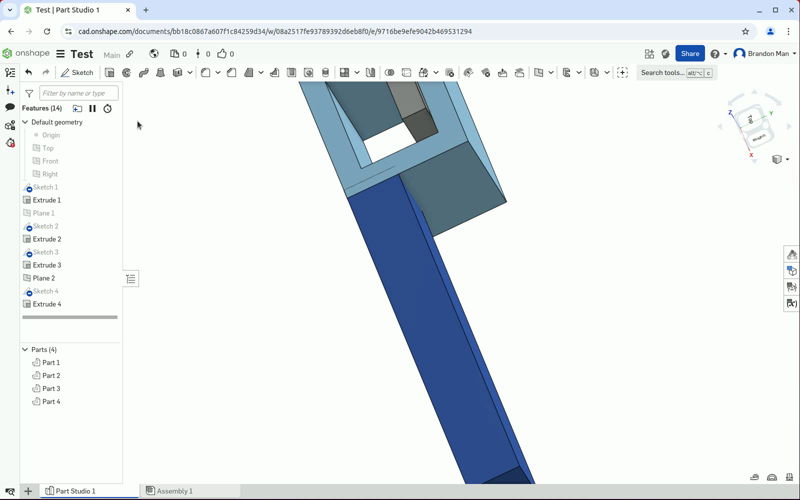
key(up, 2)
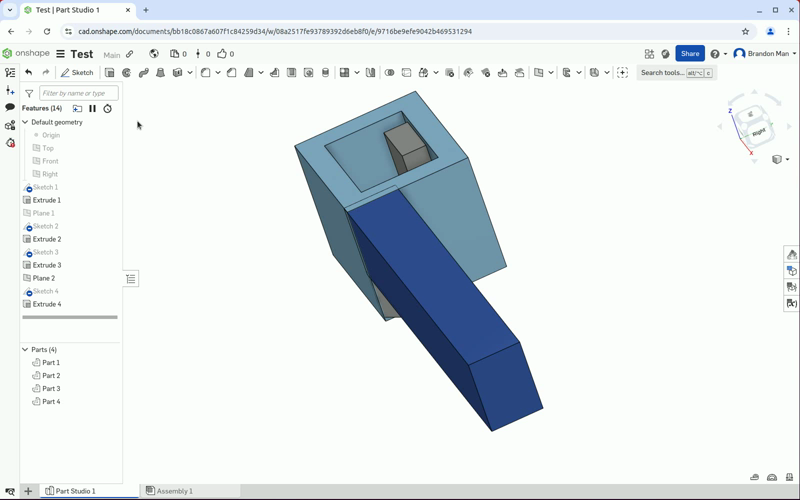
key(right, 2)
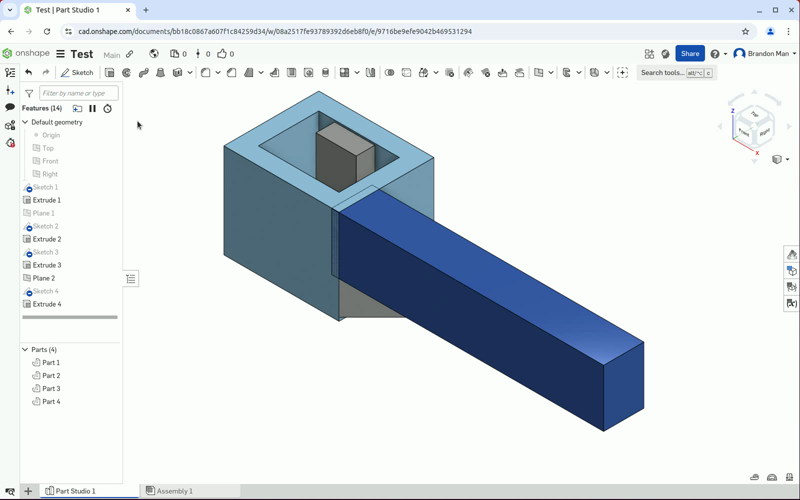
mouse_move(73, 189)
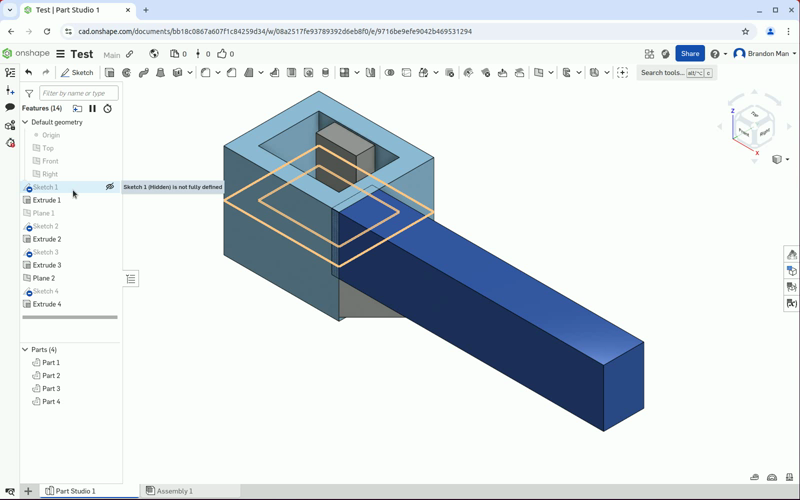
click(73, 189)